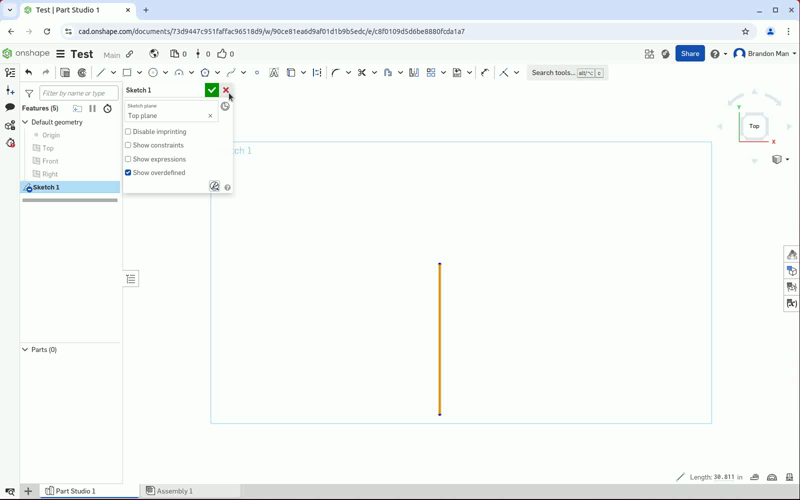
key(shift+h)
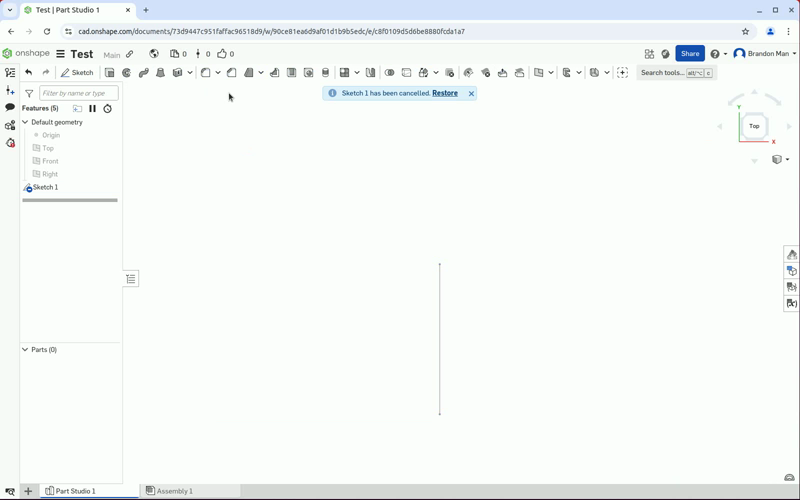
key(shift+s)
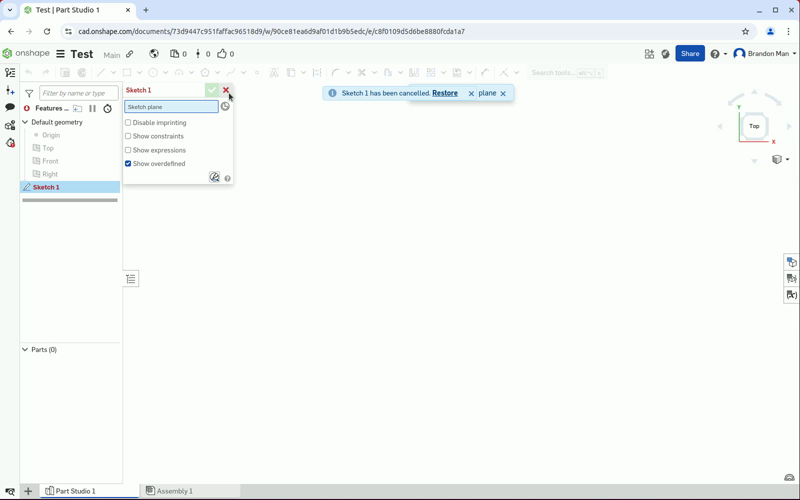
mouse_move(73, 150)
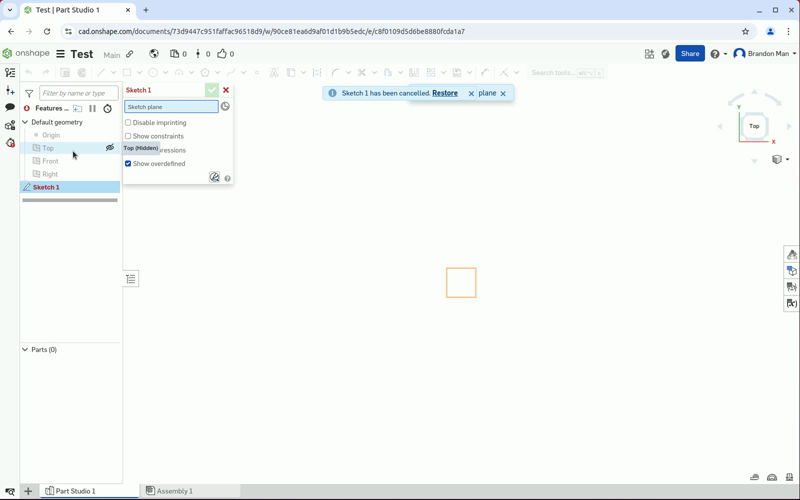
click(73, 150)
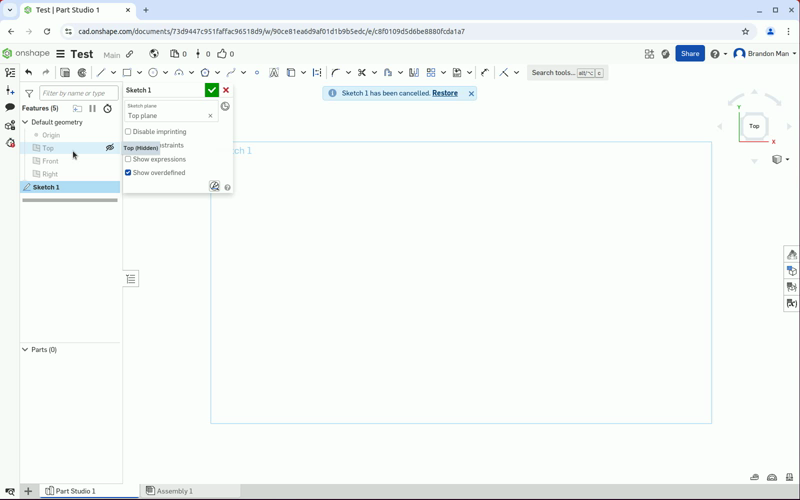
mouse_move(73, 352)
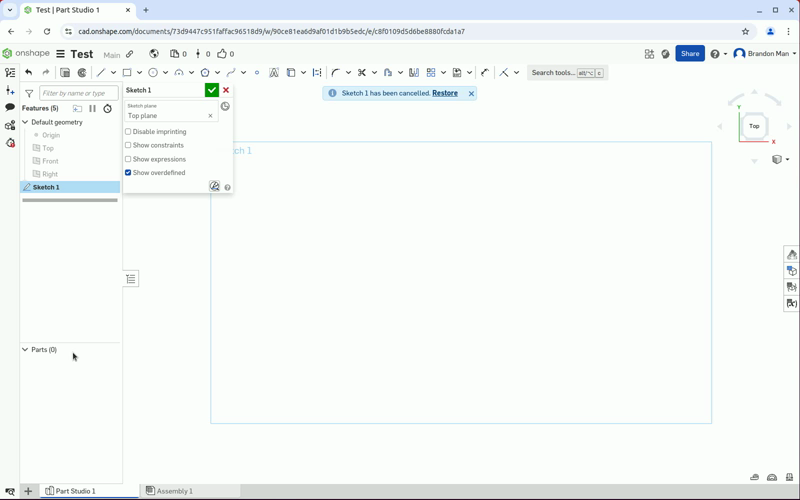
key(y)
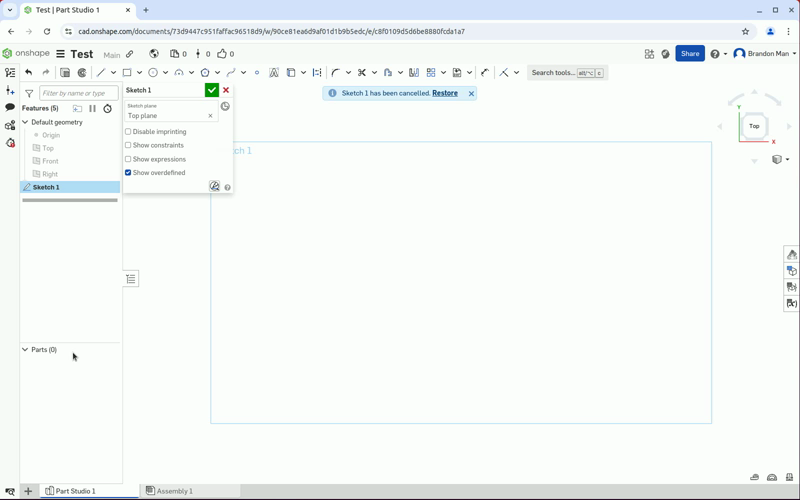
key(l)
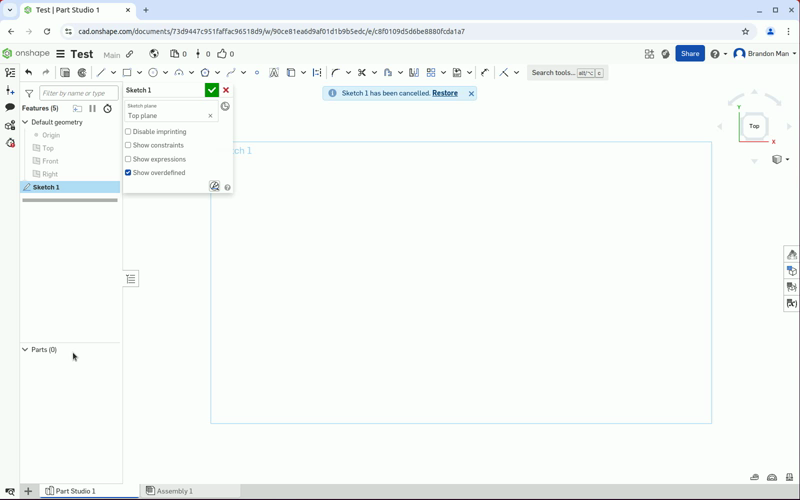
key_down(shift)
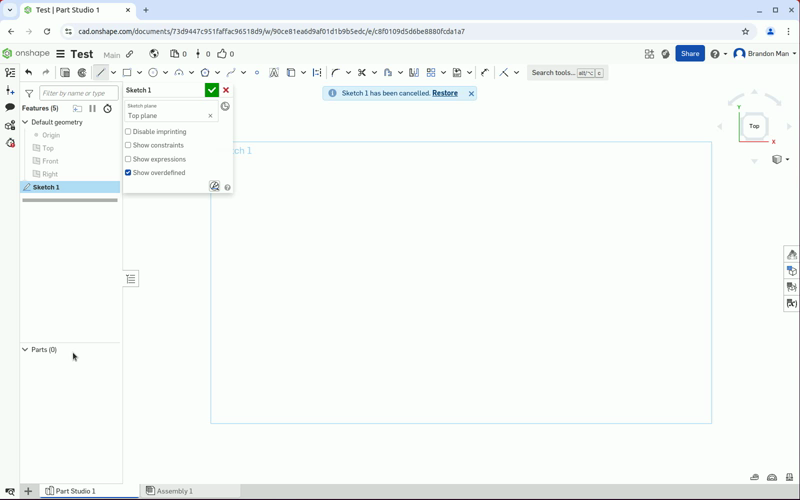
mouse_move(348, 265)
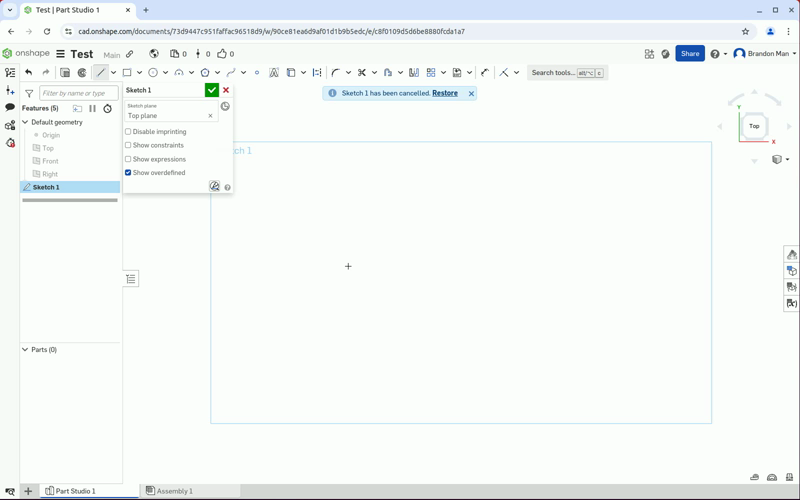
click(348, 265)
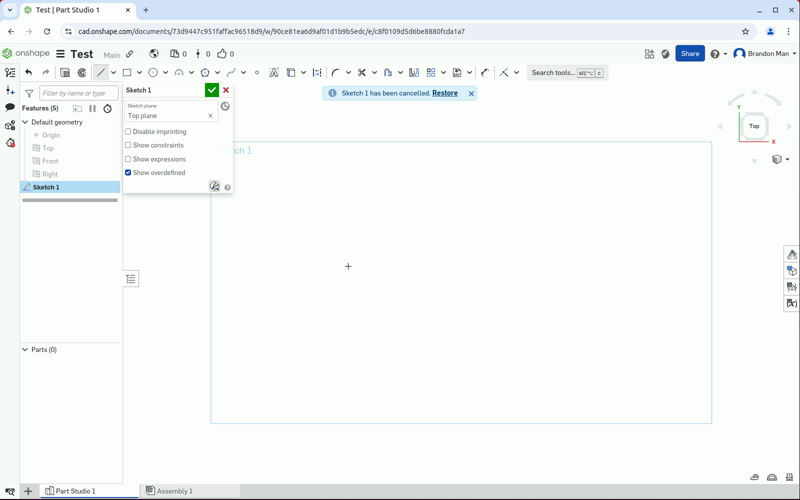
key_up(shift)
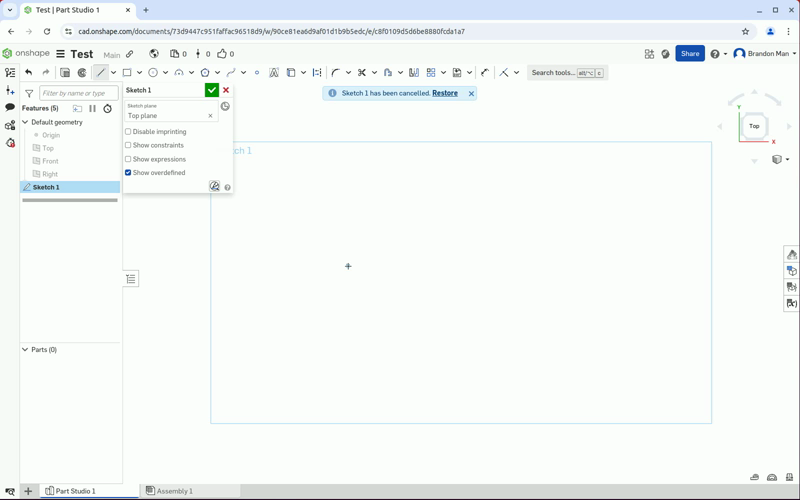
key_down(shift)
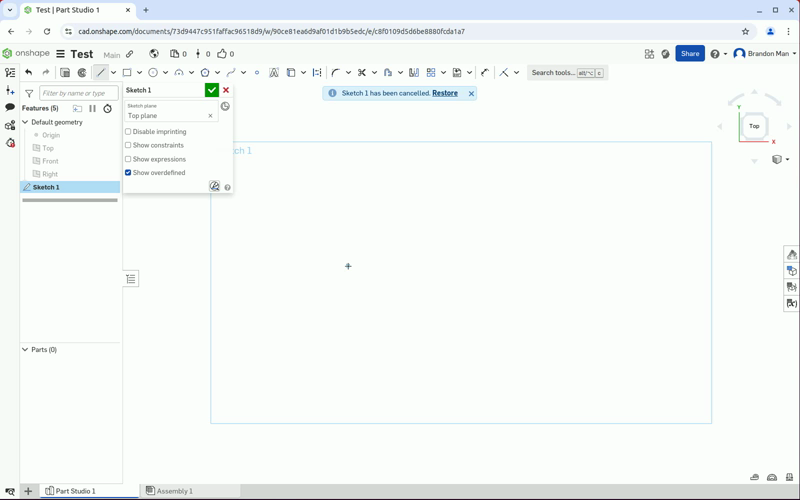
mouse_move(378, 265)
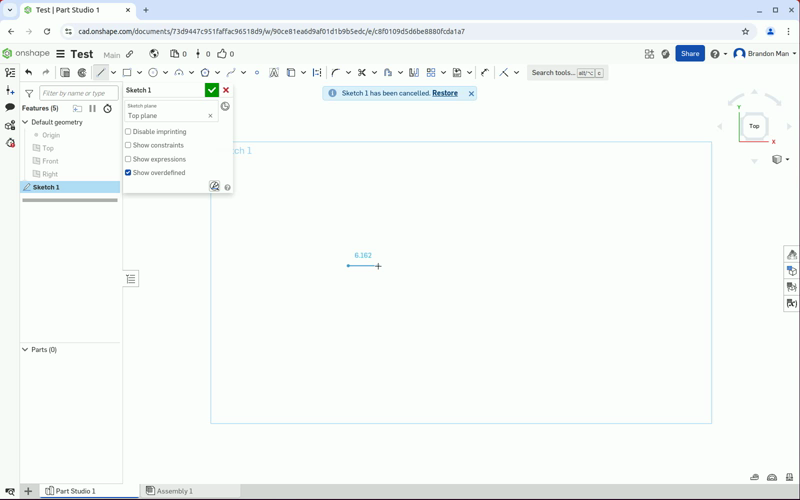
mouse_move(386, 265)
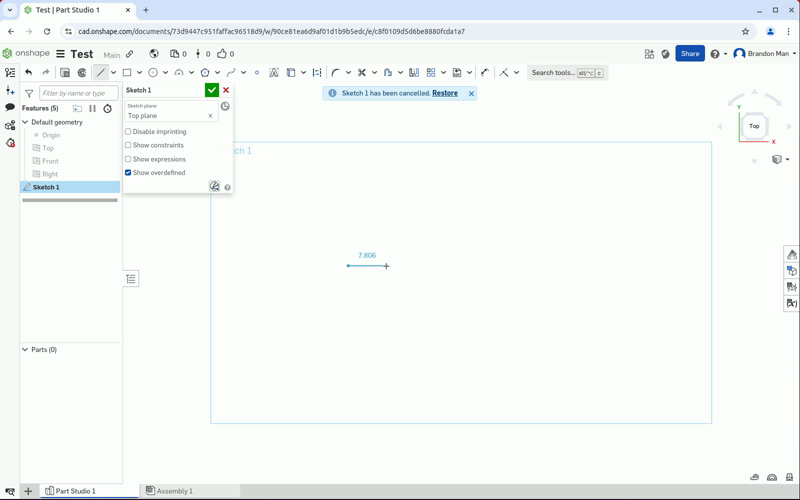
click(386, 265)
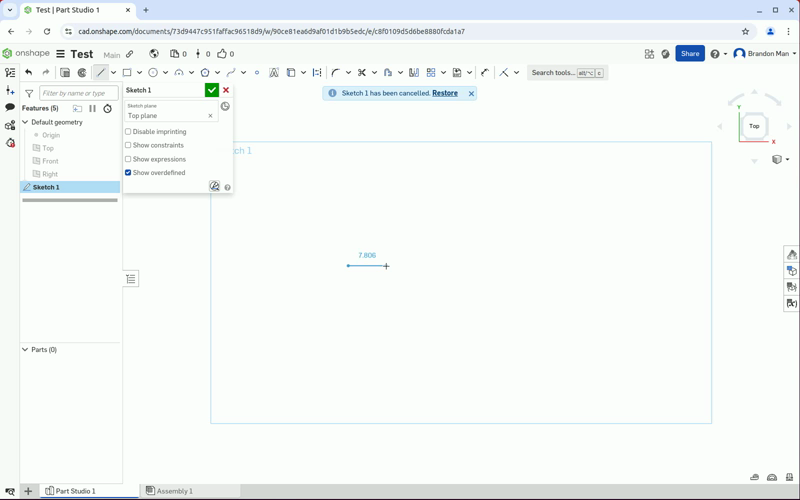
key_up(shift)
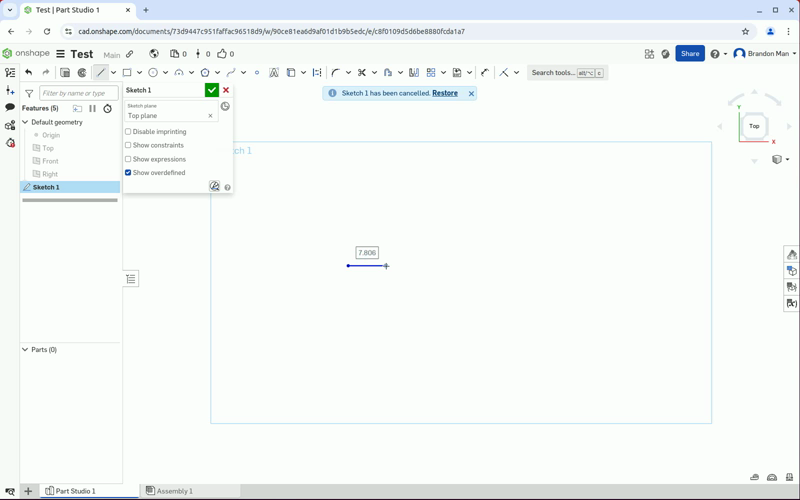
key_down(shift)
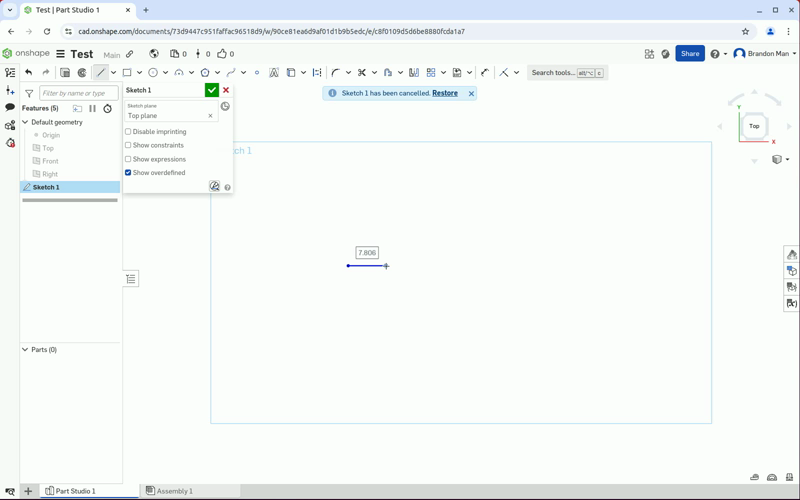
mouse_move(416, 265)
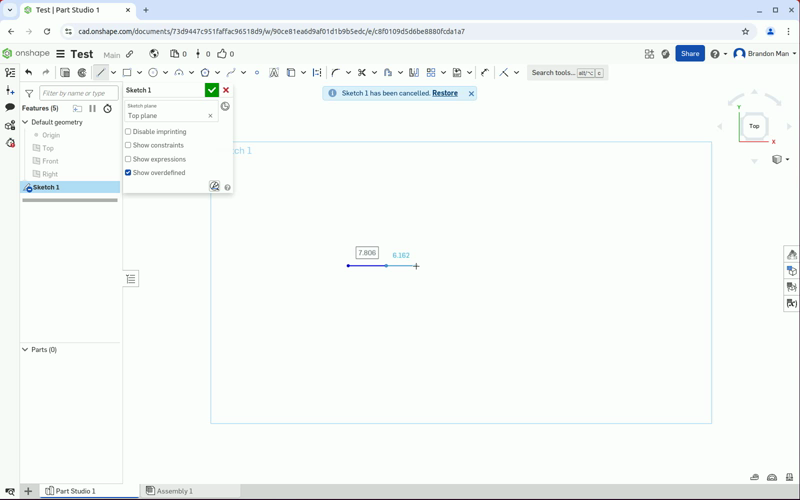
mouse_move(386, 252)
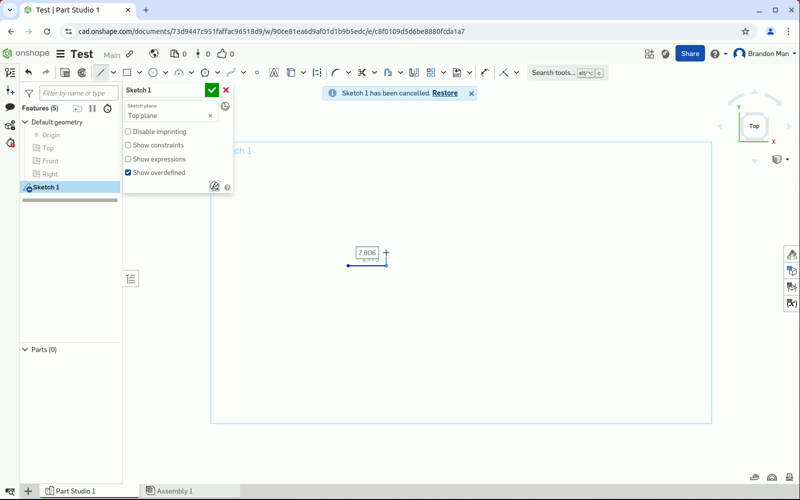
click(386, 252)
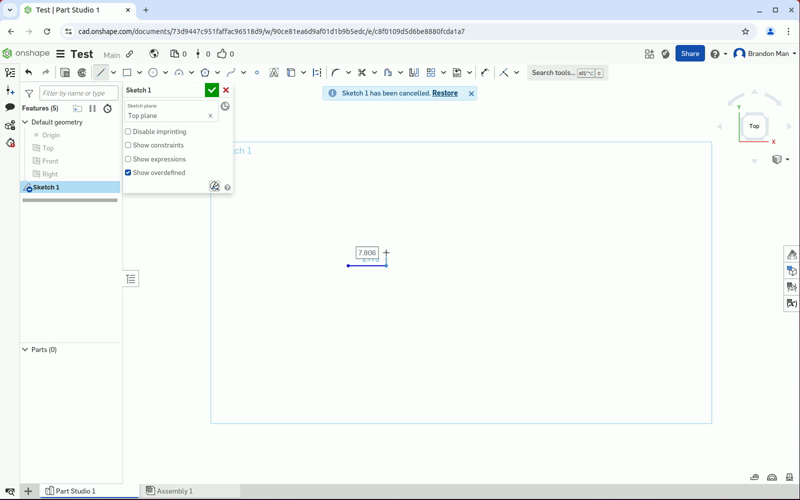
key_up(shift)
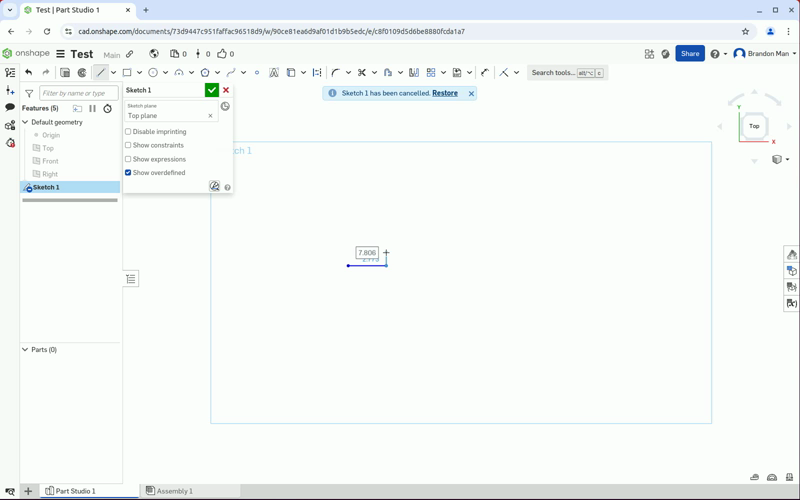
key_down(shift)
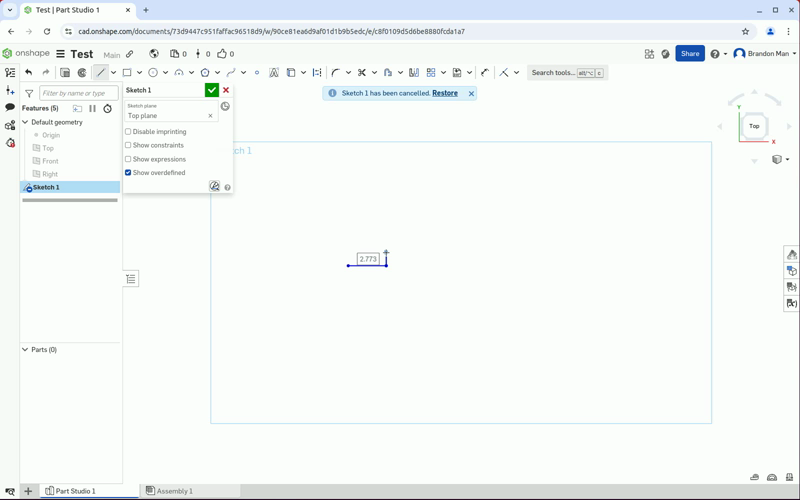
mouse_move(416, 252)
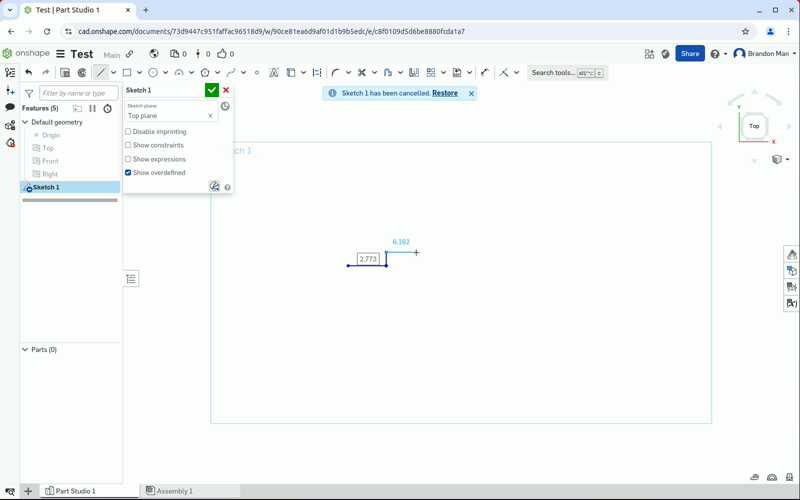
mouse_move(410, 252)
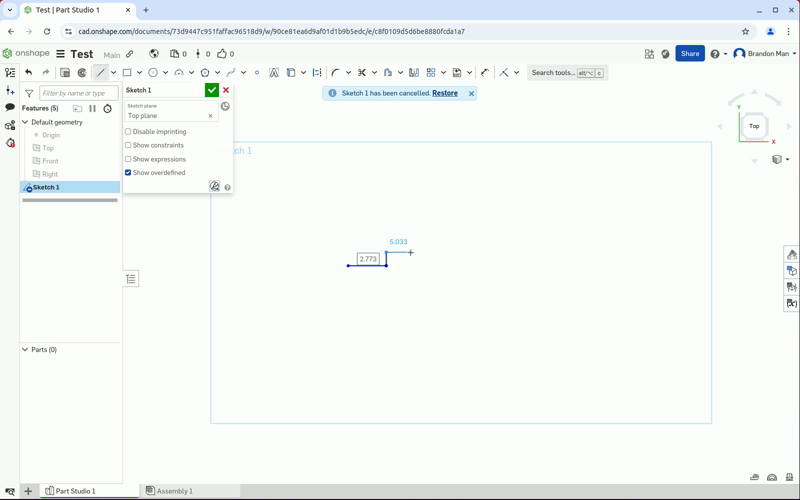
click(410, 252)
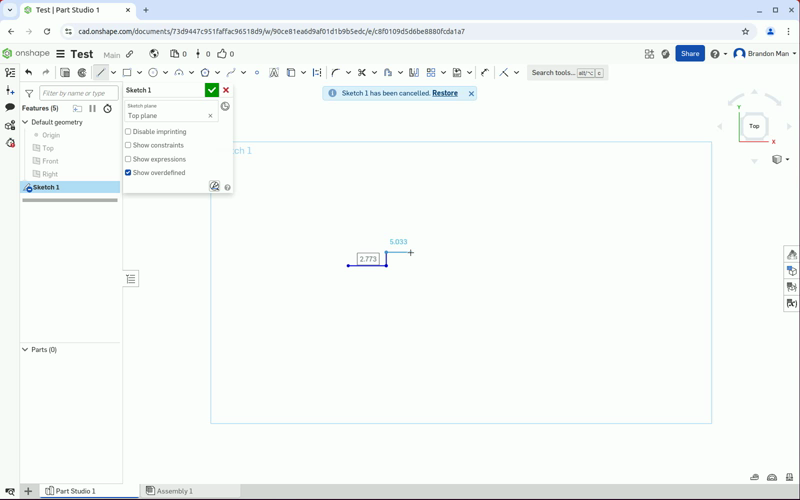
key_up(shift)
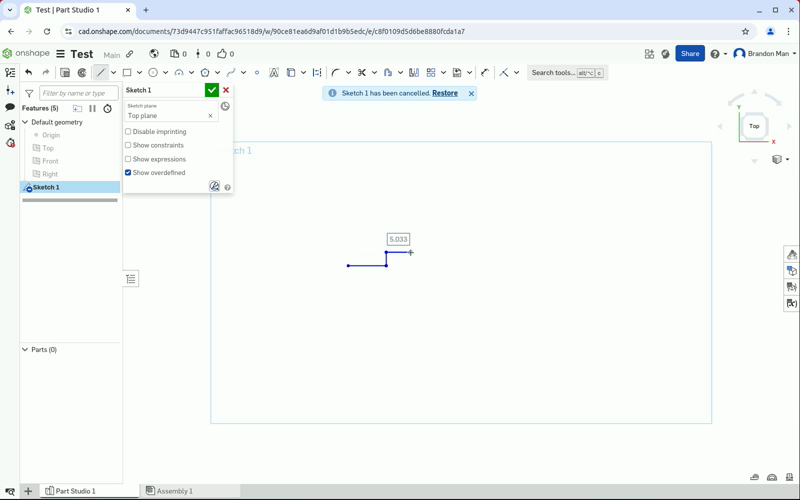
key_down(shift)
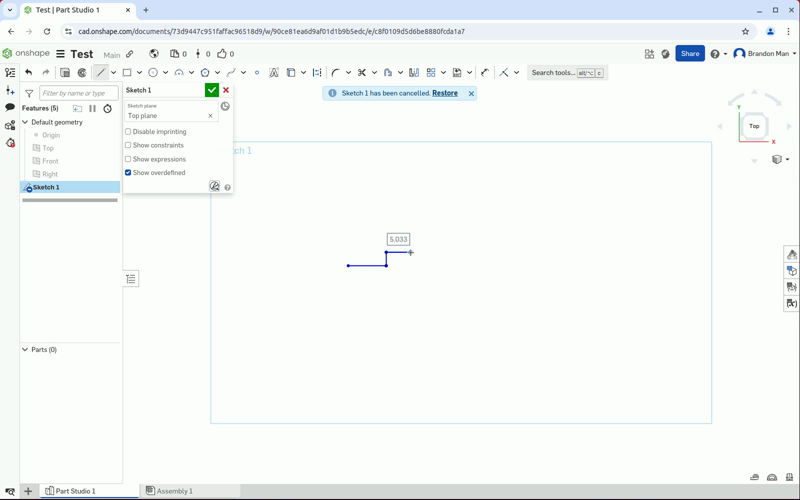
mouse_move(440, 252)
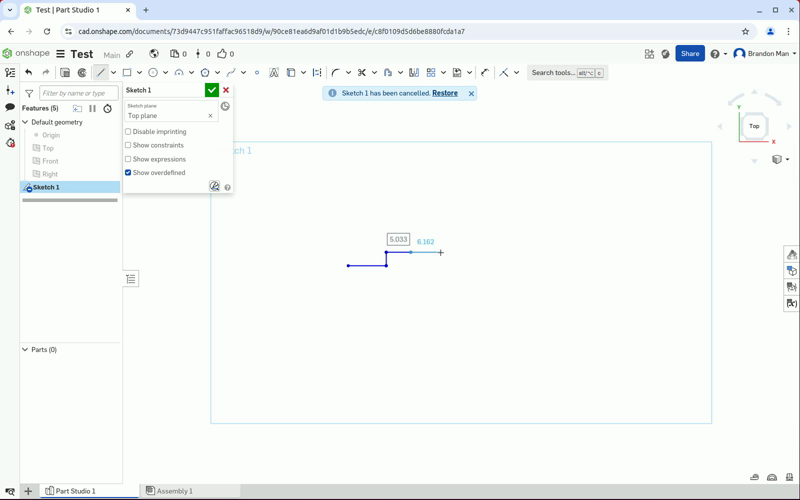
mouse_move(410, 255)
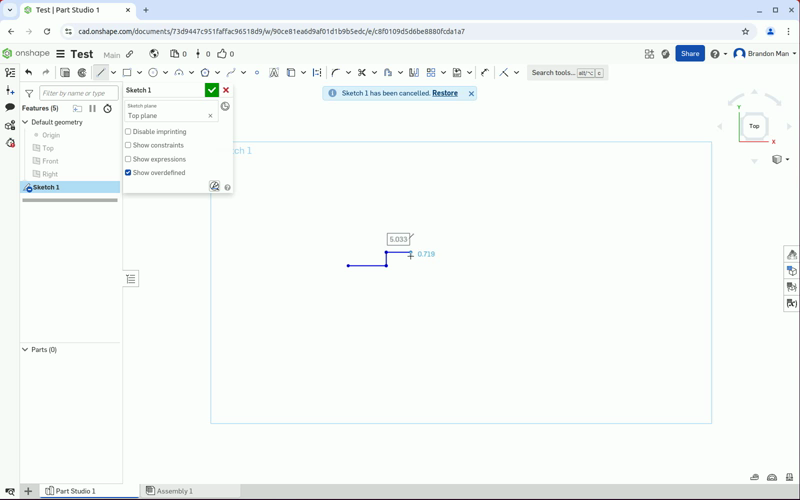
scroll(6)
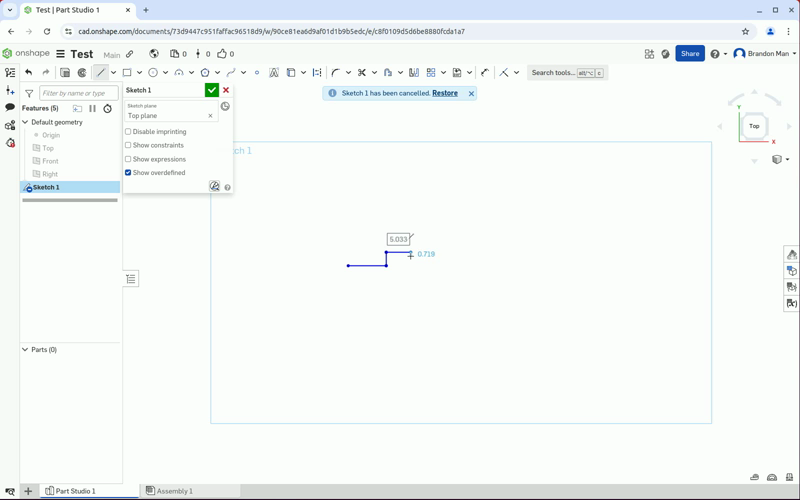
scroll(6)
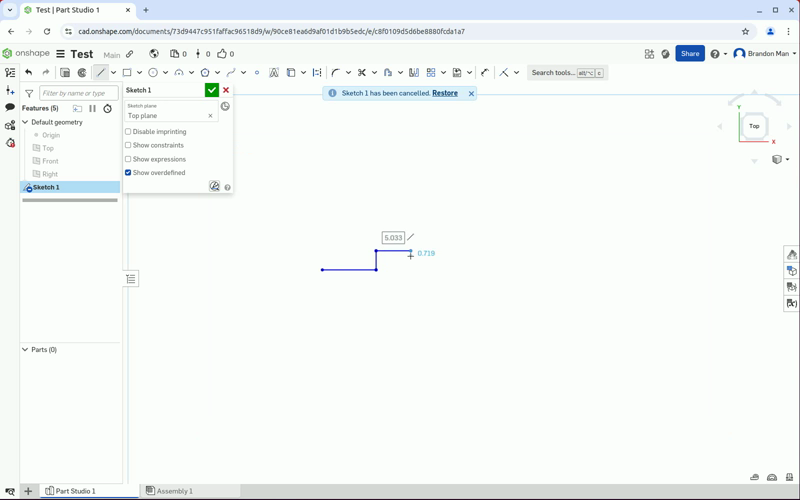
scroll(6)
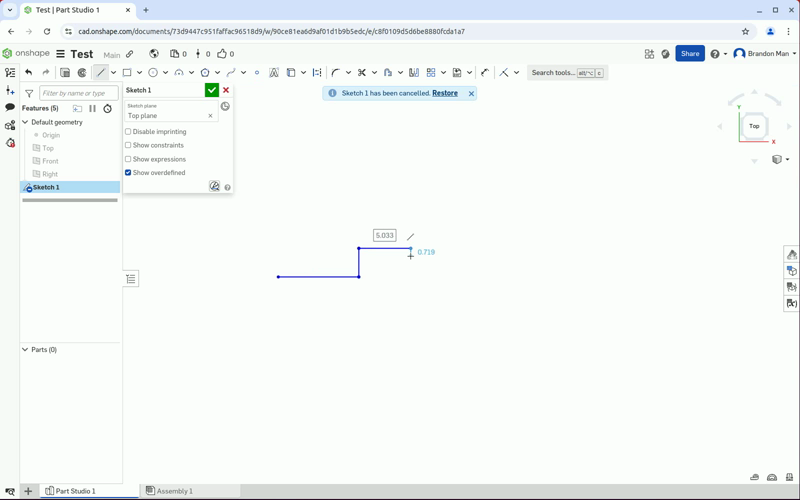
scroll(6)
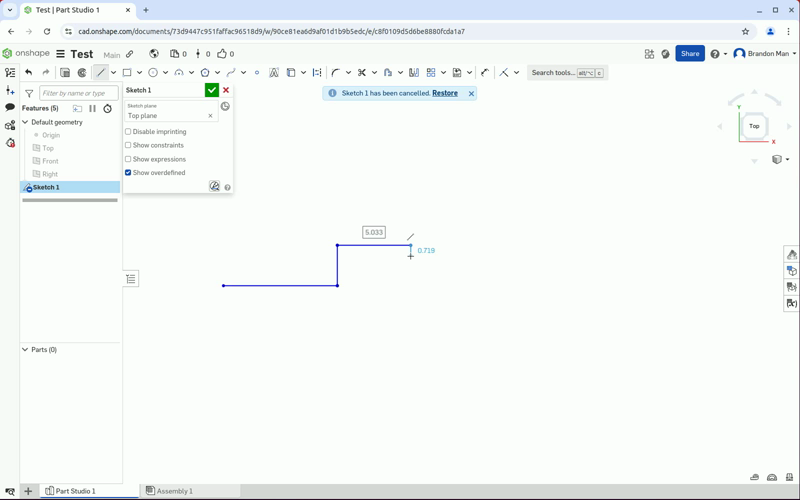
scroll(6)
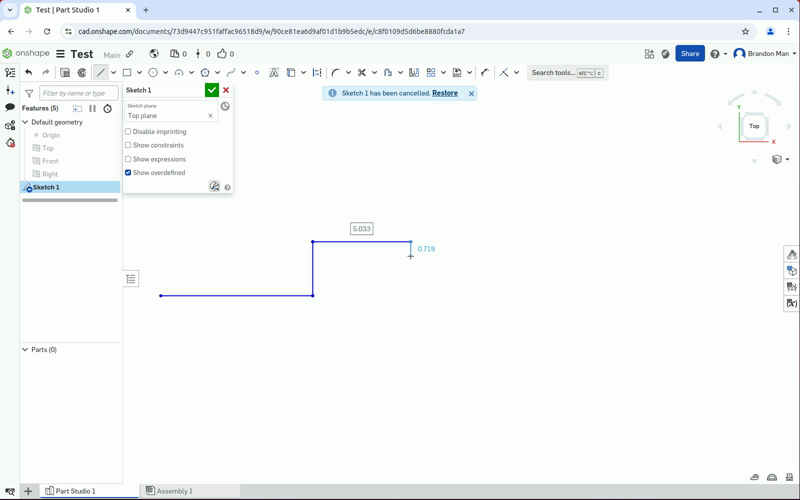
scroll(6)
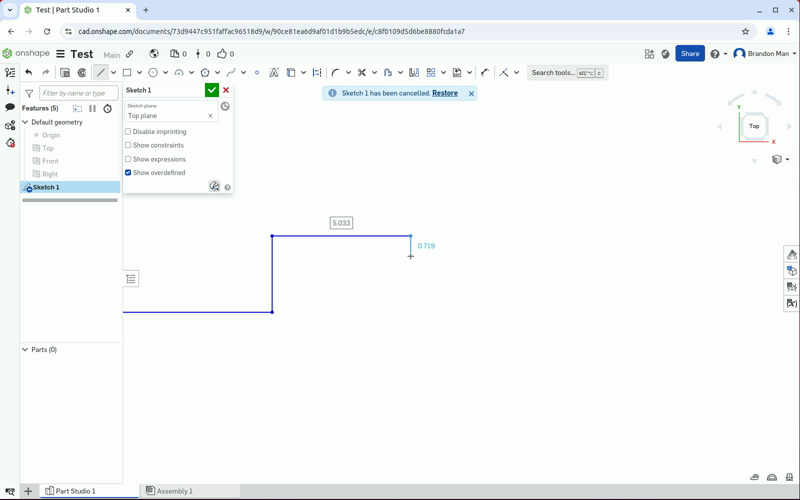
scroll(6)
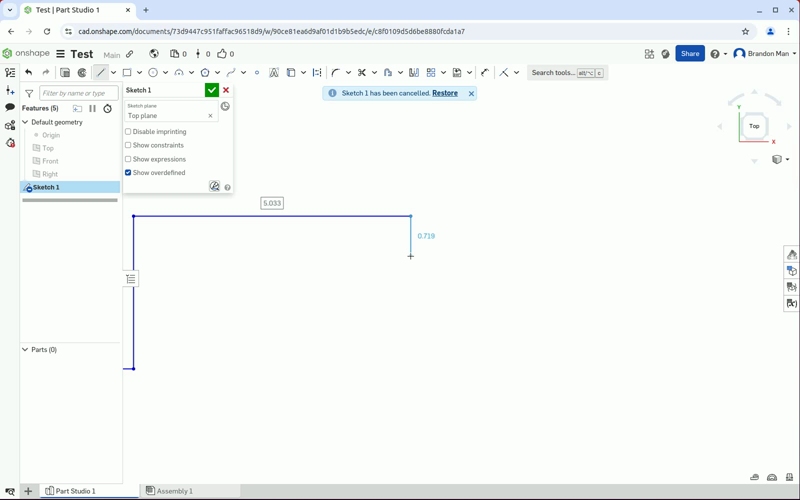
click(410, 255)
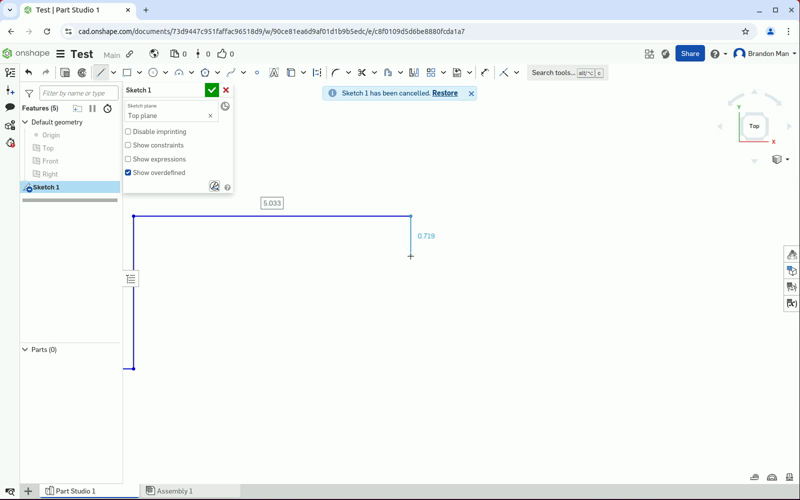
scroll(-6)
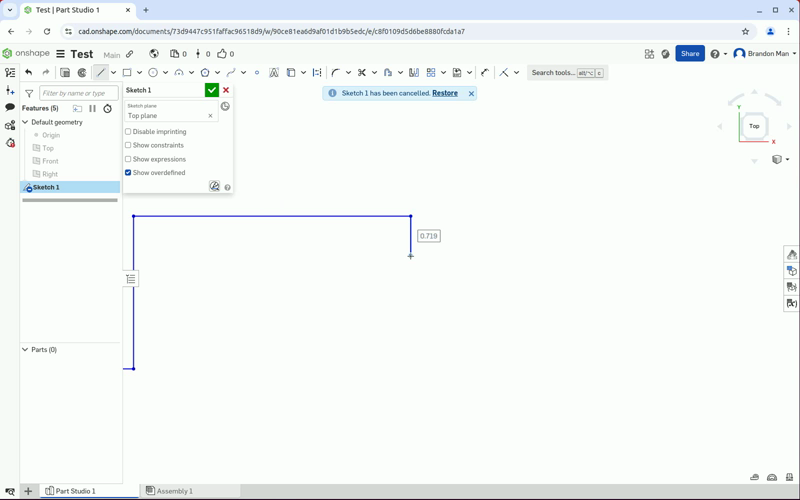
scroll(-6)
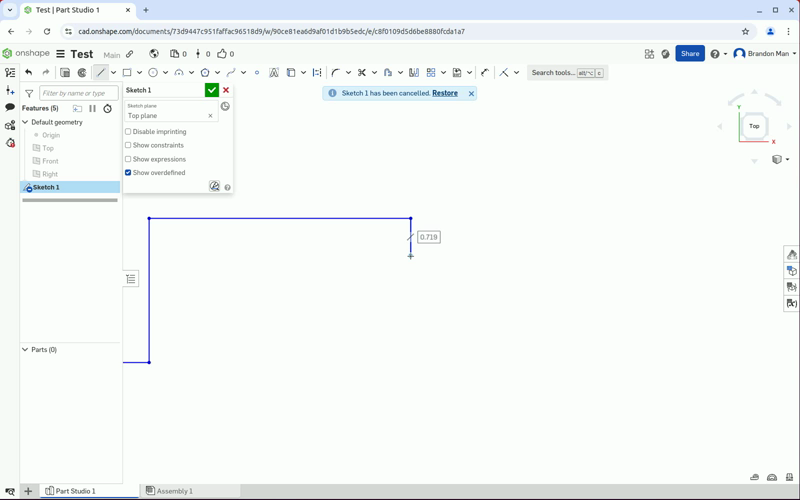
scroll(-6)
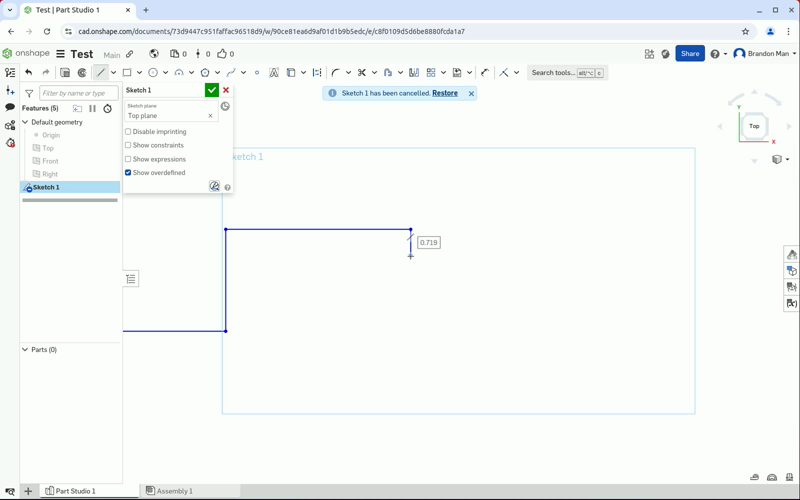
scroll(-6)
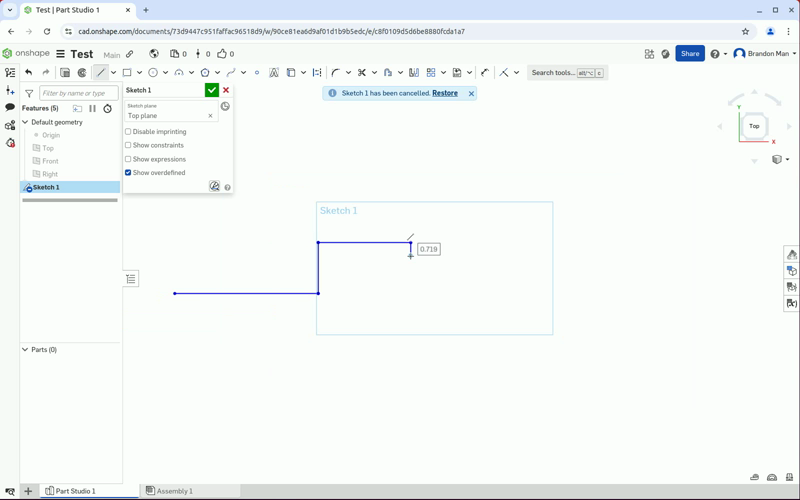
scroll(-6)
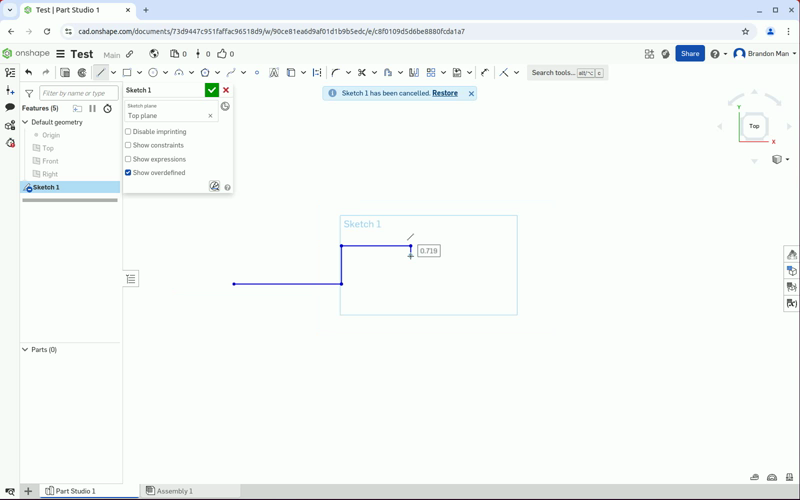
scroll(-6)
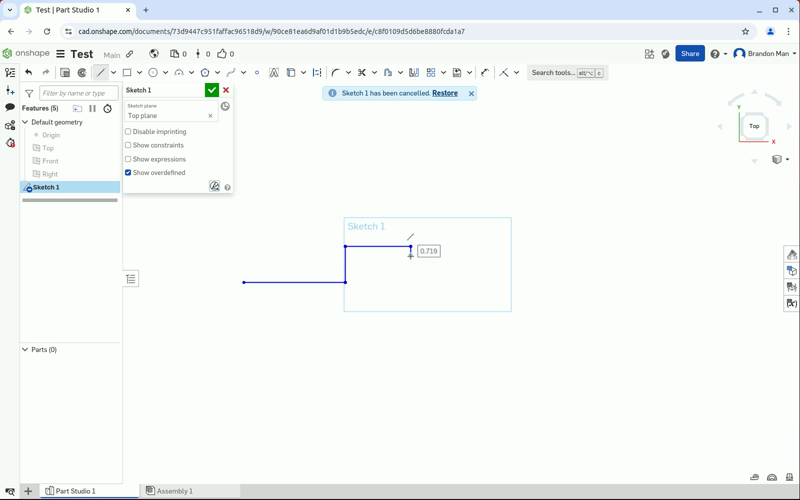
scroll(-6)
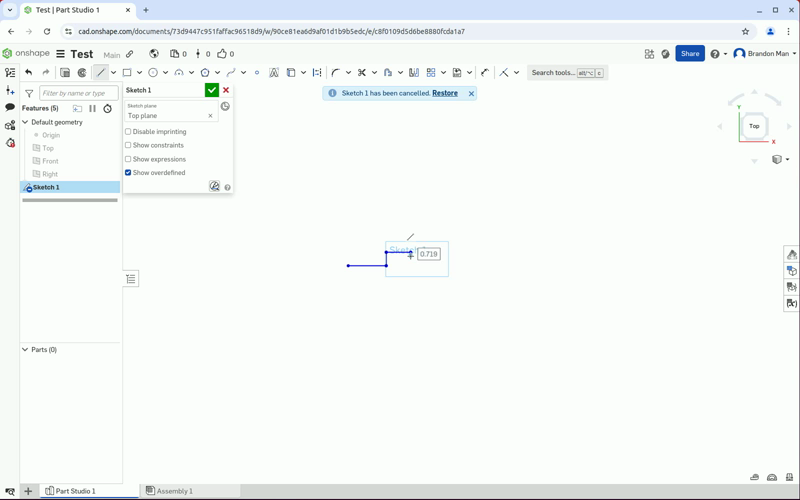
key_up(shift)
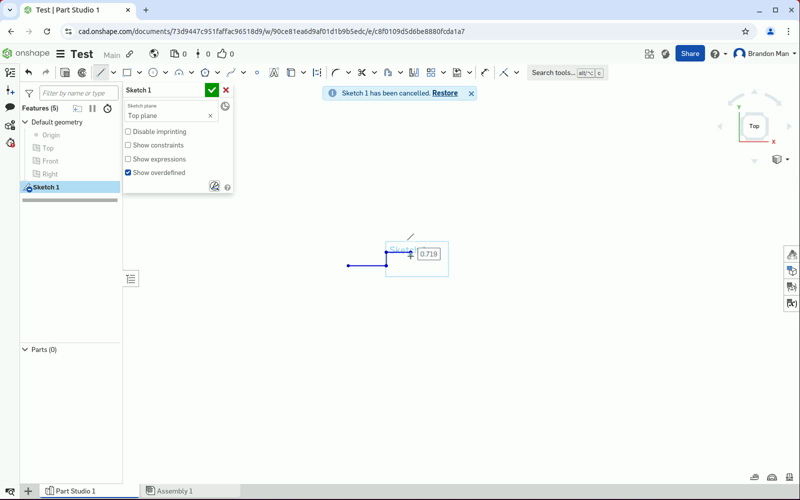
key_down(shift)
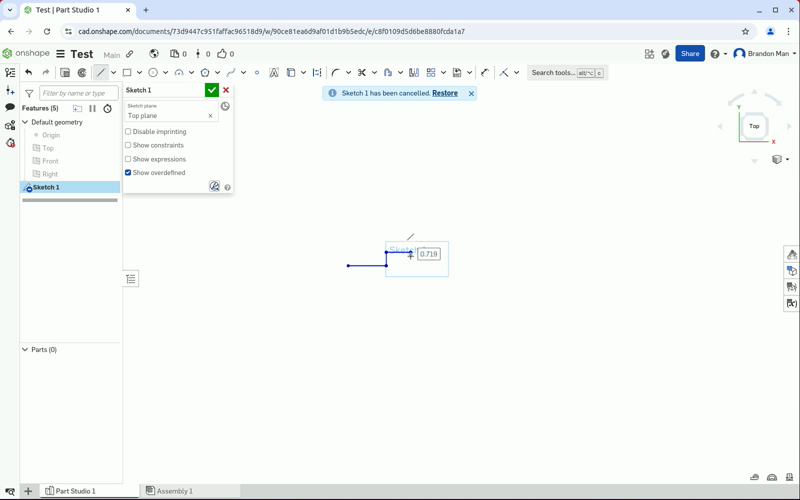
mouse_move(440, 255)
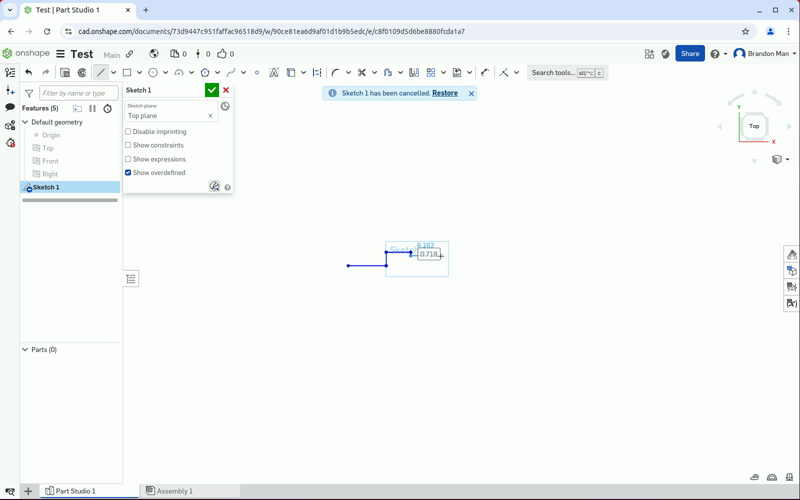
mouse_move(443, 255)
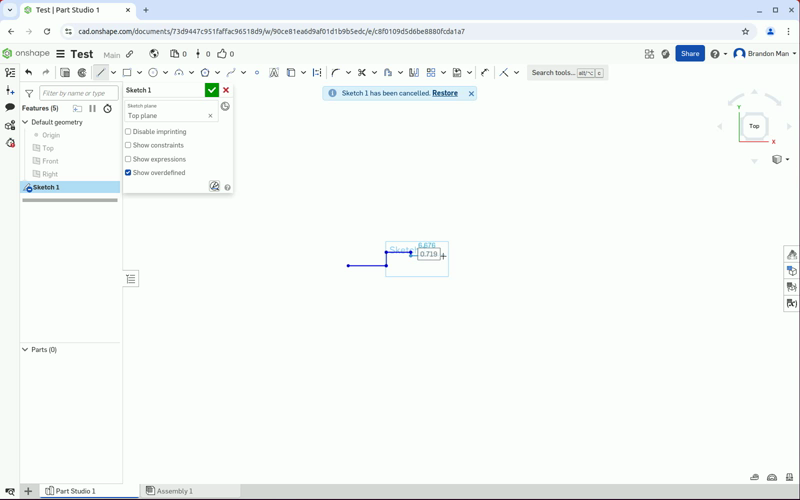
click(443, 255)
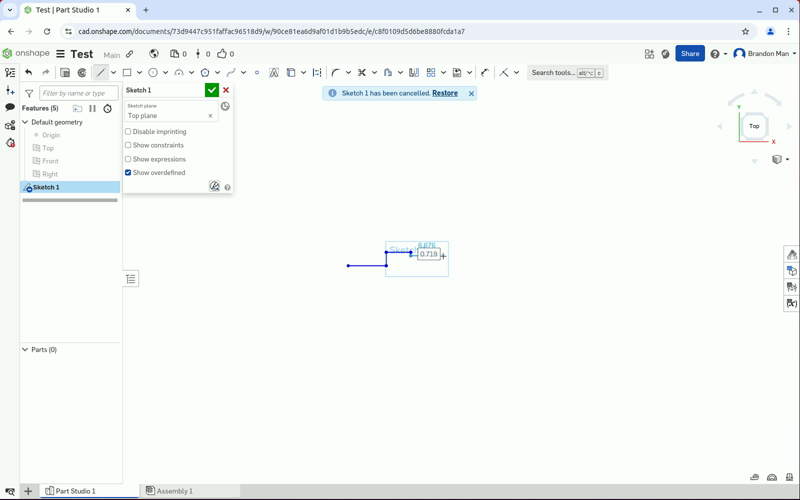
key_up(shift)
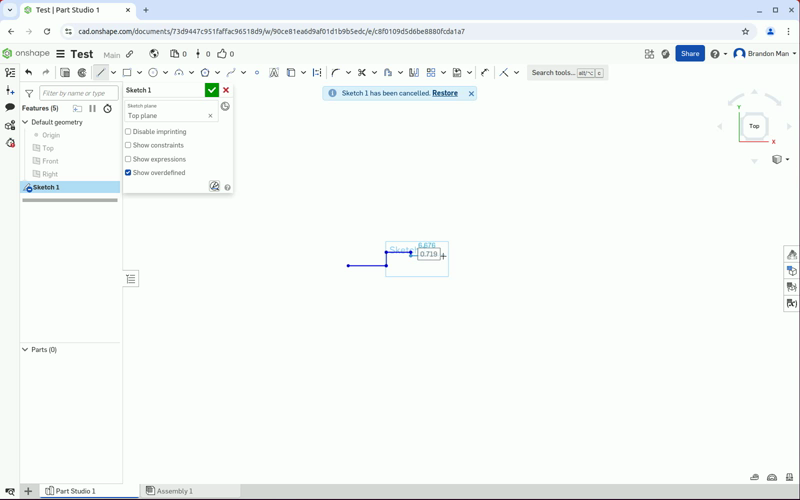
key_down(shift)
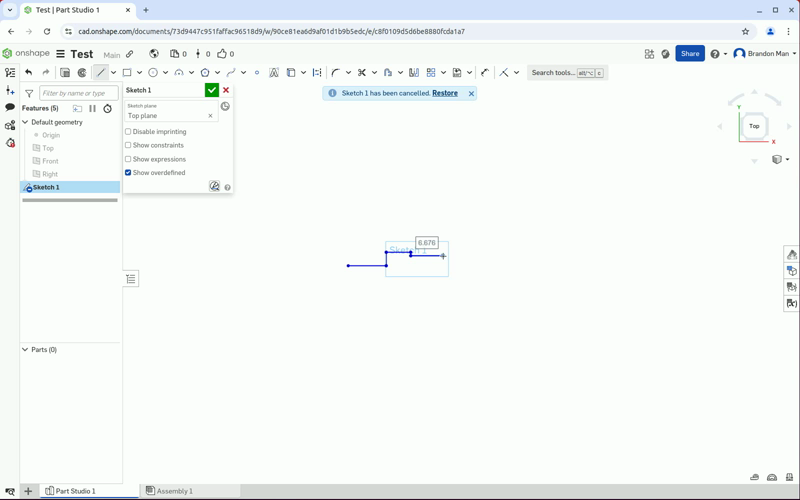
mouse_move(473, 255)
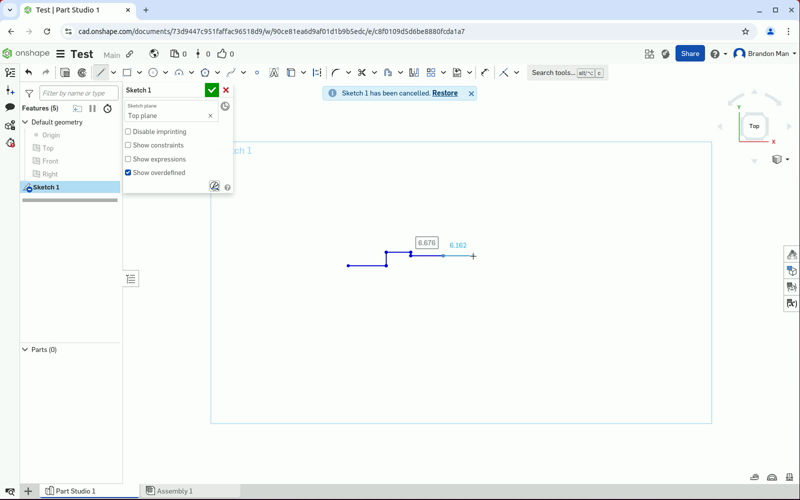
mouse_move(443, 283)
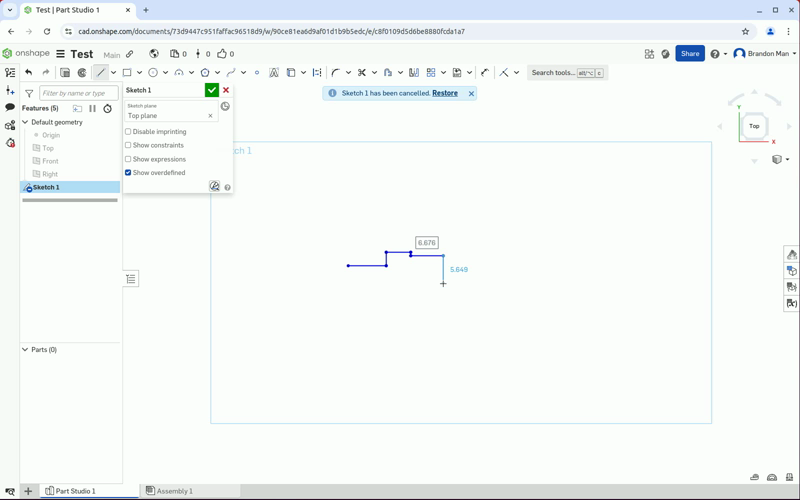
click(443, 283)
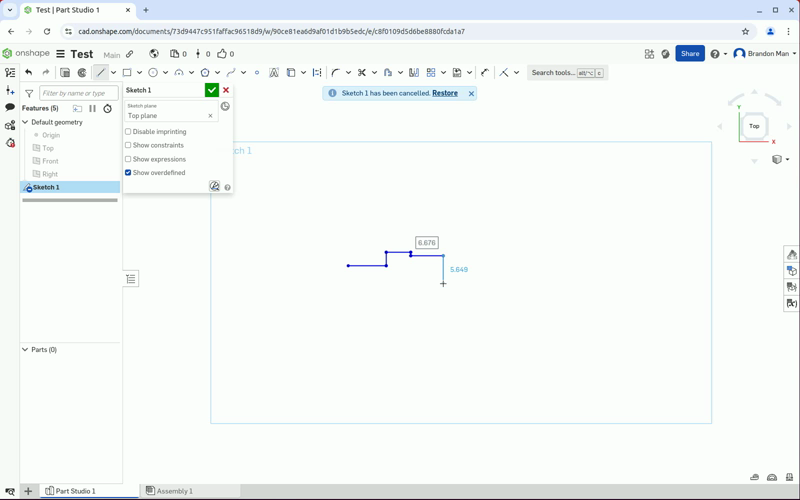
key_up(shift)
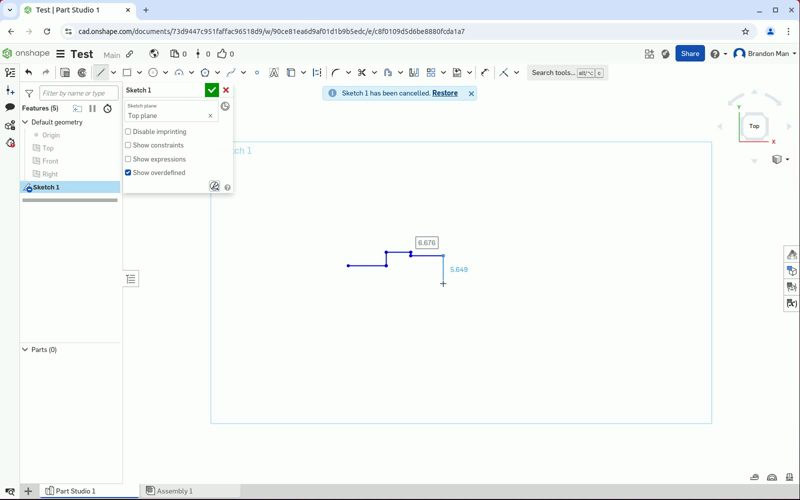
key_down(shift)
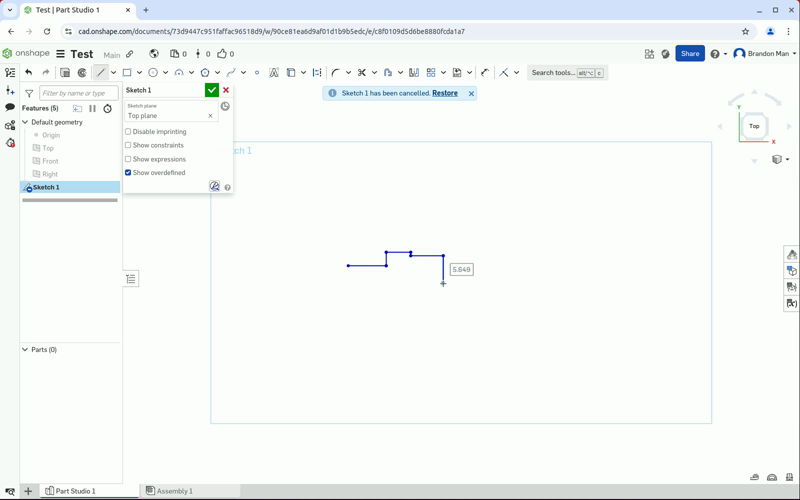
mouse_move(473, 283)
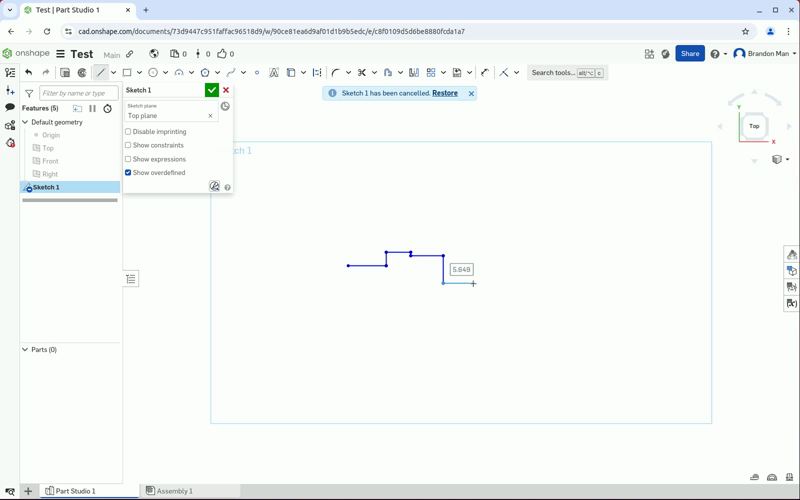
mouse_move(460, 283)
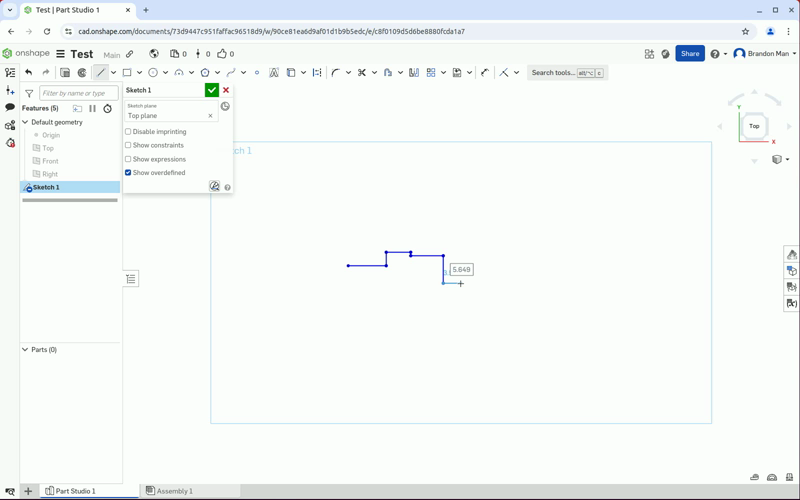
click(460, 283)
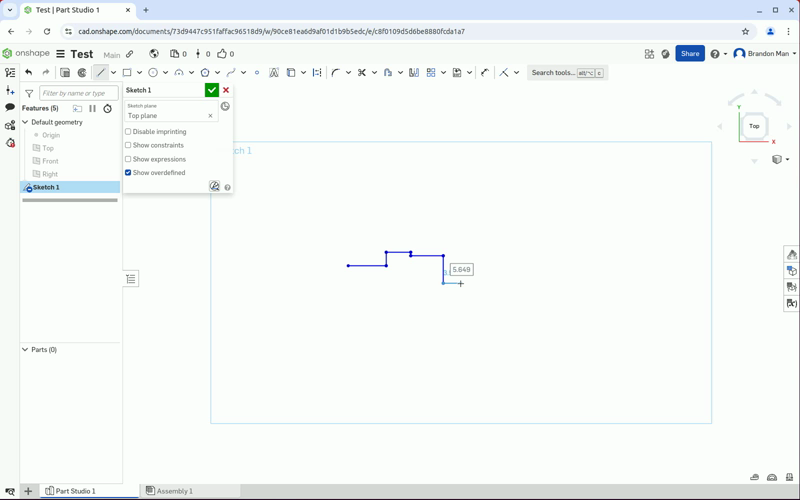
key_up(shift)
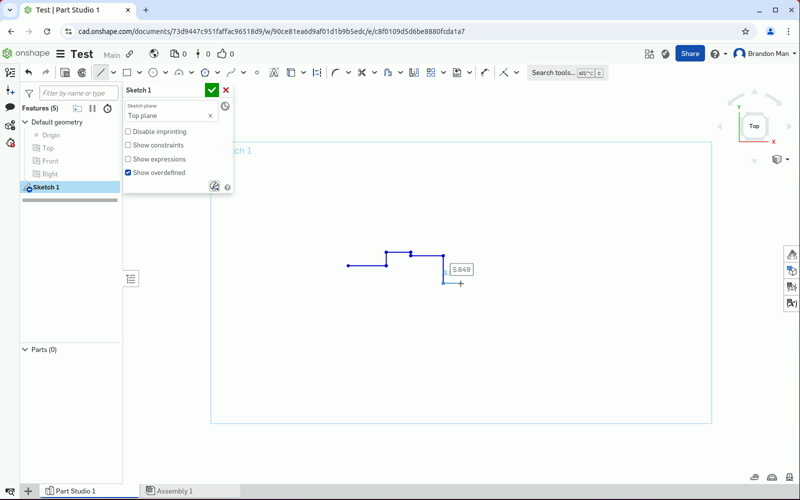
key_down(shift)
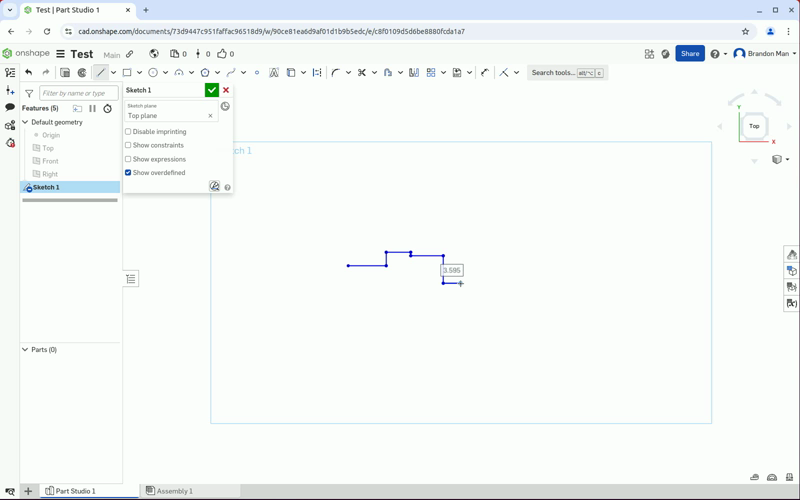
mouse_move(460, 220)
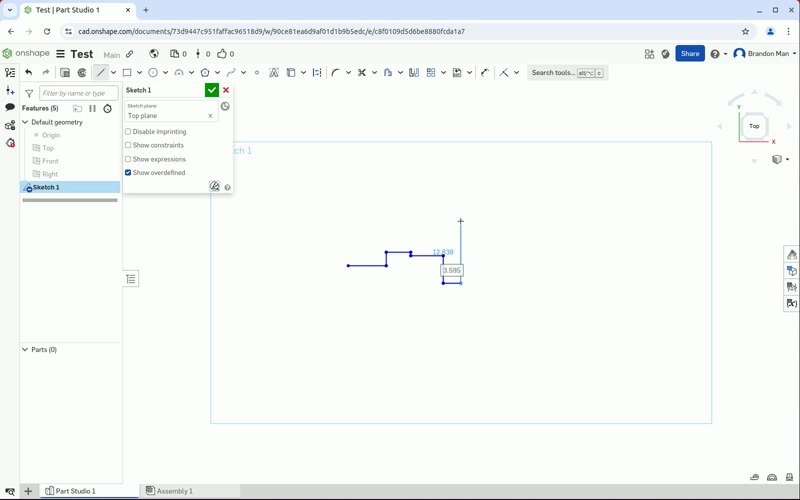
click(460, 220)
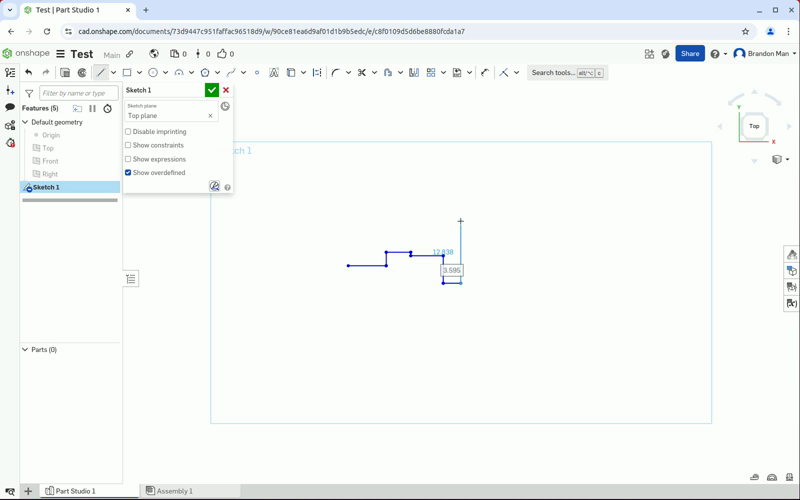
key_up(shift)
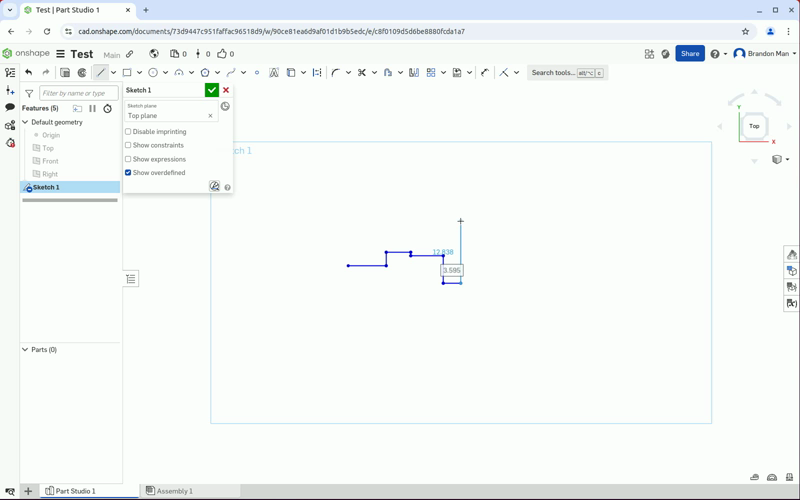
key_down(shift)
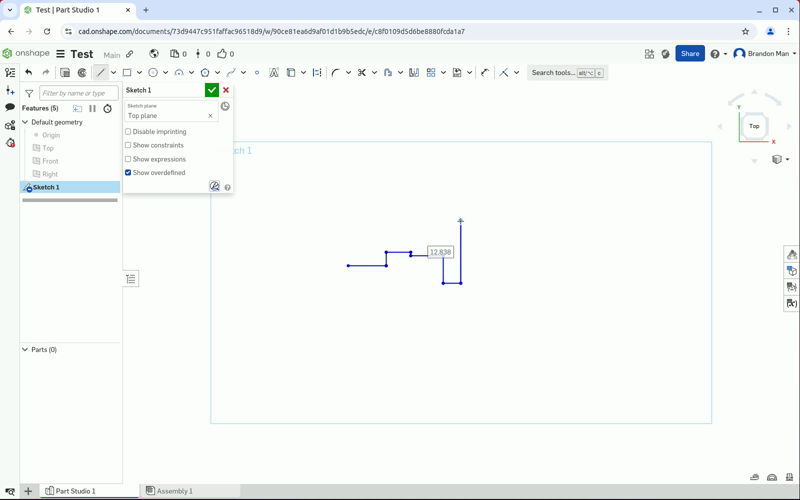
mouse_move(348, 220)
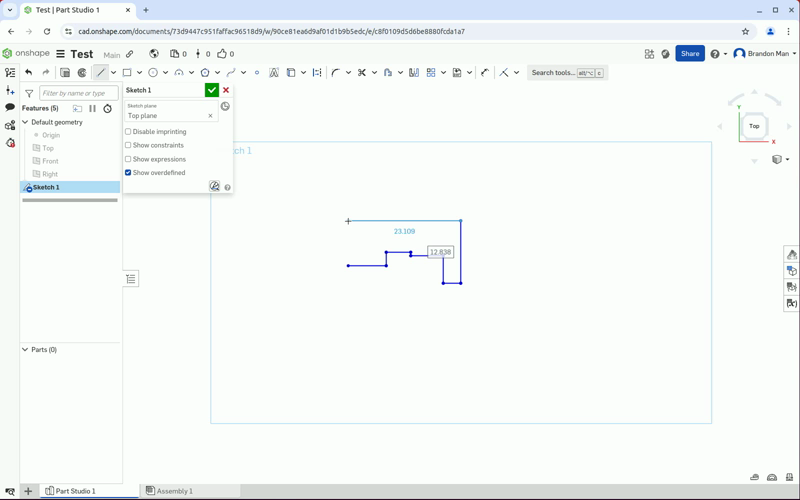
click(348, 220)
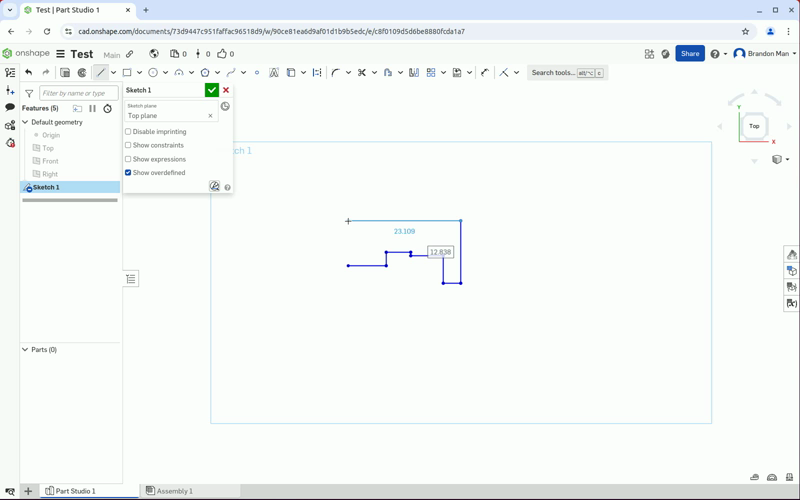
key_up(shift)
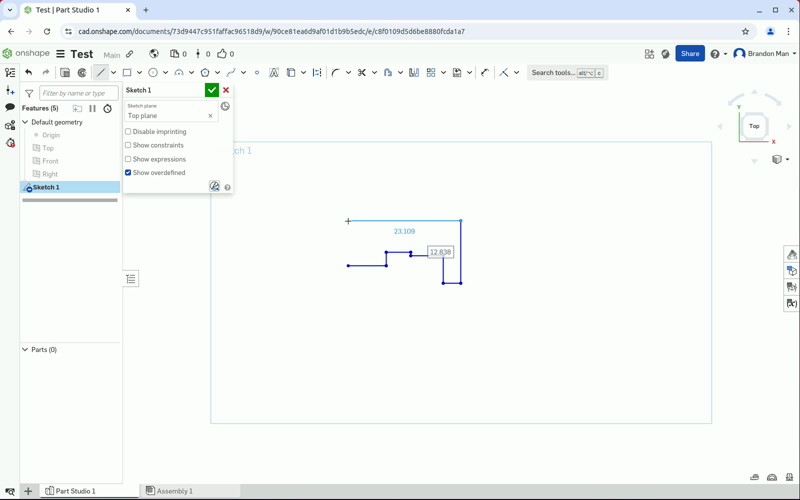
mouse_move(378, 220)
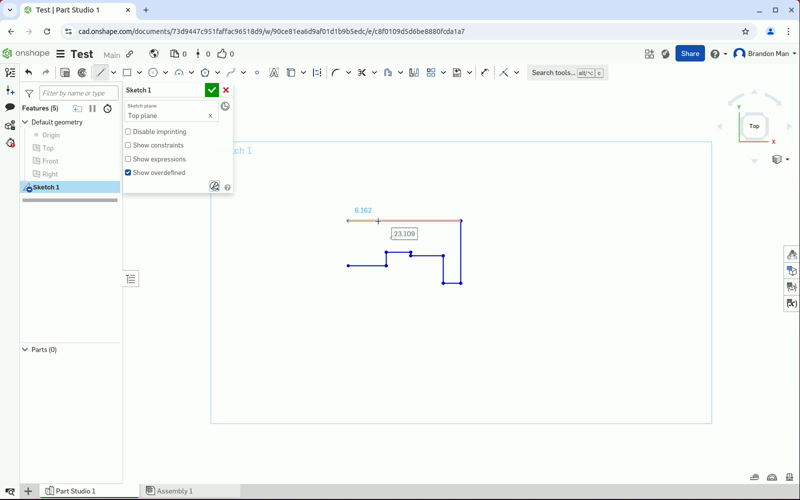
key_down(shift)
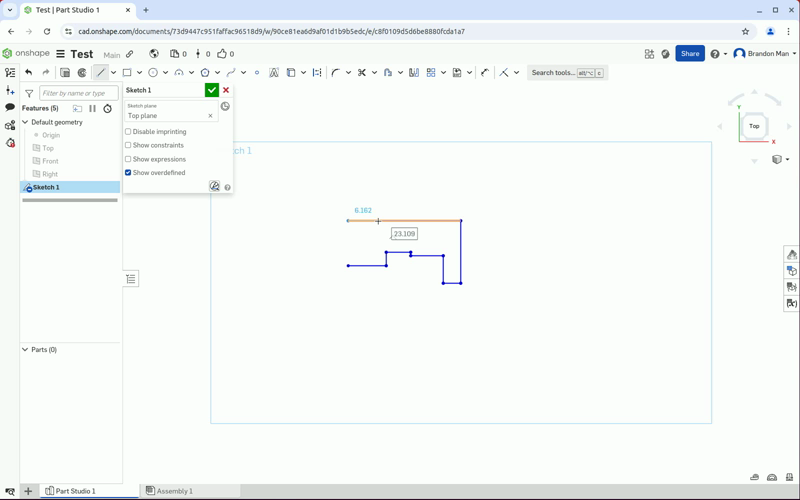
mouse_move(348, 265)
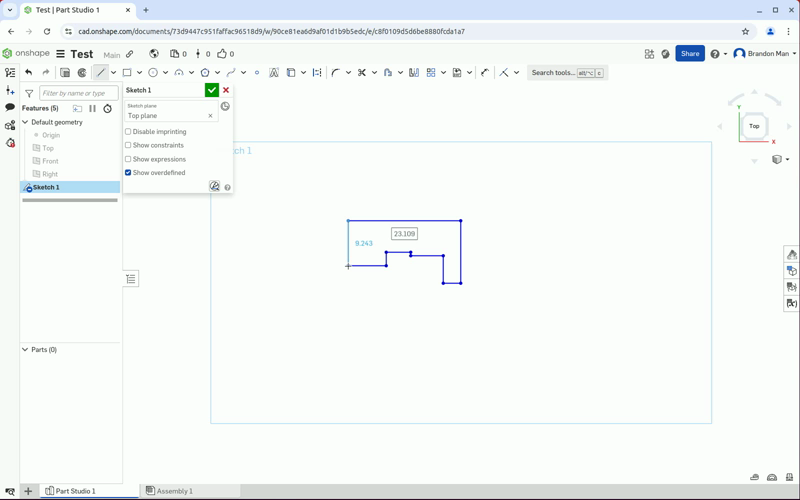
key_up(shift)
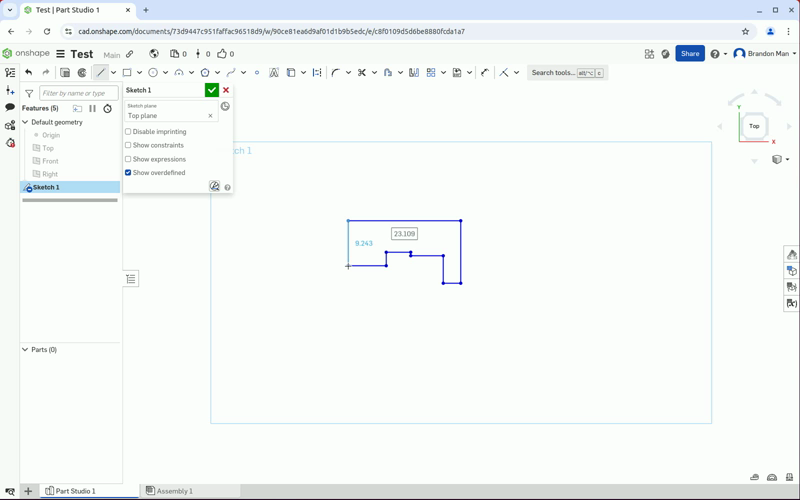
click(348, 265)
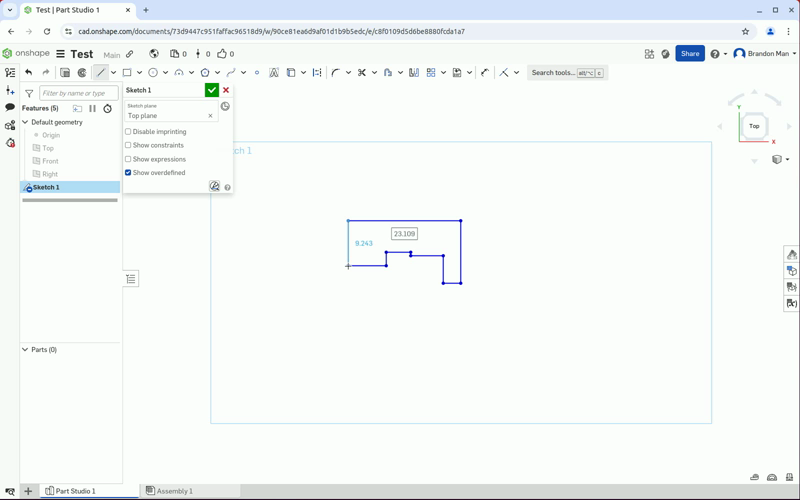
key(esc)
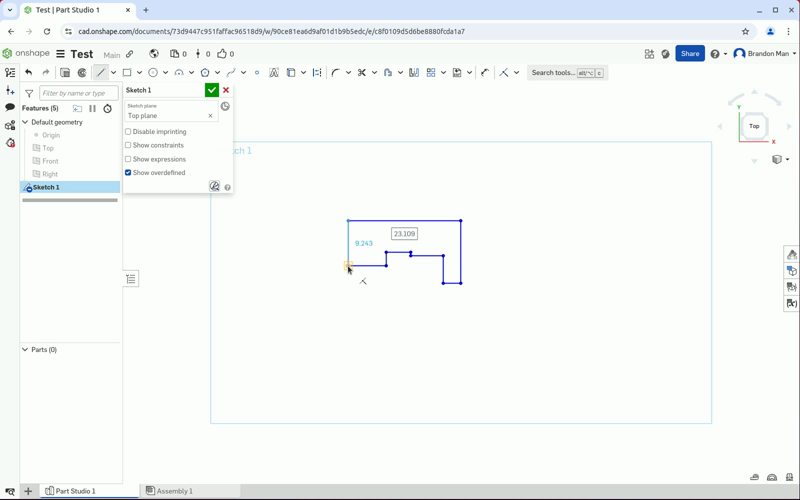
mouse_move(392, 238)
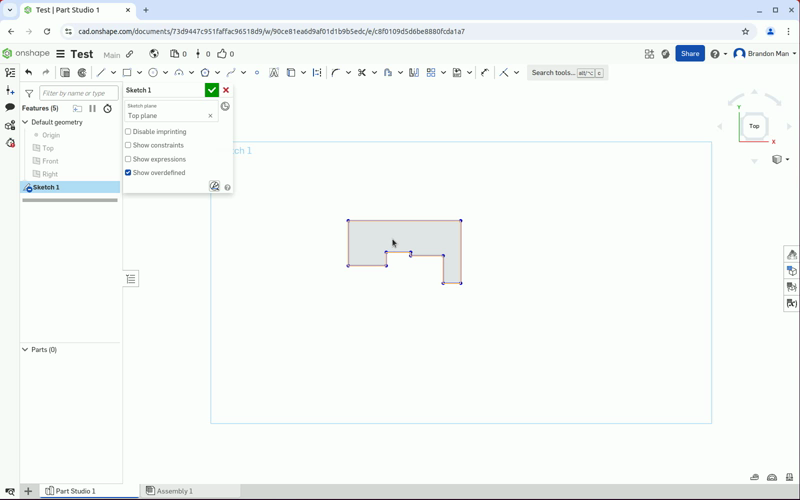
click(392, 238)
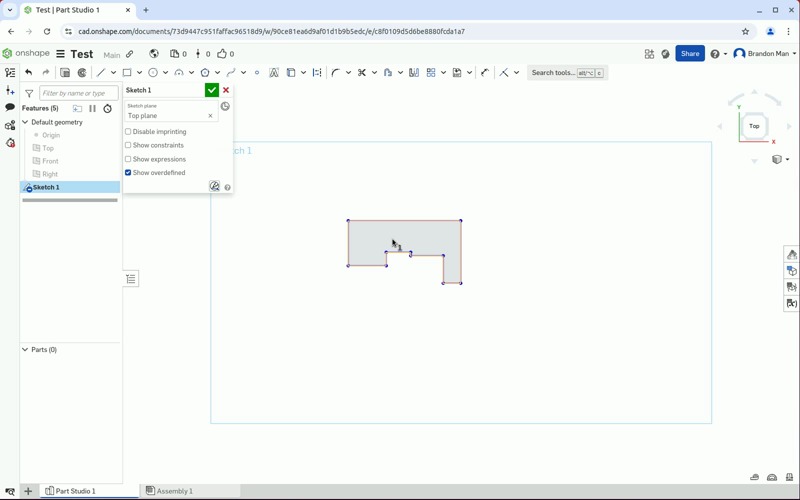
mouse_move(73, 352)
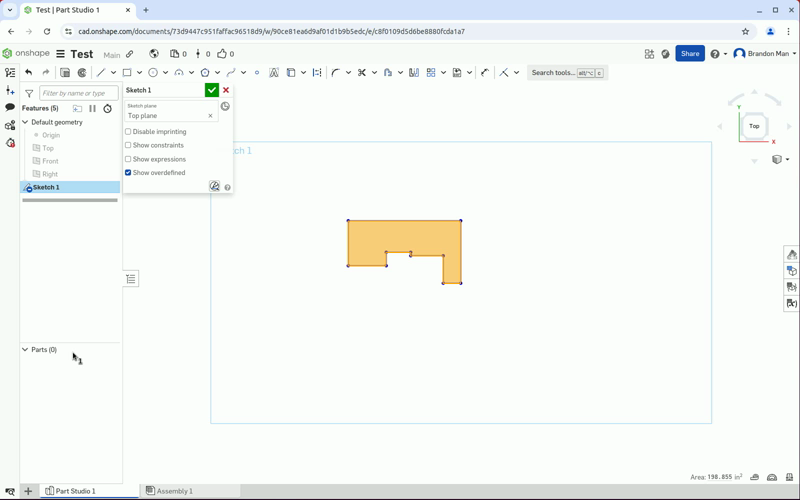
key(shift+y)
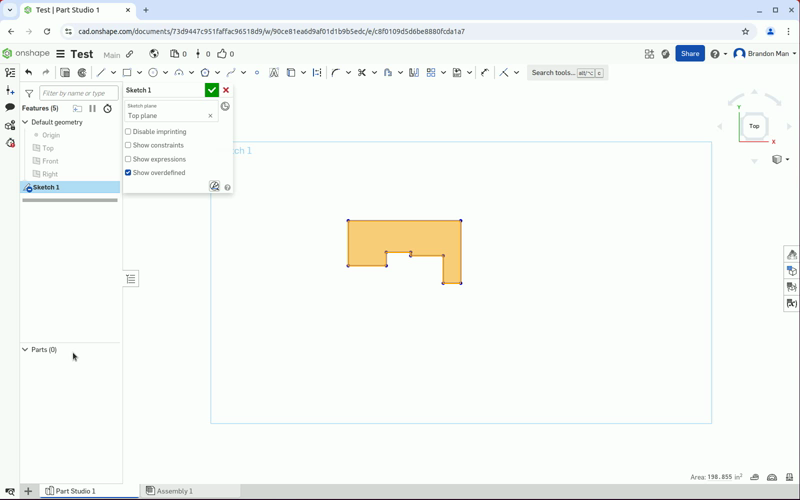
key(shift+e)
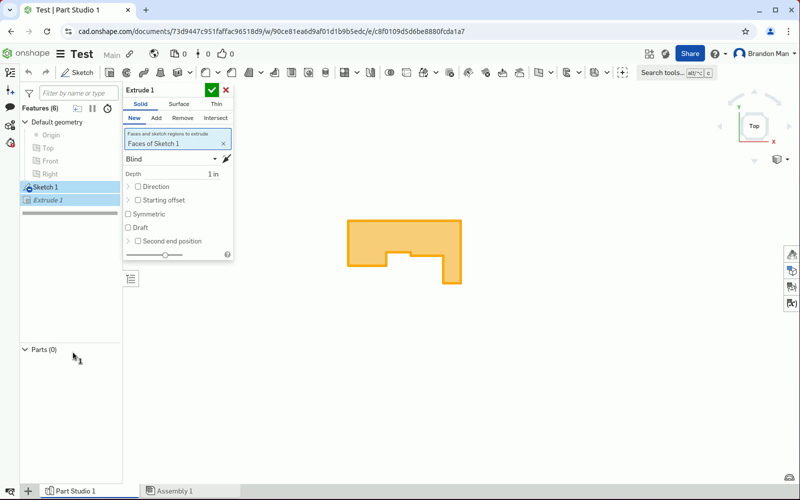
mouse_move(143, 106)
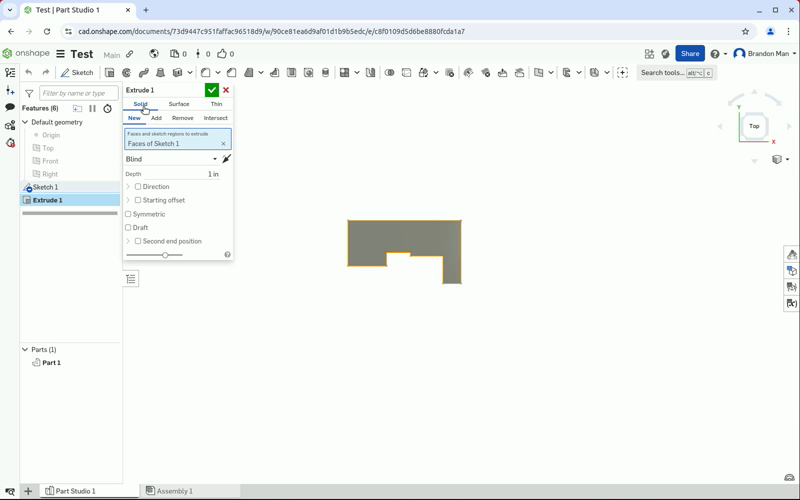
click(143, 106)
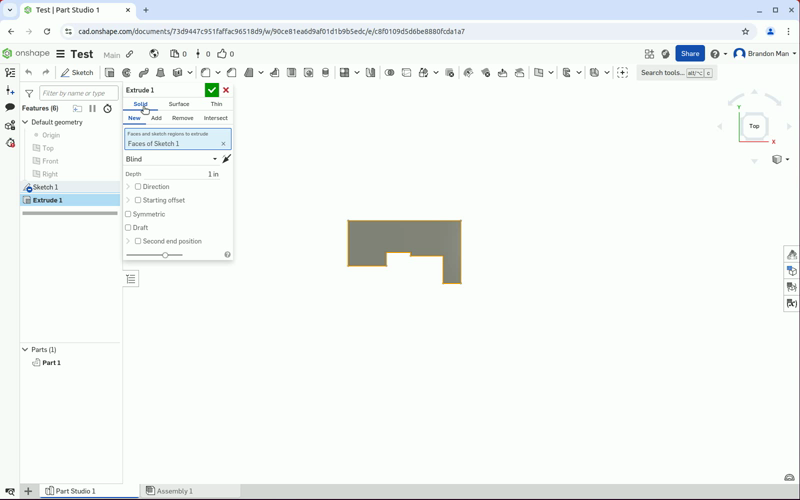
mouse_move(137, 120)
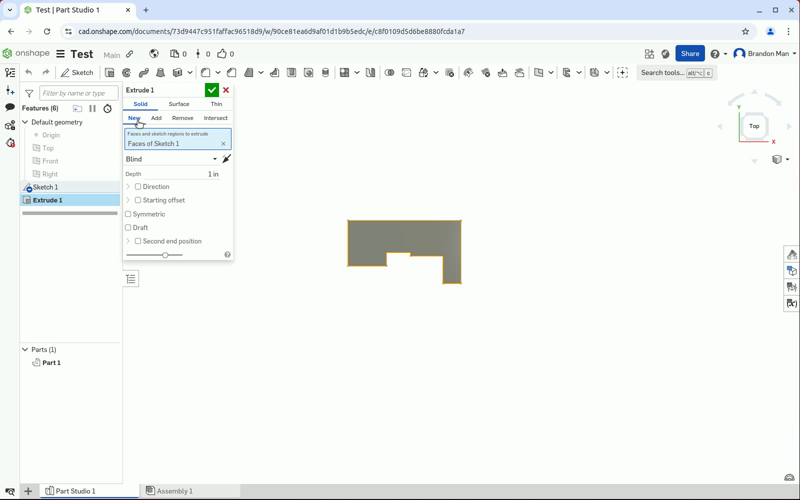
click(137, 120)
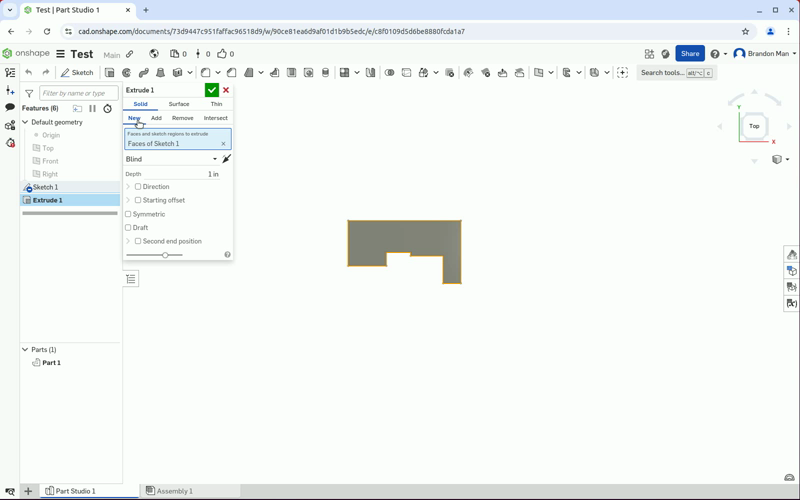
key(tab, 4)
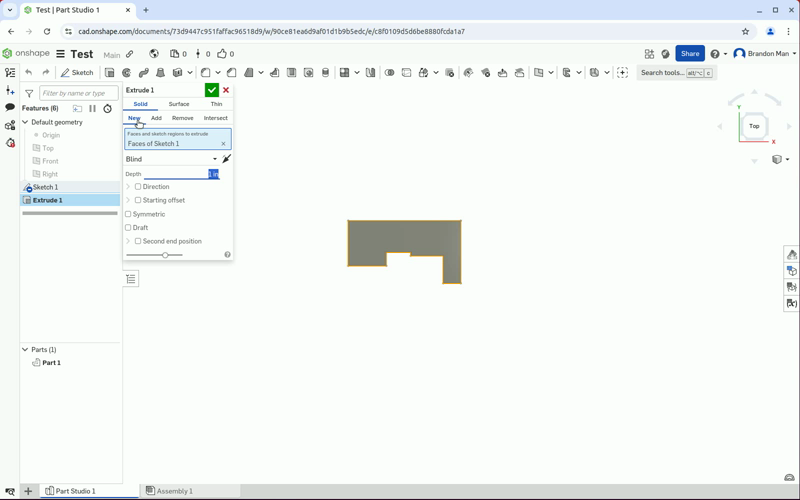
text(9.147)
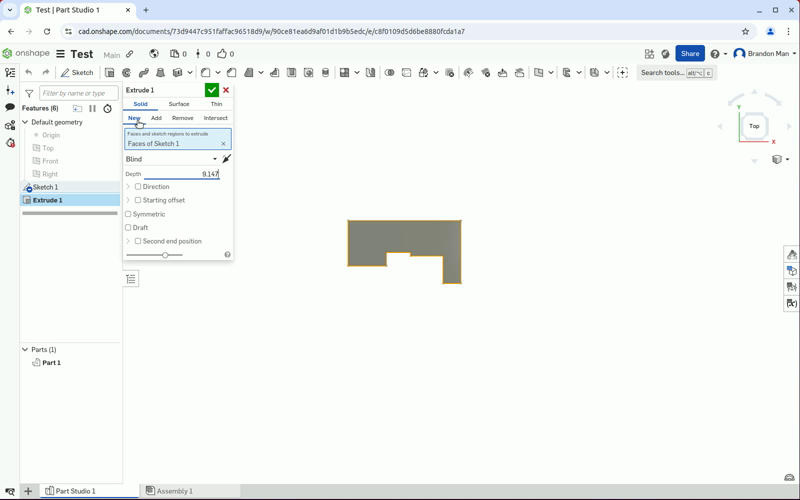
key(enter)
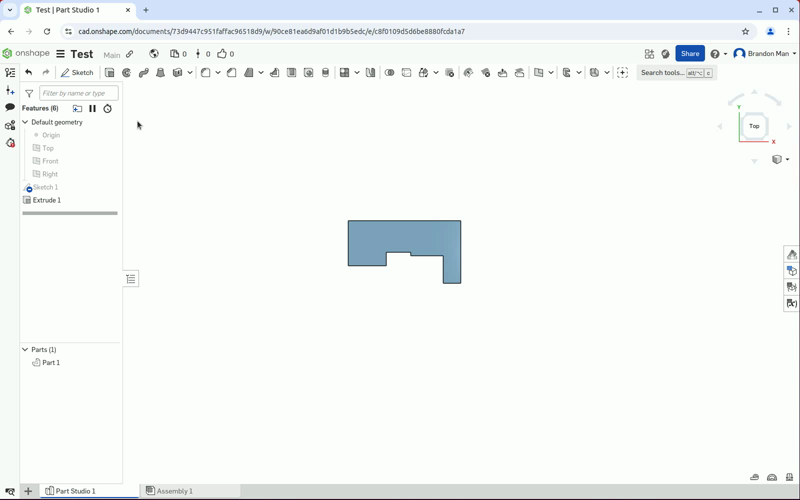
key(shift+h)
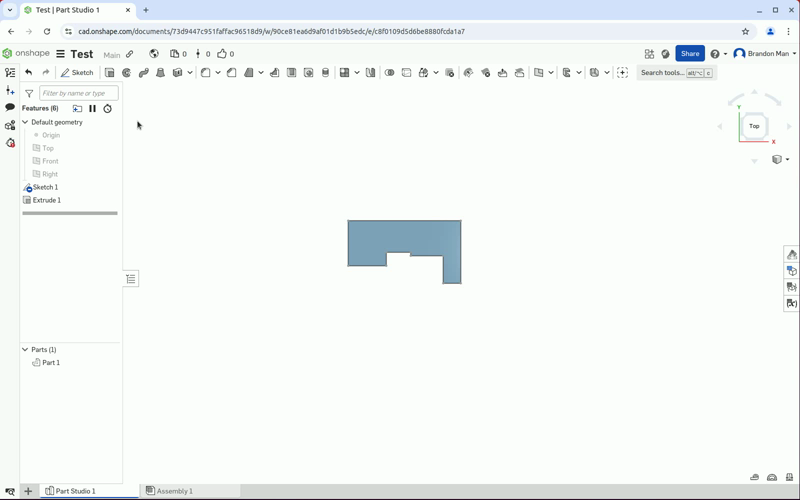
key(shift+h)
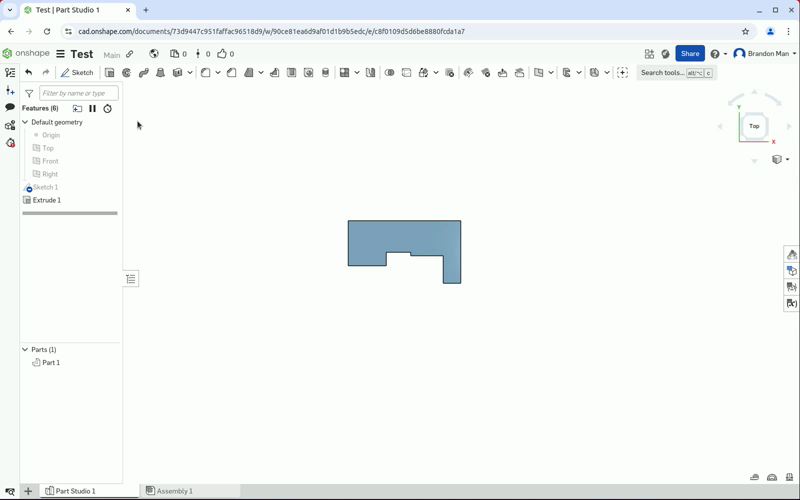
mouse_move(73, 189)
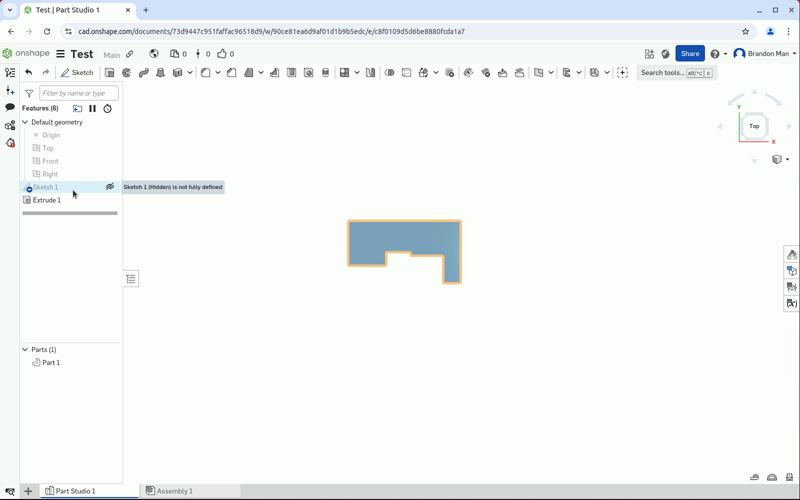
click(73, 189)
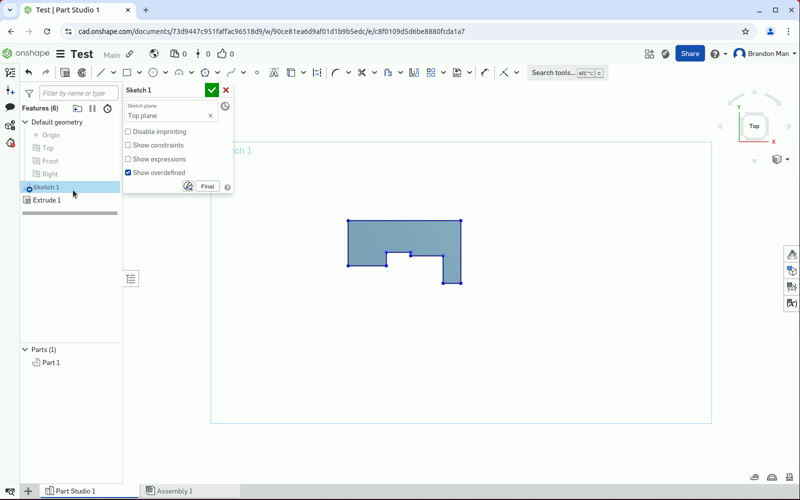
mouse_move(229, 92)
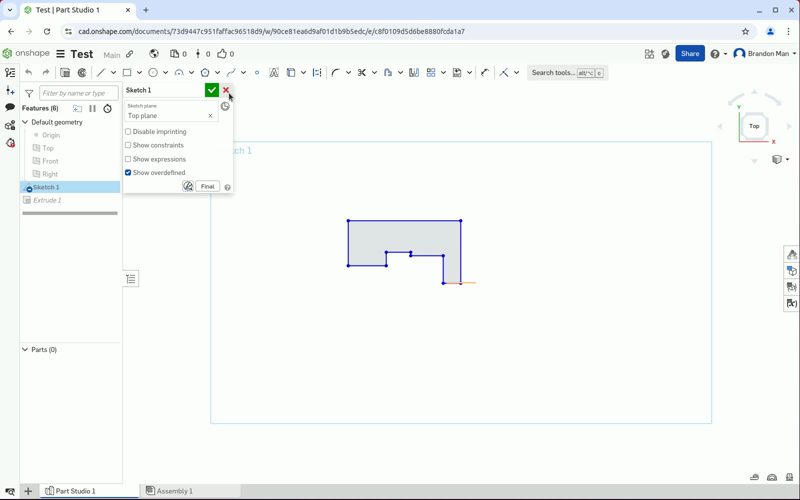
click(229, 92)
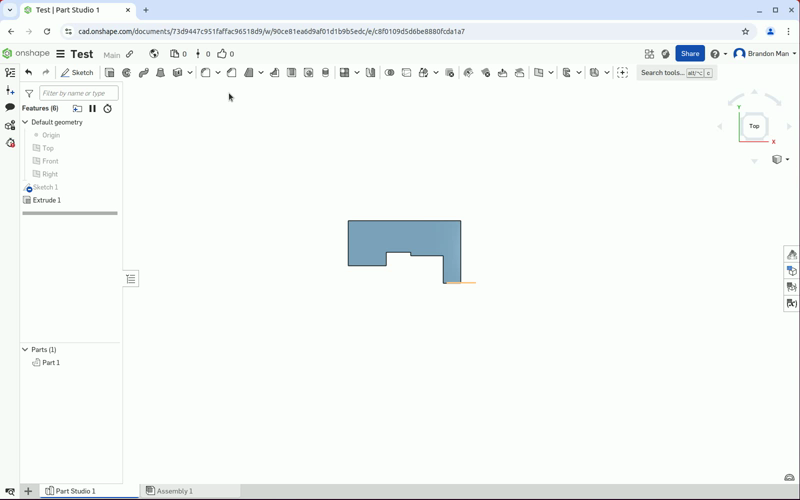
mouse_move(541, 75)
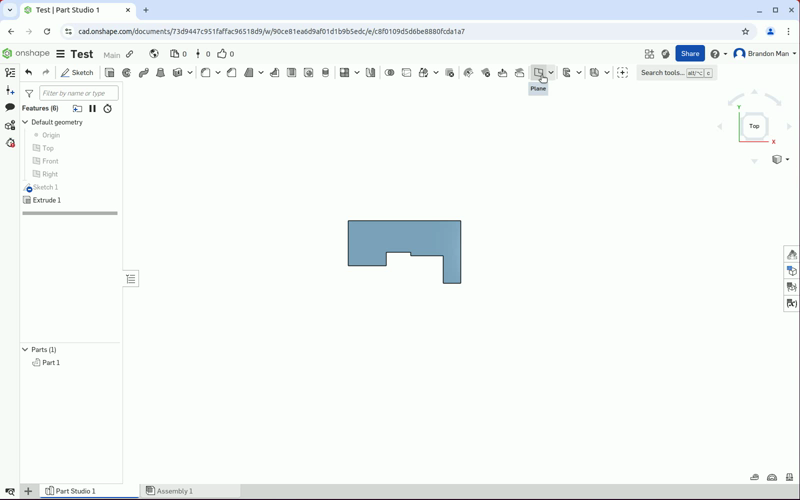
click(541, 75)
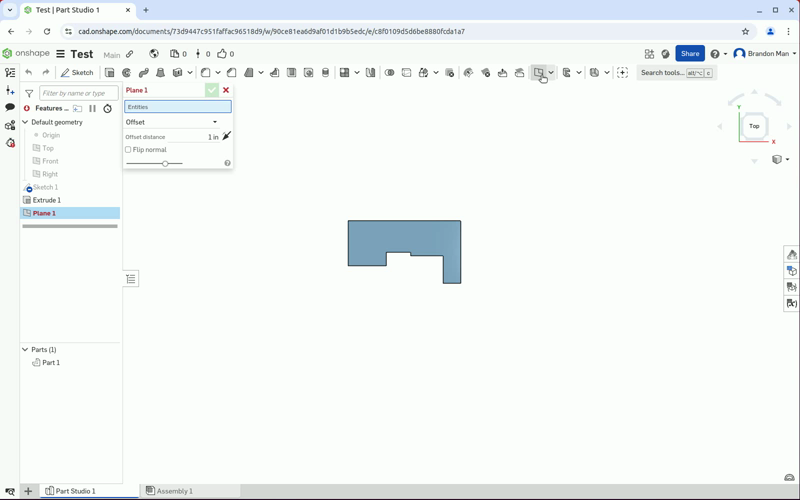
mouse_move(73, 150)
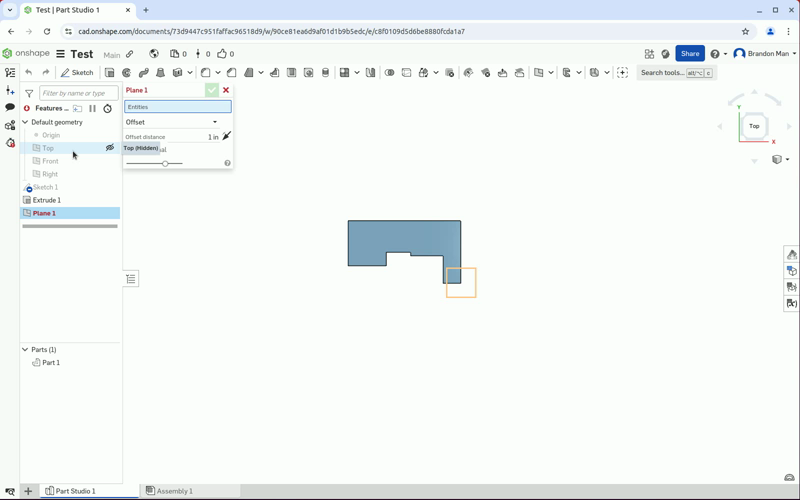
click(73, 150)
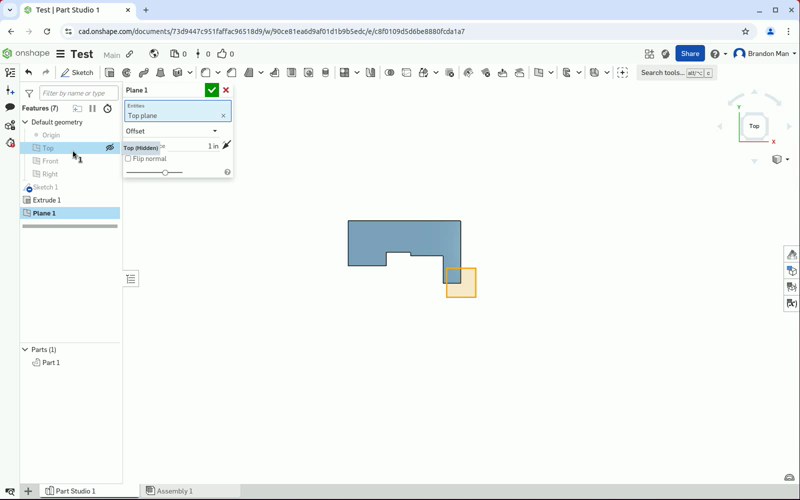
key(tab, 2)
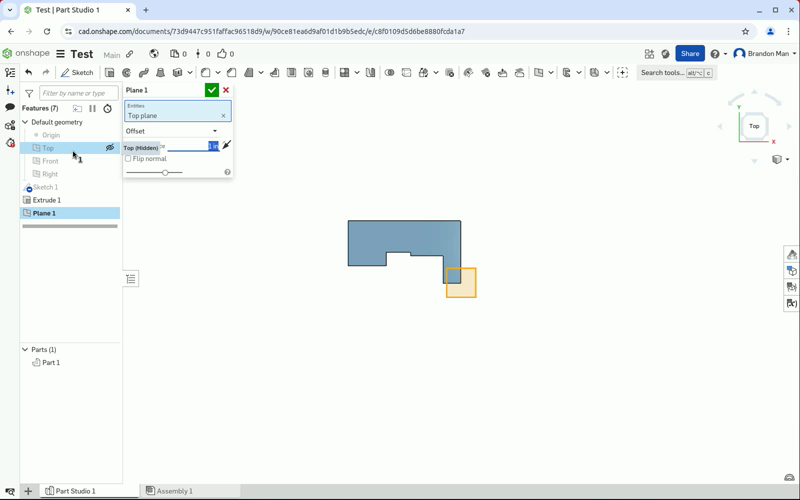
text(9.151)
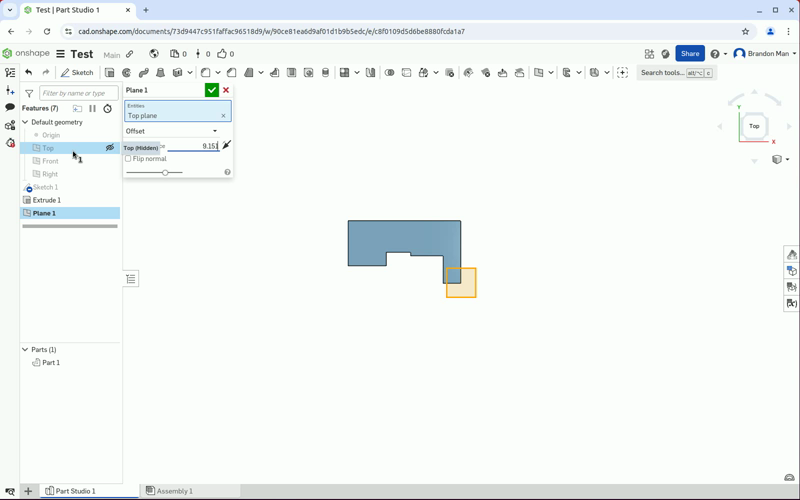
key(enter, 2)
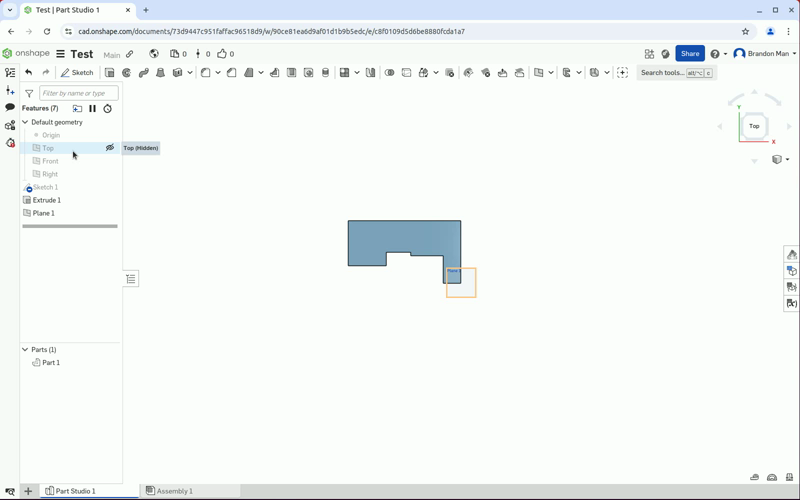
key(shift+s)
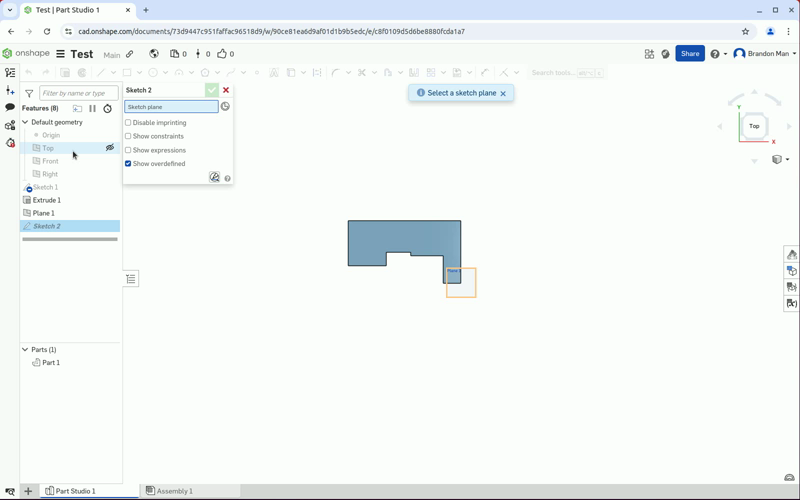
mouse_move(73, 215)
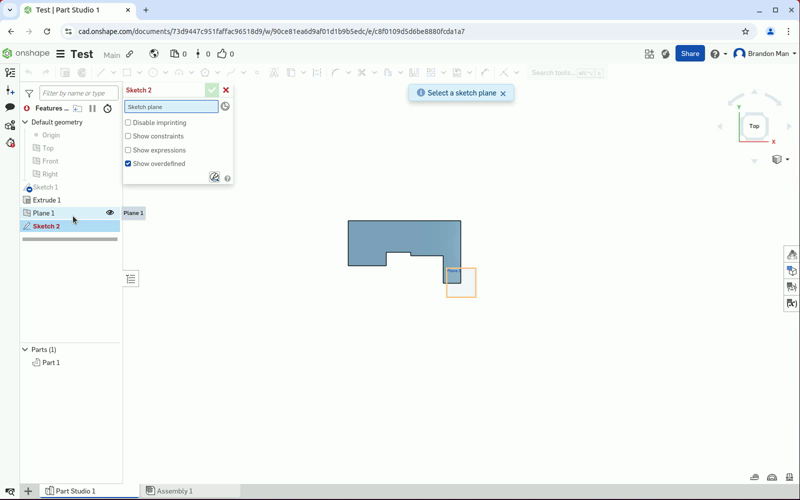
click(73, 215)
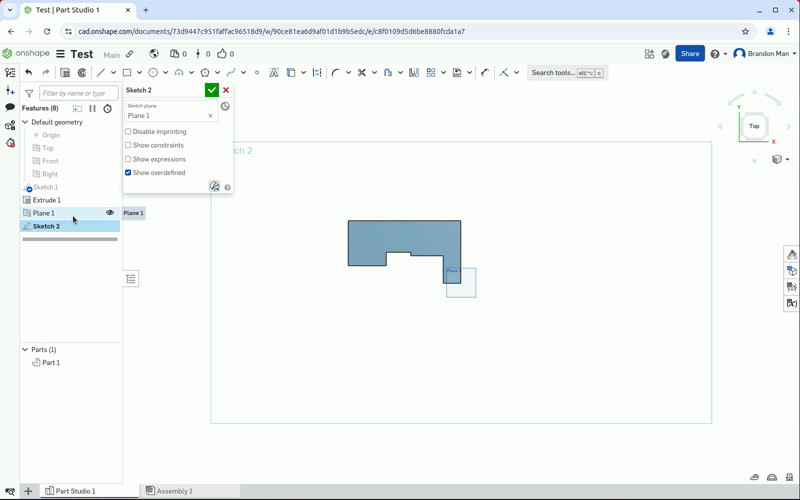
mouse_move(73, 352)
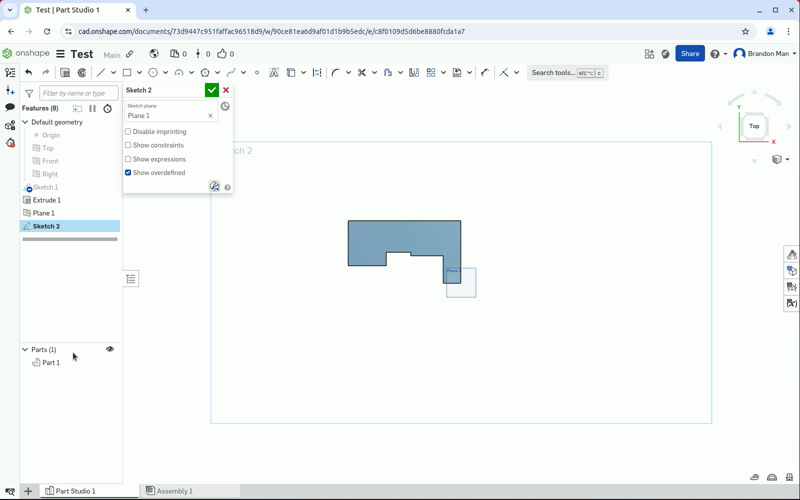
key(y)
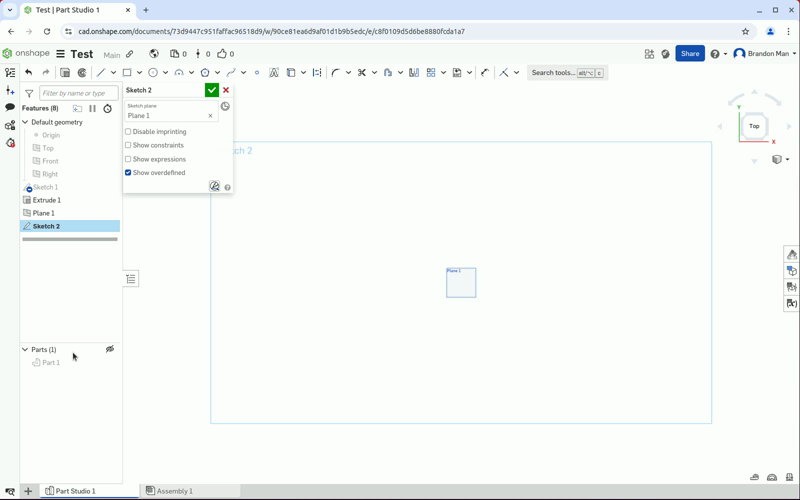
key(l)
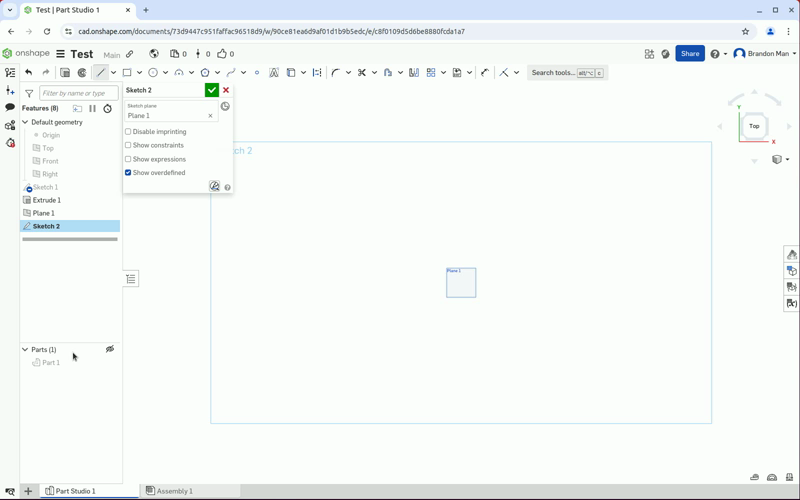
key_down(shift)
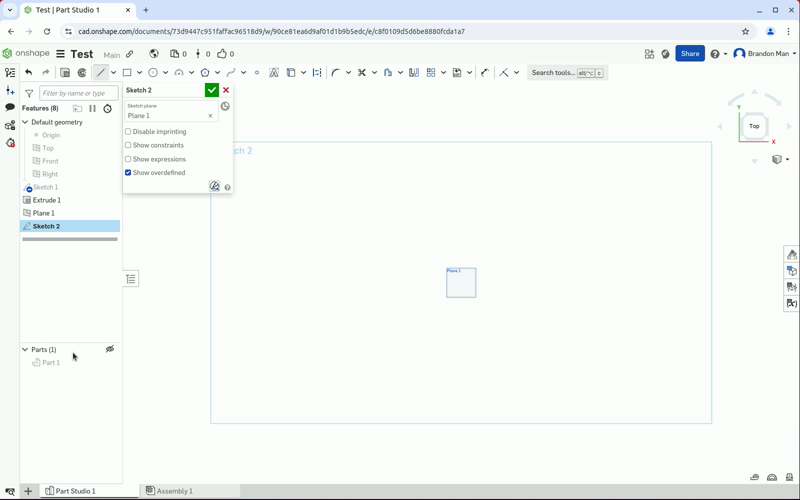
mouse_move(348, 265)
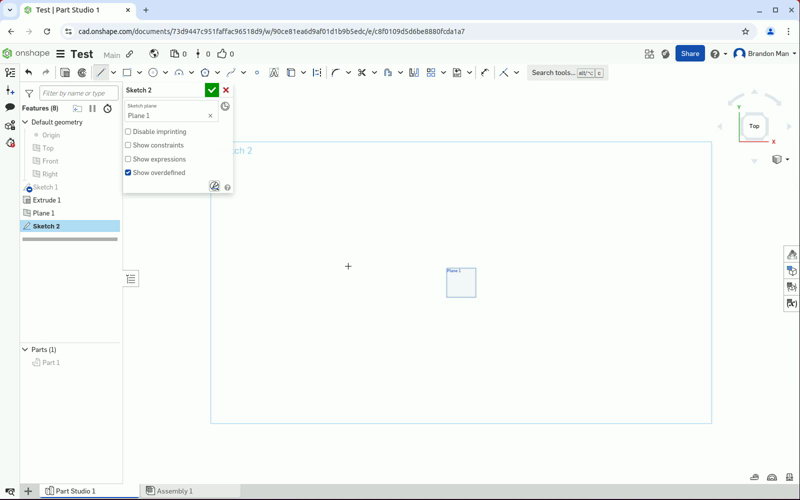
click(348, 265)
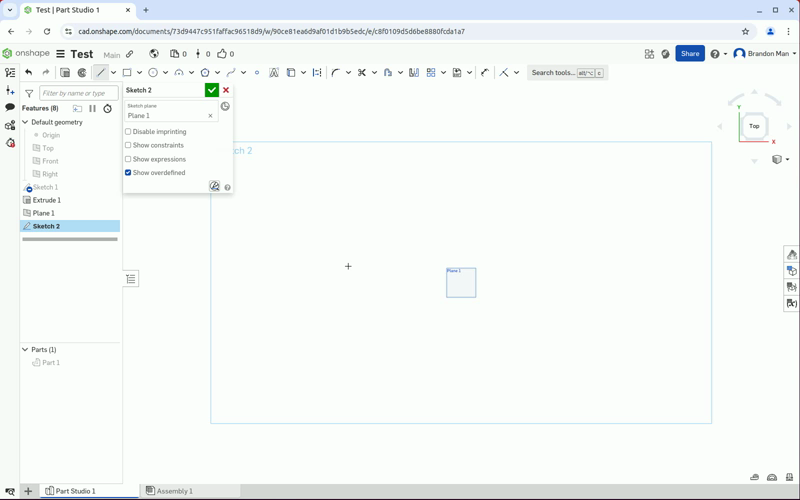
key_up(shift)
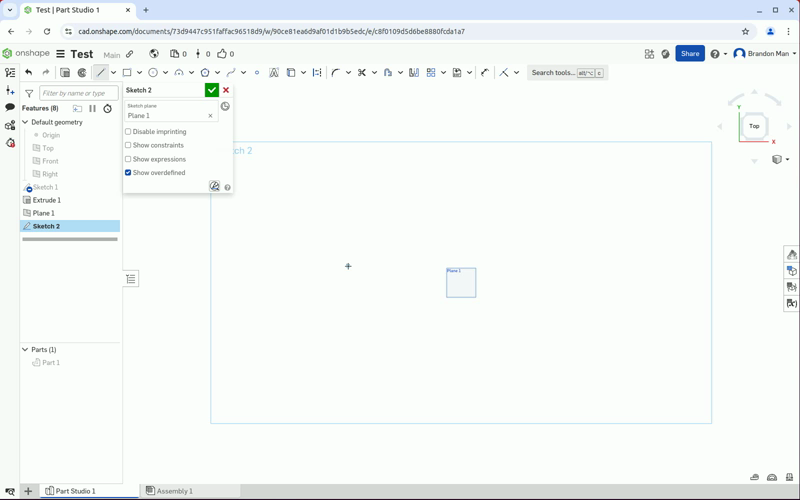
key_down(shift)
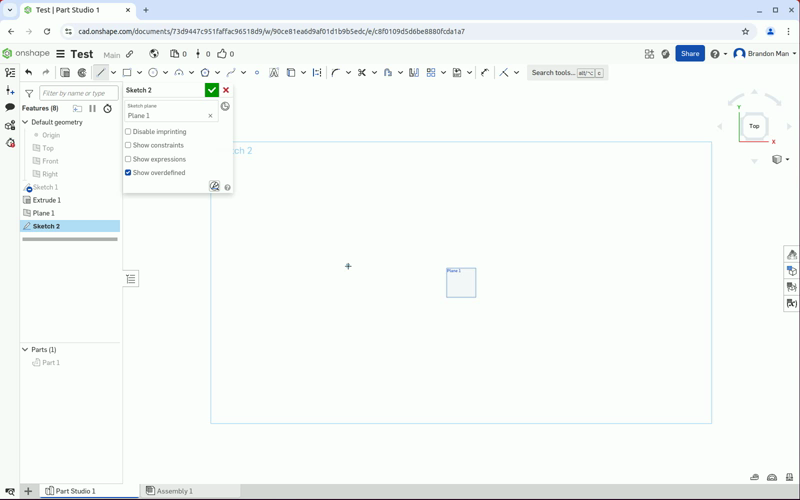
mouse_move(378, 265)
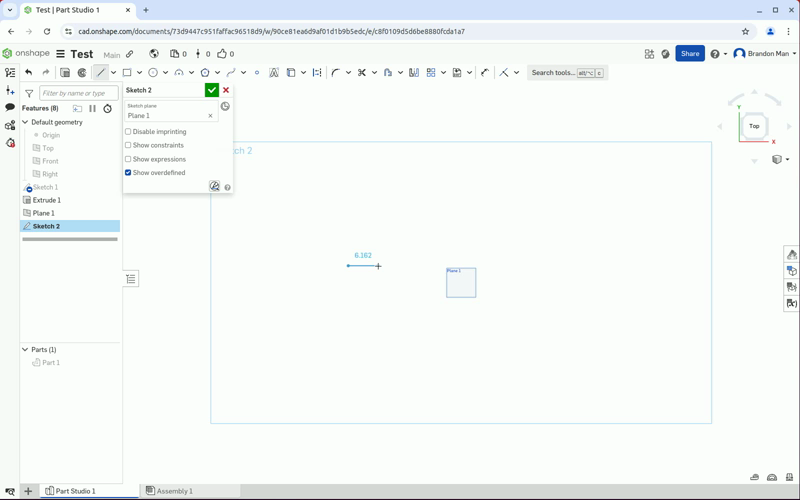
mouse_move(371, 265)
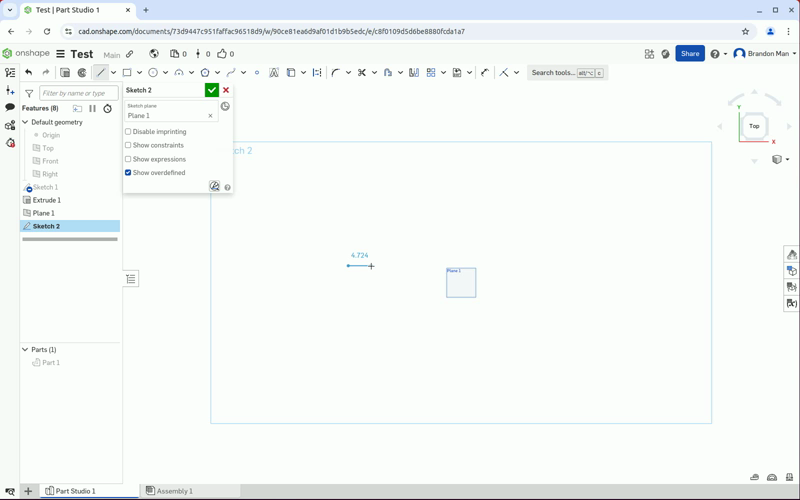
click(371, 265)
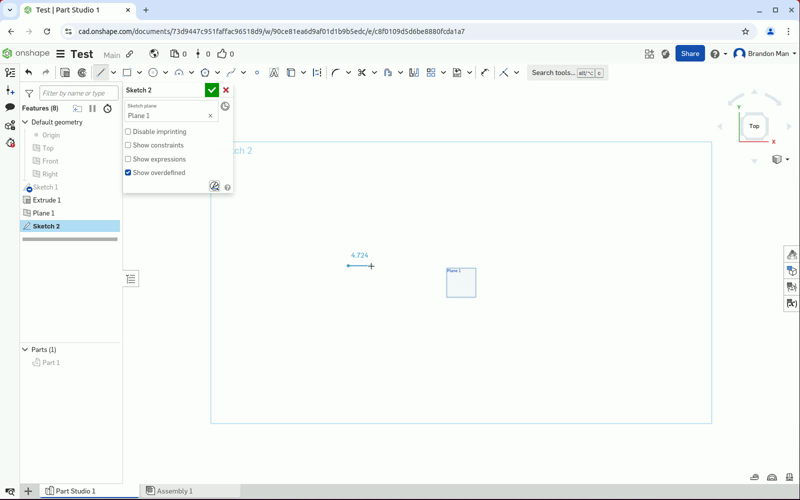
key_up(shift)
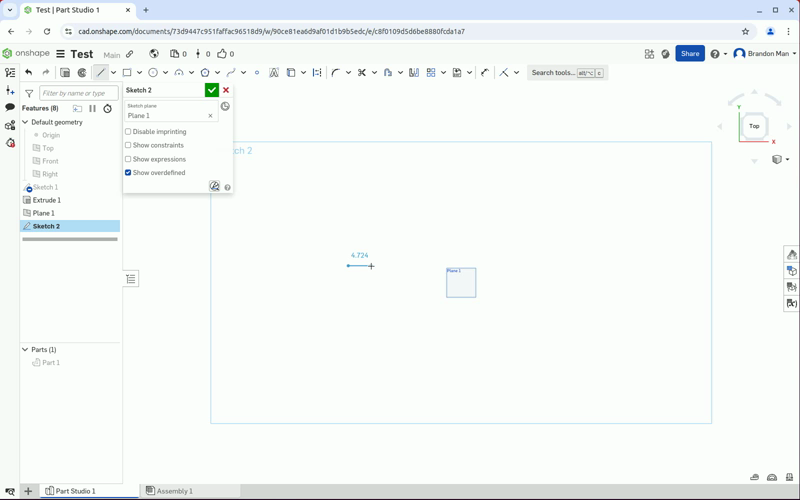
key_down(shift)
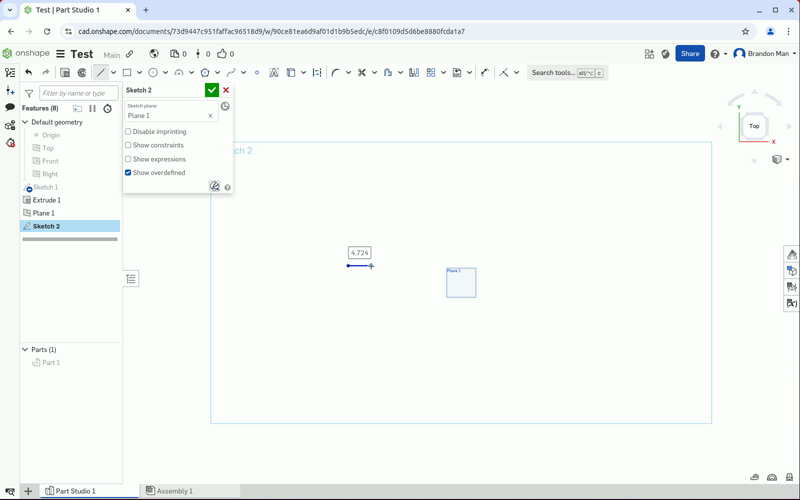
mouse_move(401, 265)
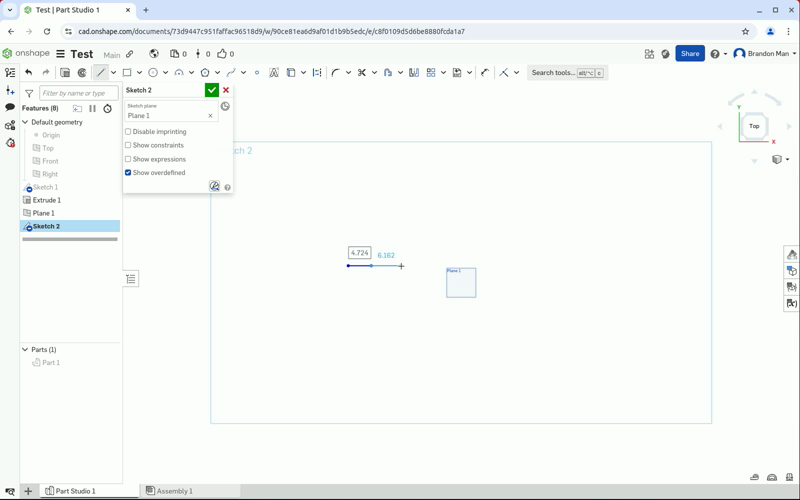
mouse_move(371, 220)
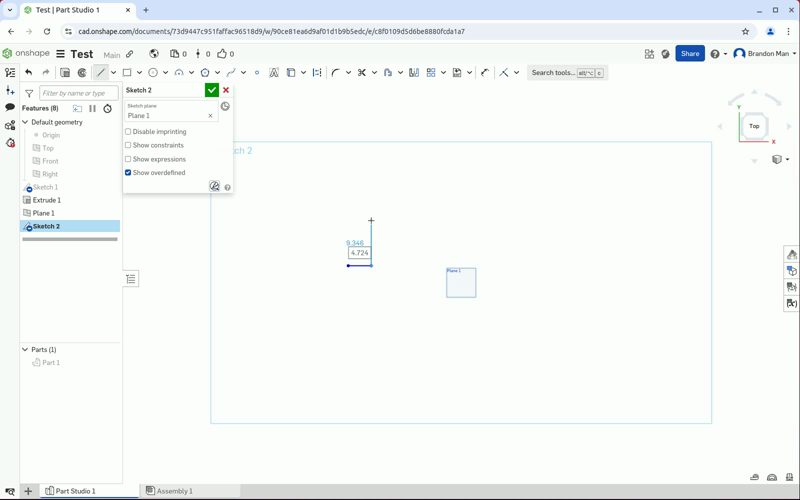
click(371, 220)
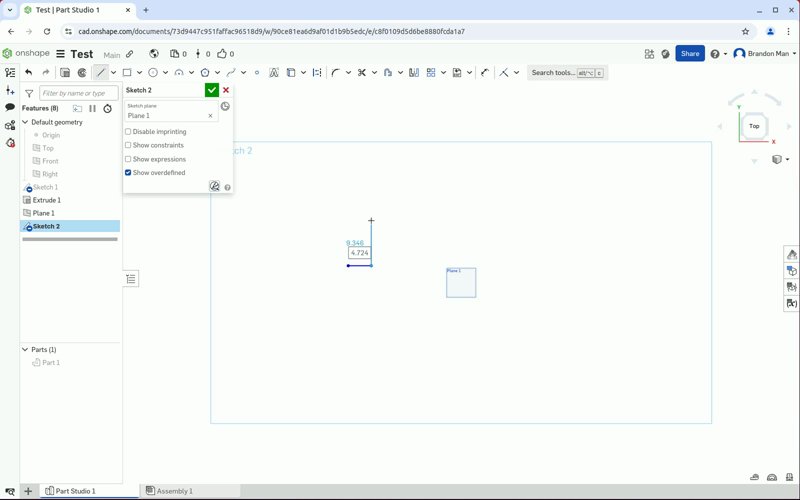
key_up(shift)
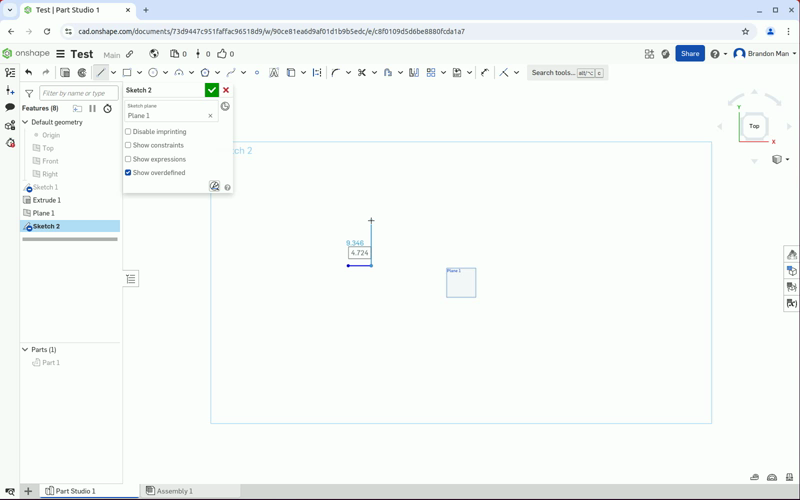
key_down(shift)
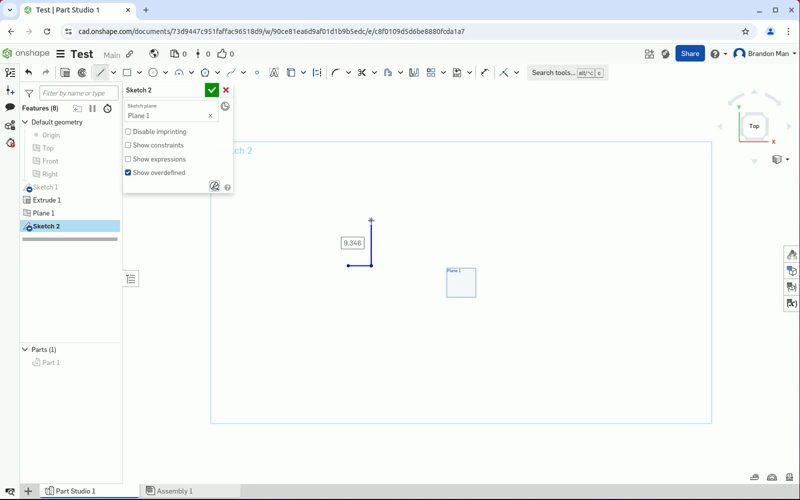
mouse_move(401, 220)
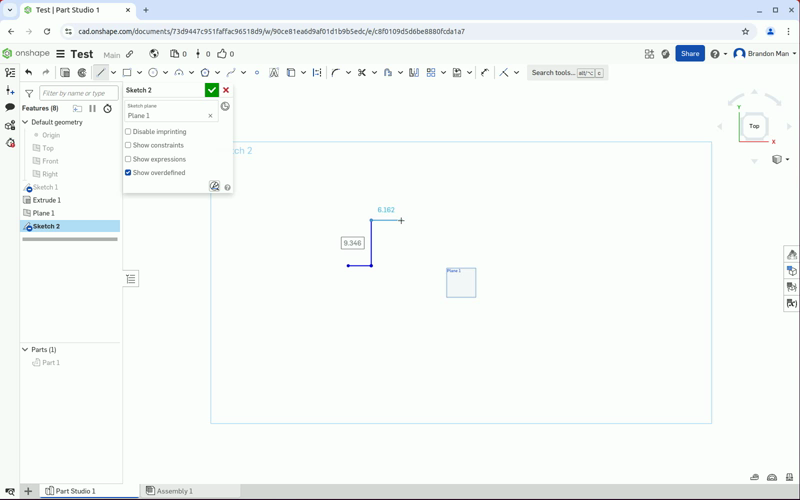
mouse_move(348, 220)
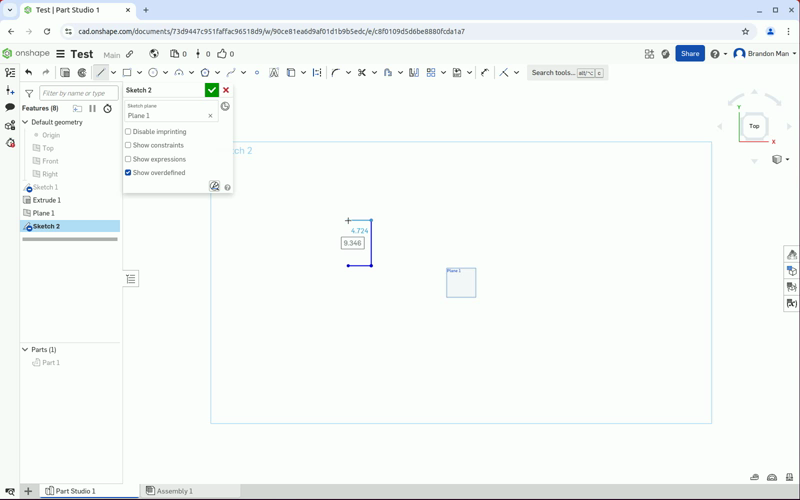
click(348, 220)
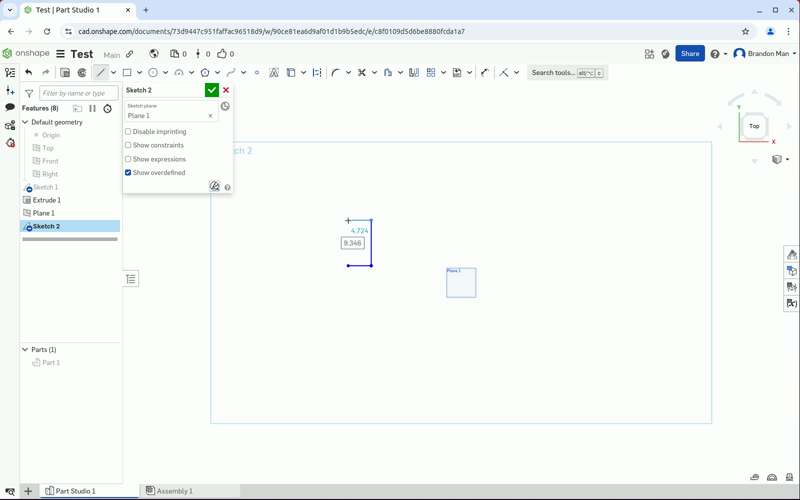
key_up(shift)
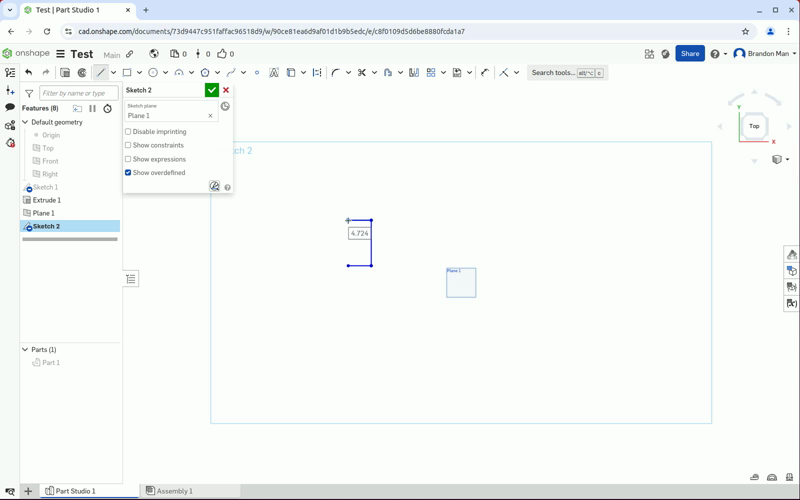
mouse_move(378, 220)
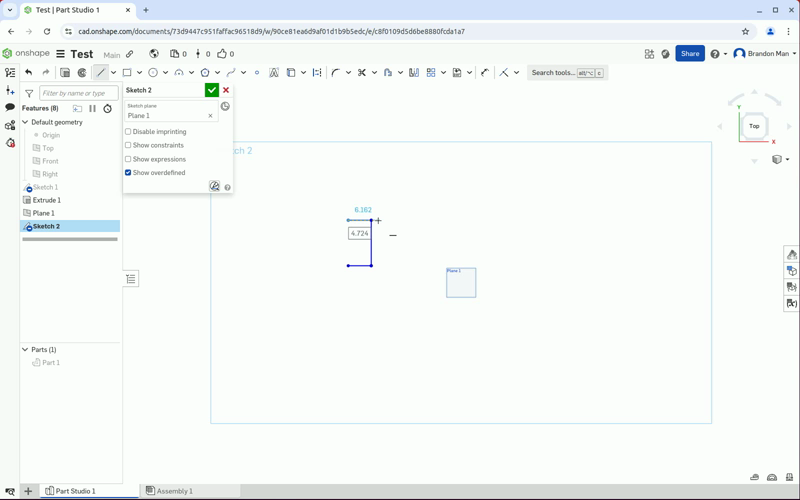
key_down(shift)
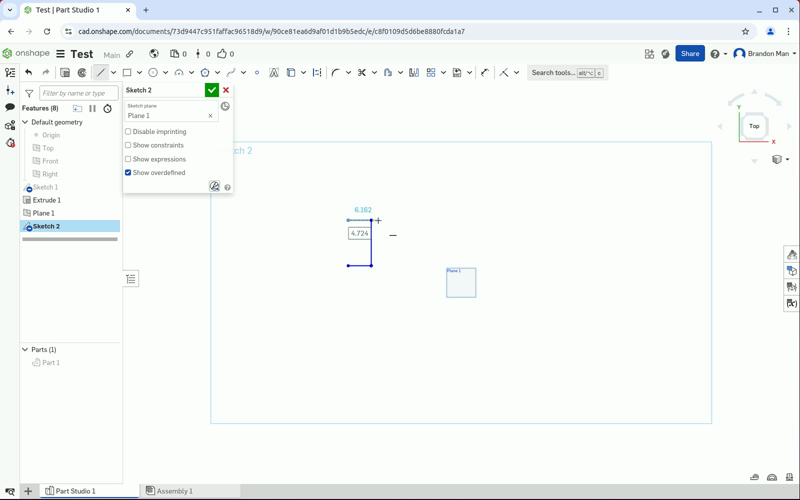
mouse_move(348, 265)
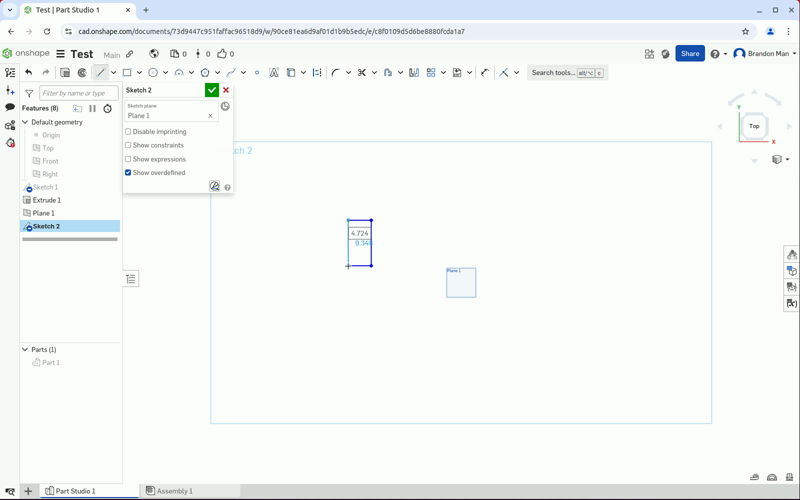
key_up(shift)
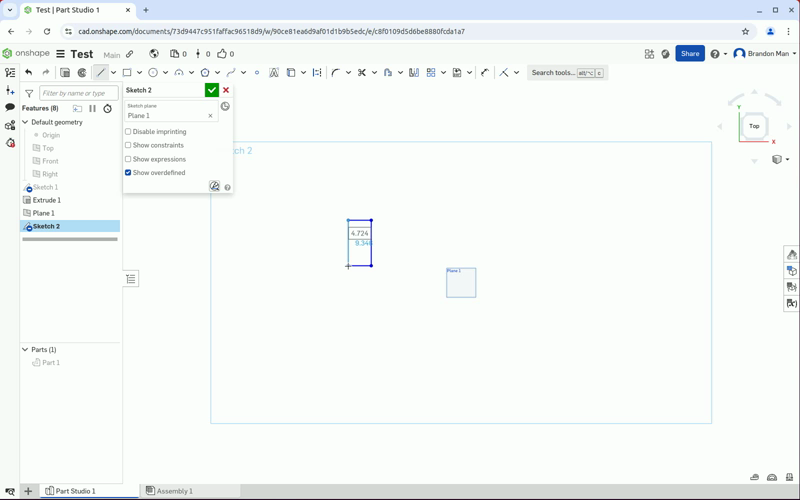
click(348, 265)
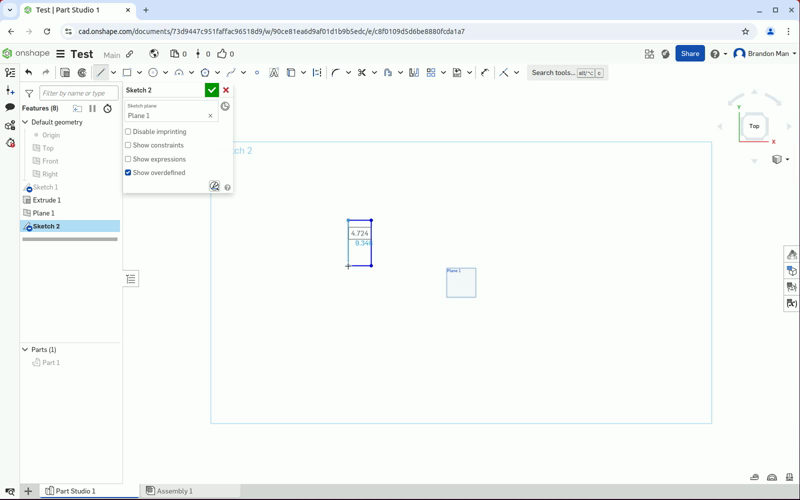
key(esc)
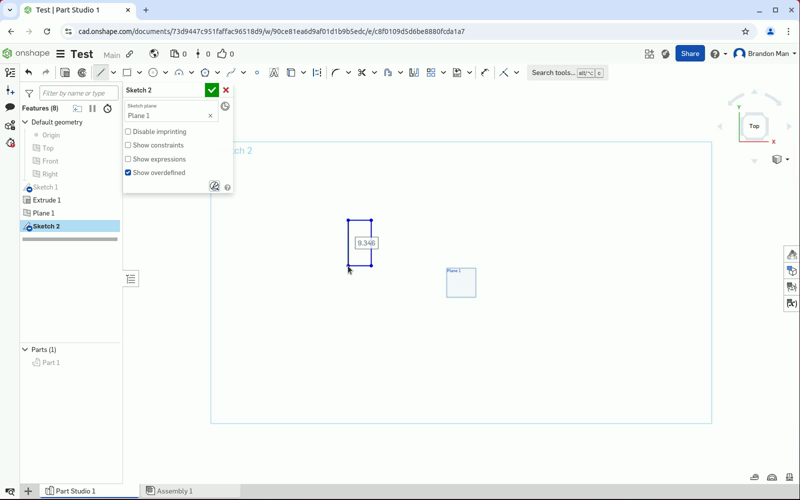
mouse_move(355, 247)
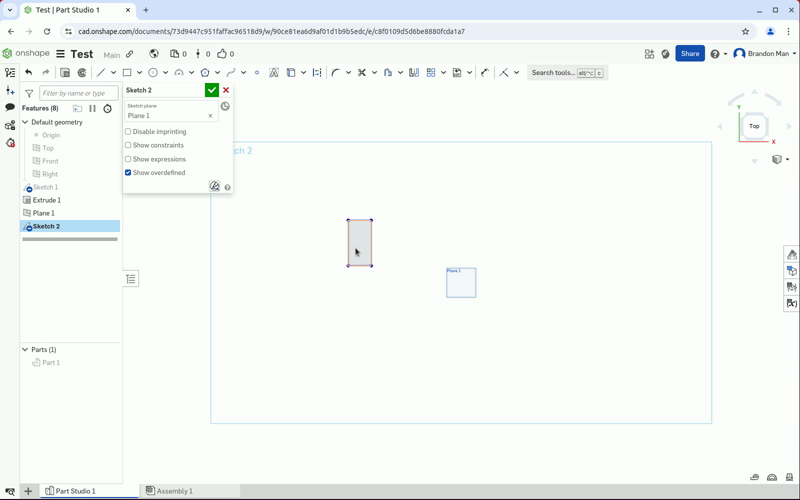
scroll(6)
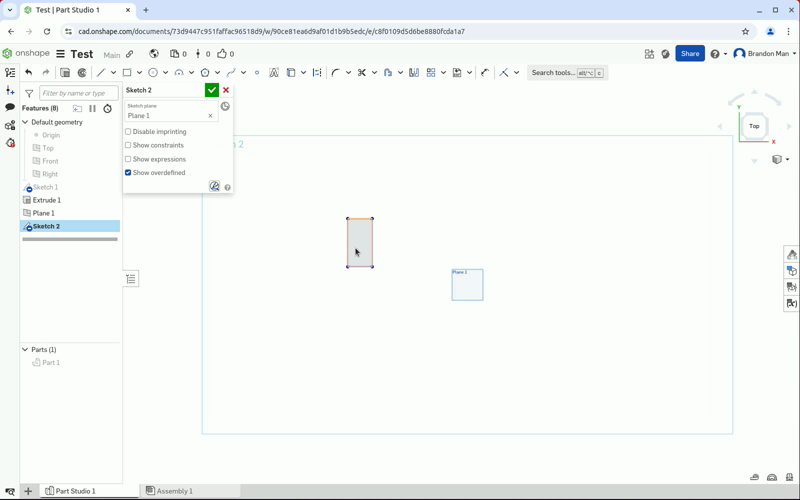
scroll(6)
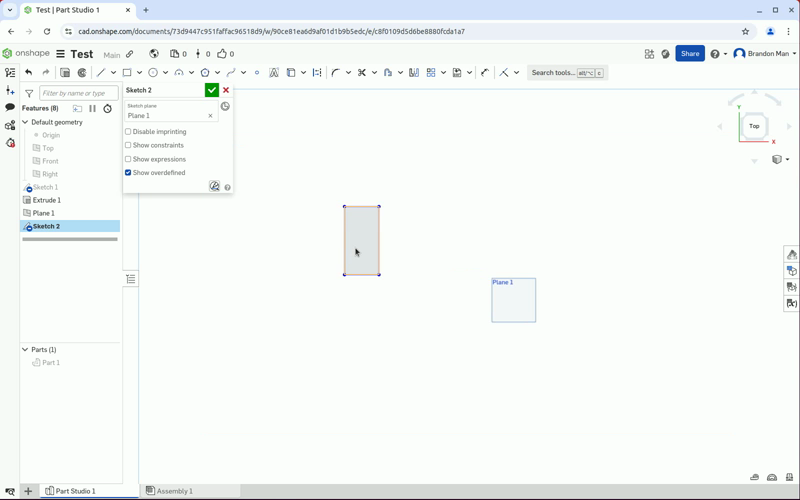
scroll(6)
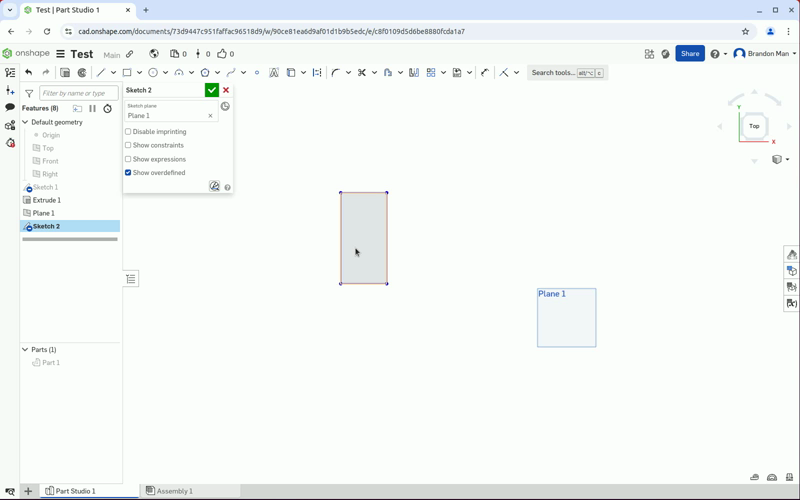
scroll(6)
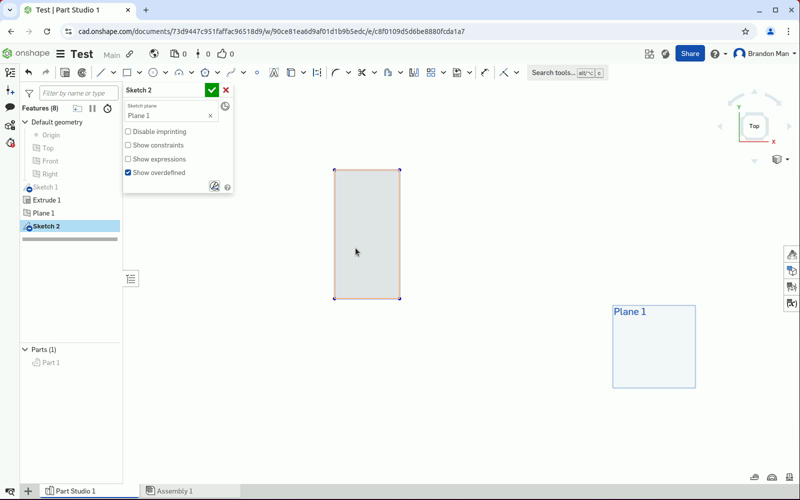
scroll(6)
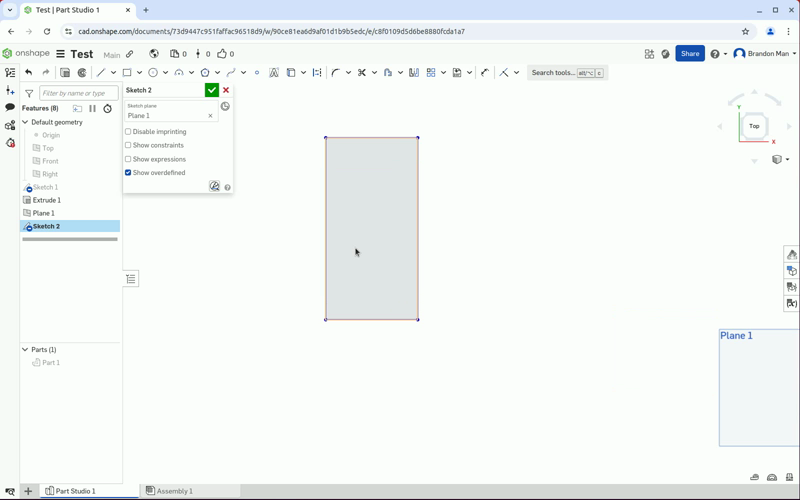
scroll(6)
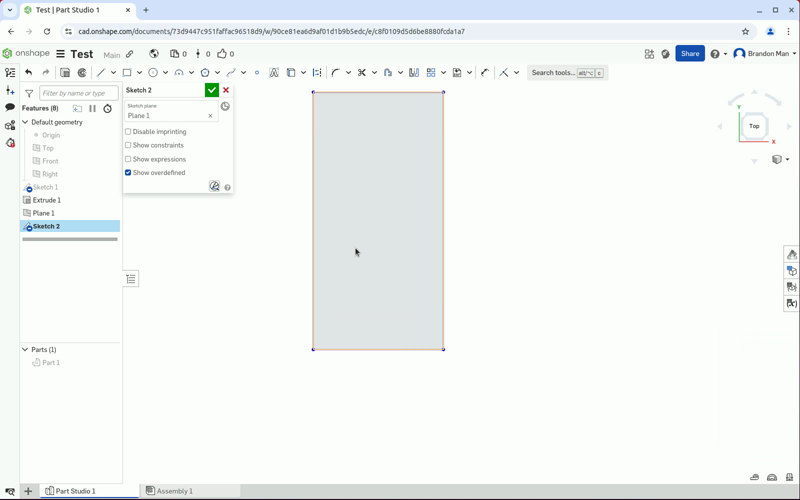
scroll(6)
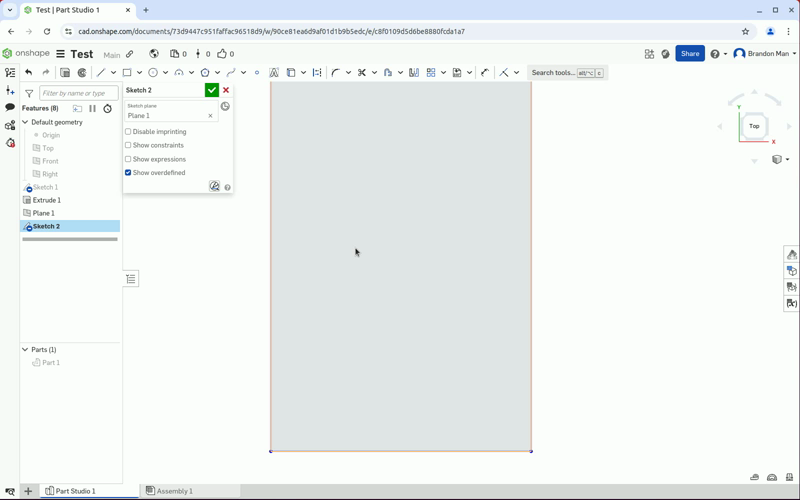
click(355, 247)
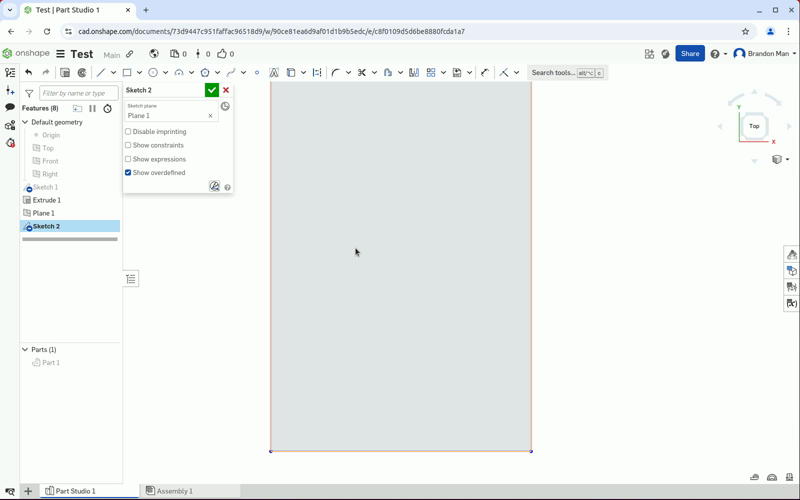
scroll(-6)
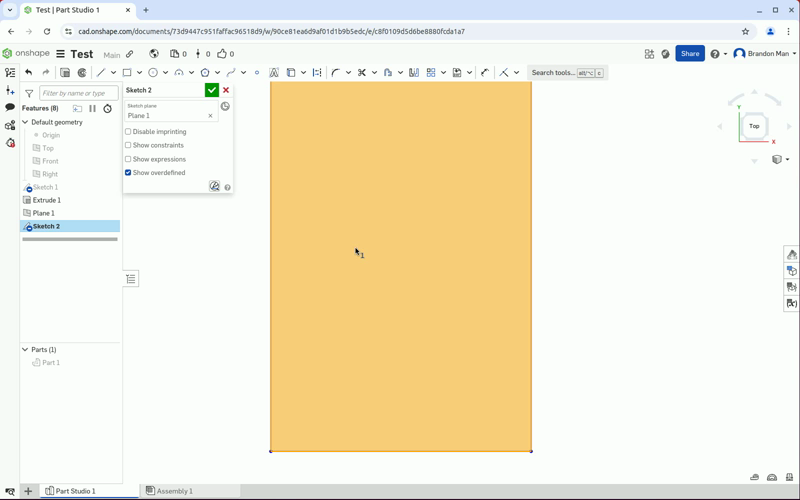
scroll(-6)
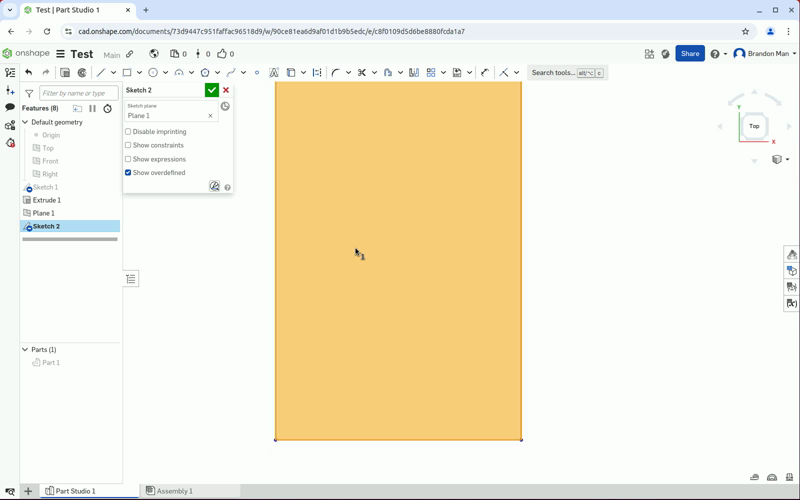
scroll(-6)
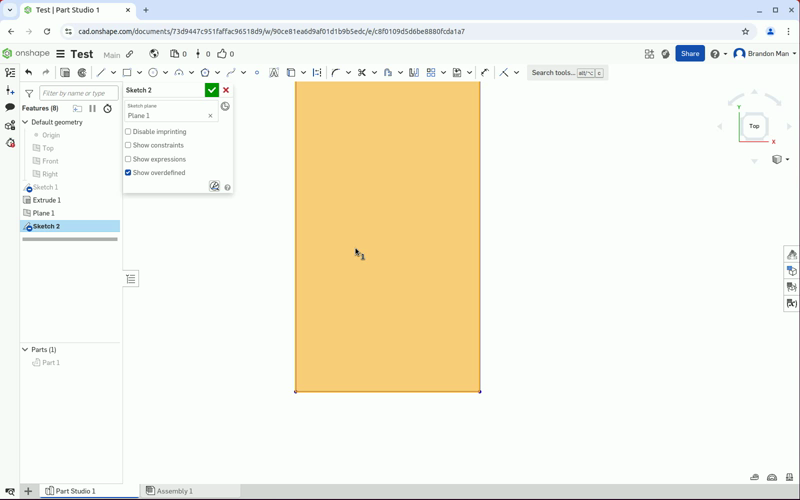
scroll(-6)
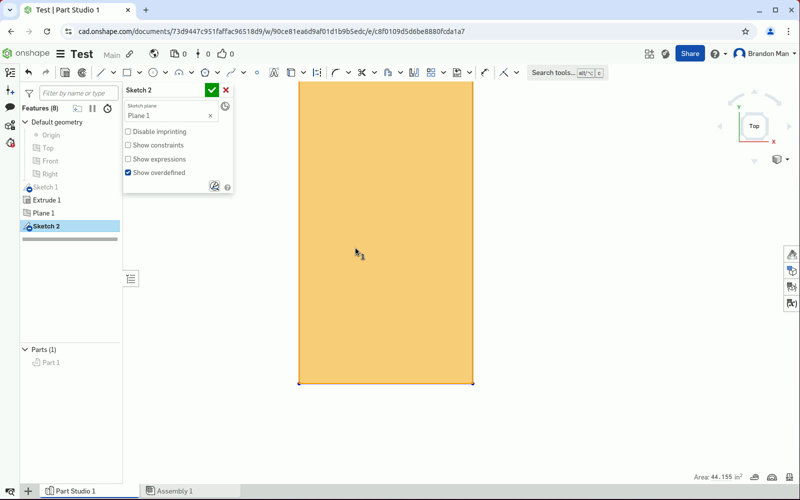
scroll(-6)
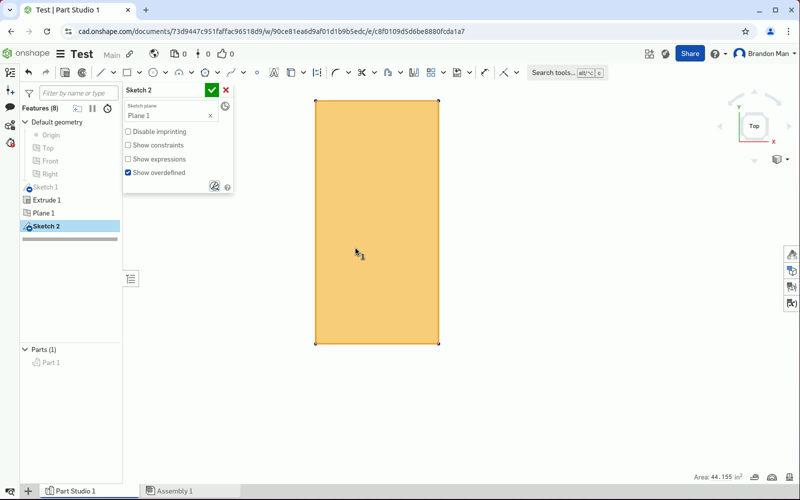
scroll(-6)
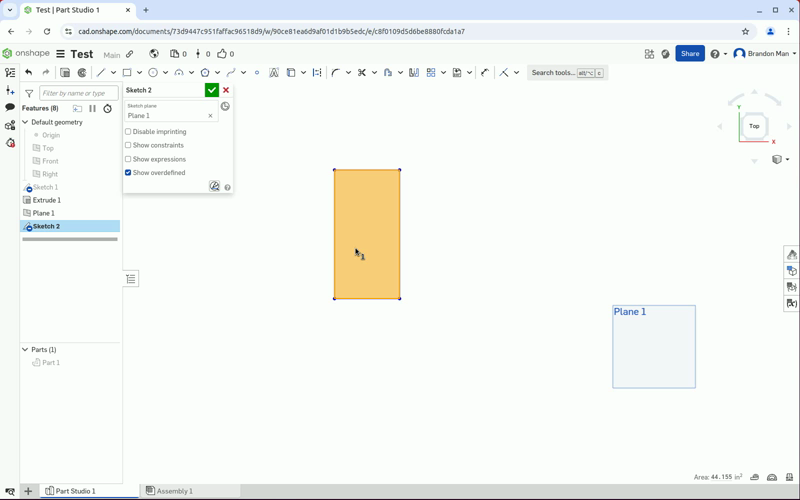
scroll(-6)
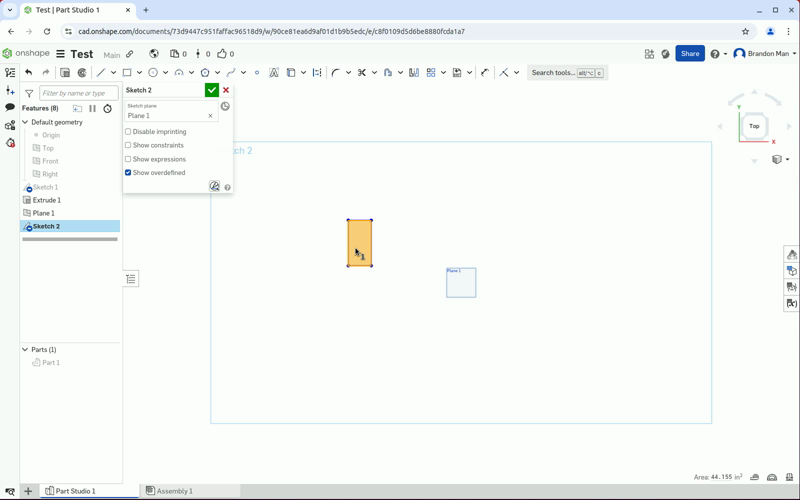
mouse_move(73, 352)
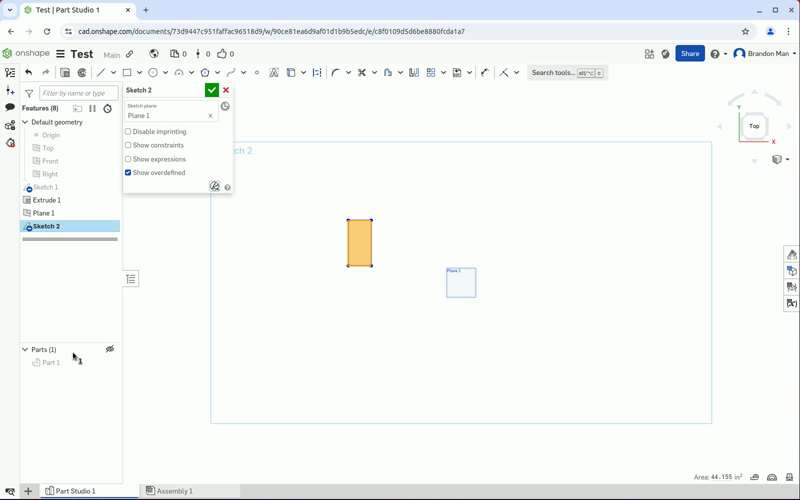
key(shift+y)
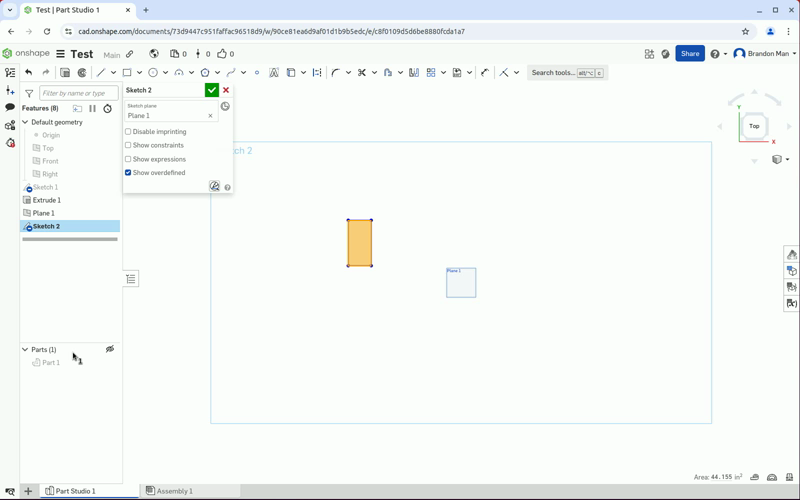
key(shift+e)
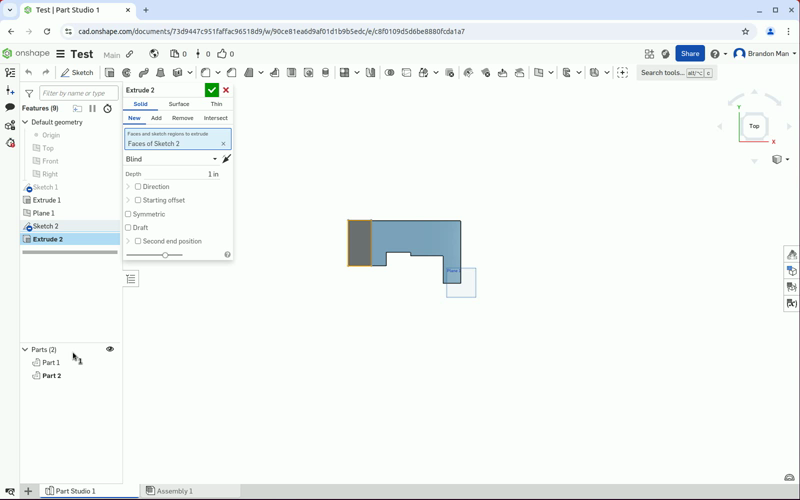
mouse_move(143, 106)
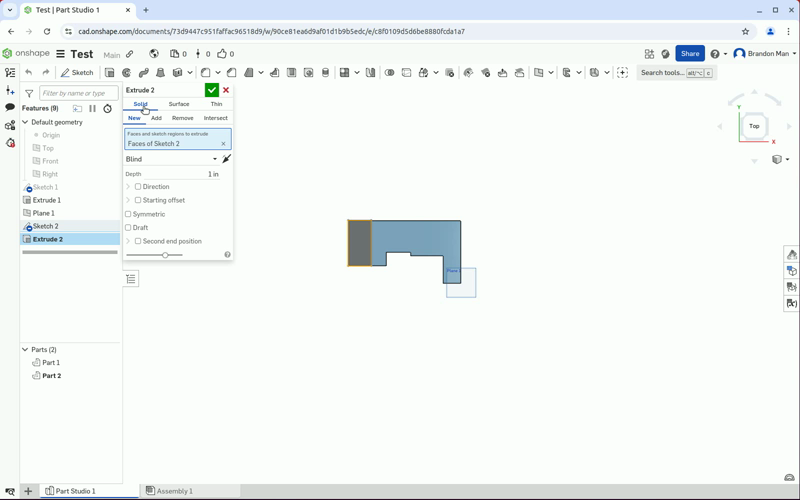
click(143, 106)
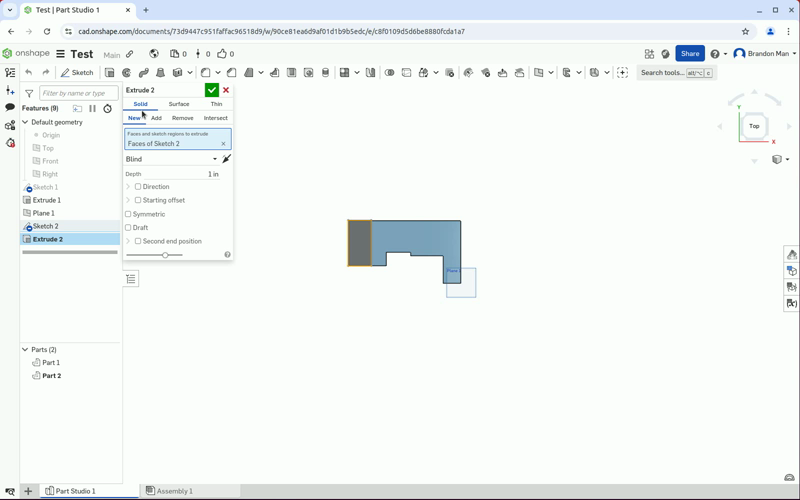
mouse_move(137, 120)
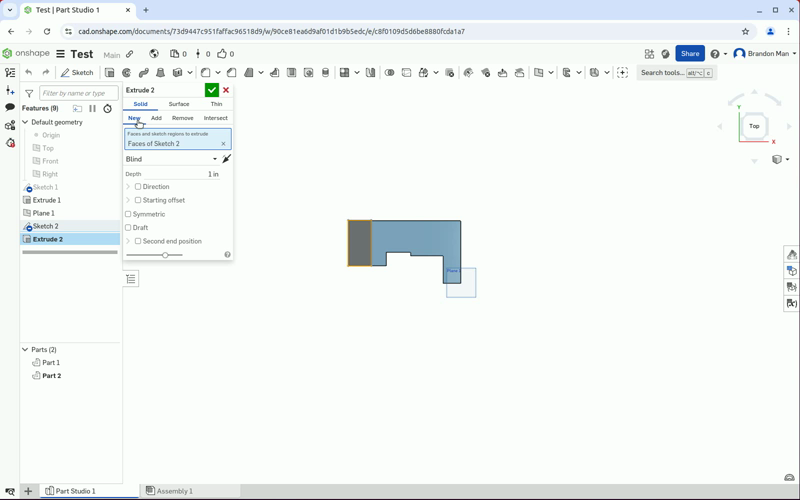
click(137, 120)
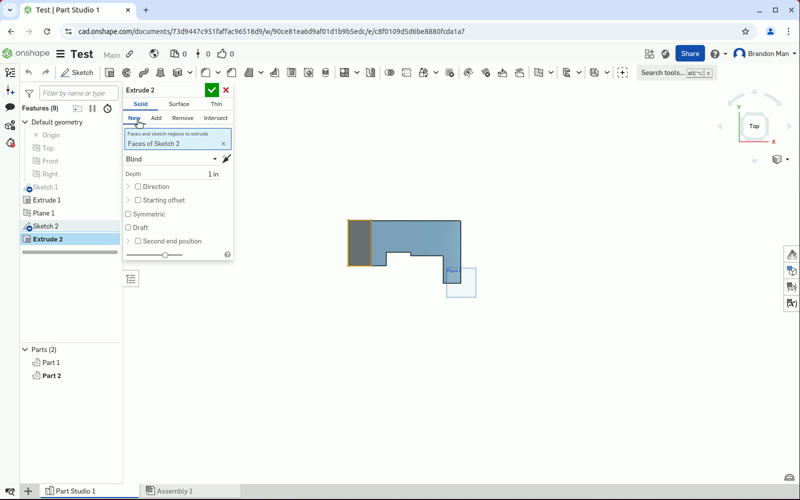
key(tab, 4)
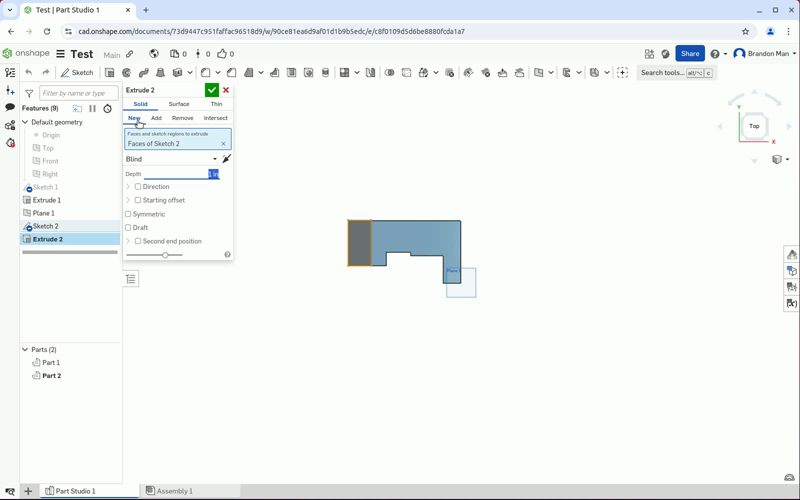
text(4.574)
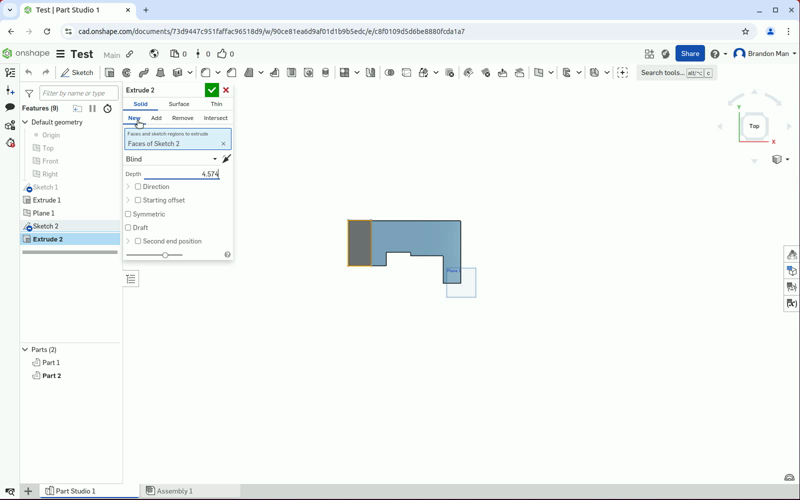
key(enter)
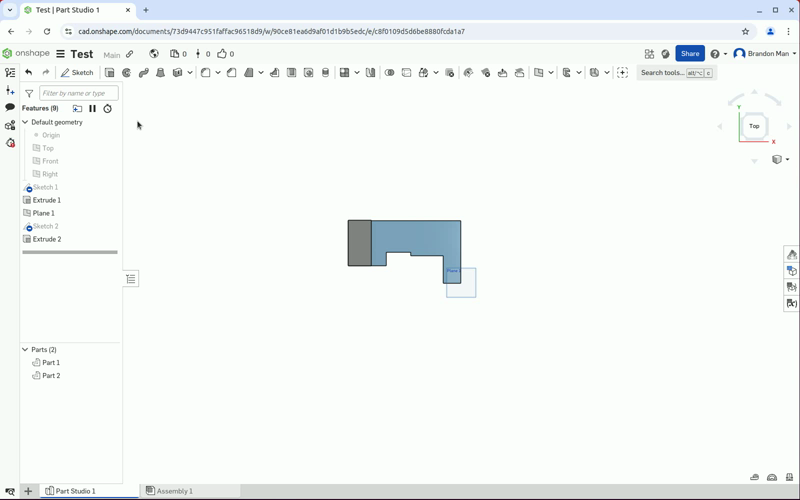
key(shift+h)
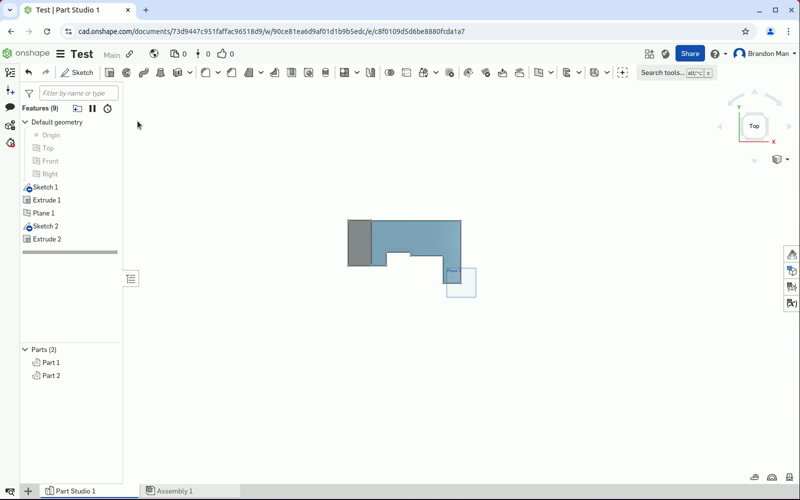
key(shift+h)
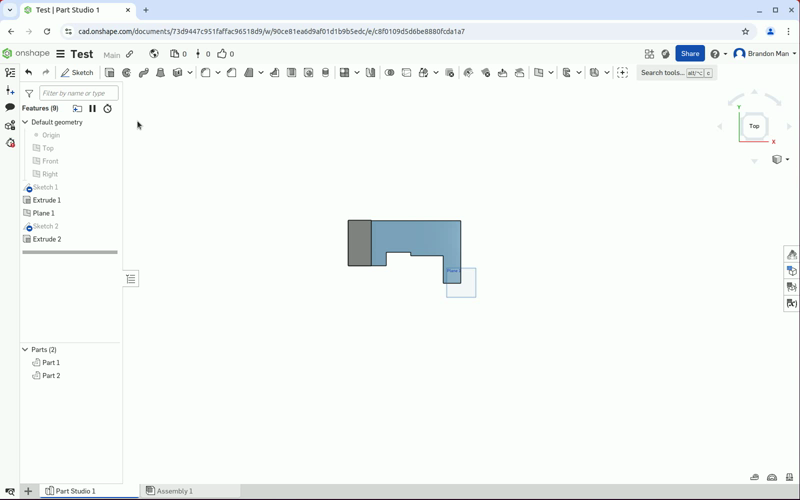
mouse_move(73, 189)
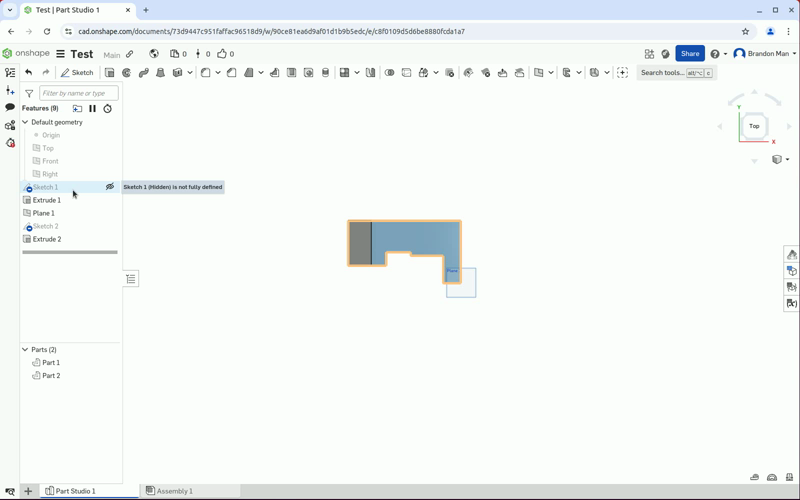
click(73, 189)
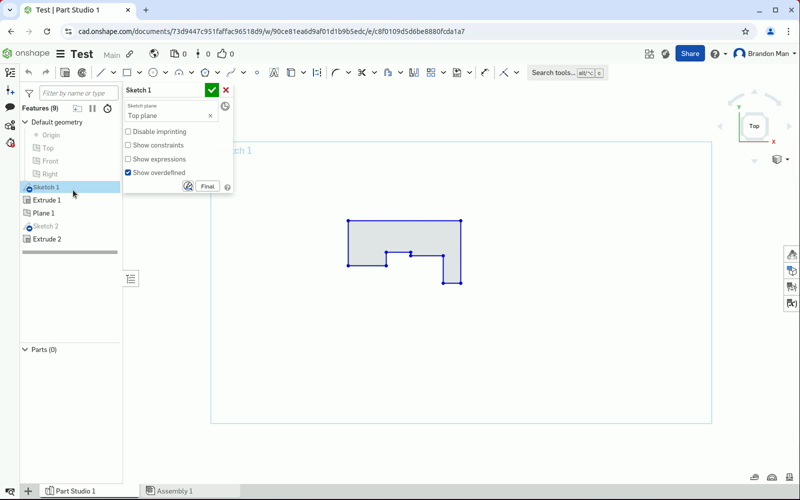
mouse_move(229, 92)
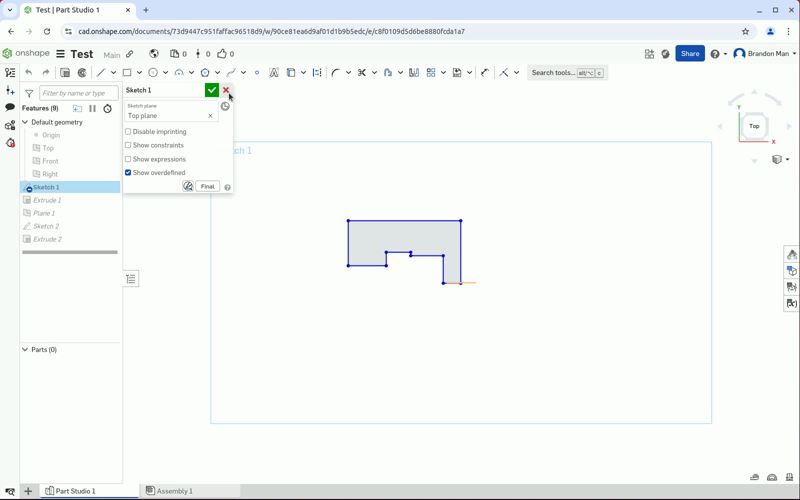
click(229, 92)
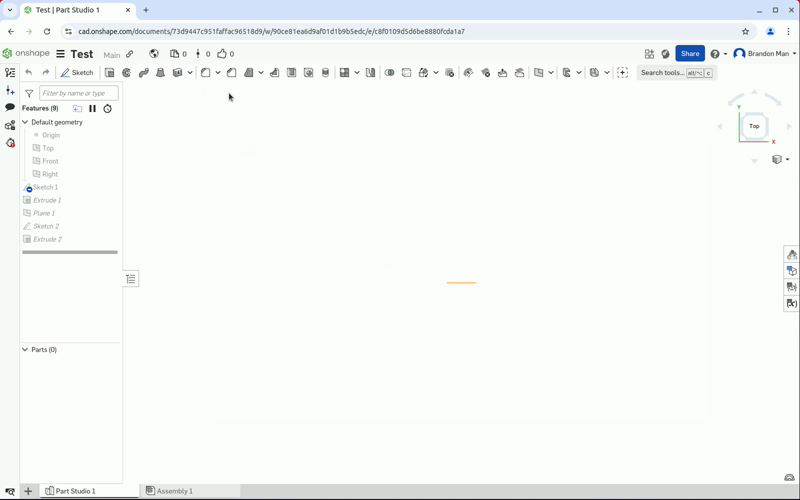
key(shift+s)
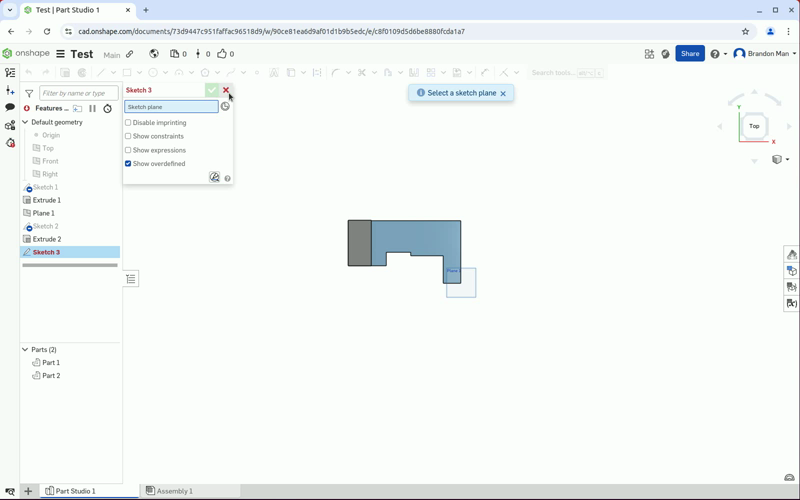
mouse_move(73, 215)
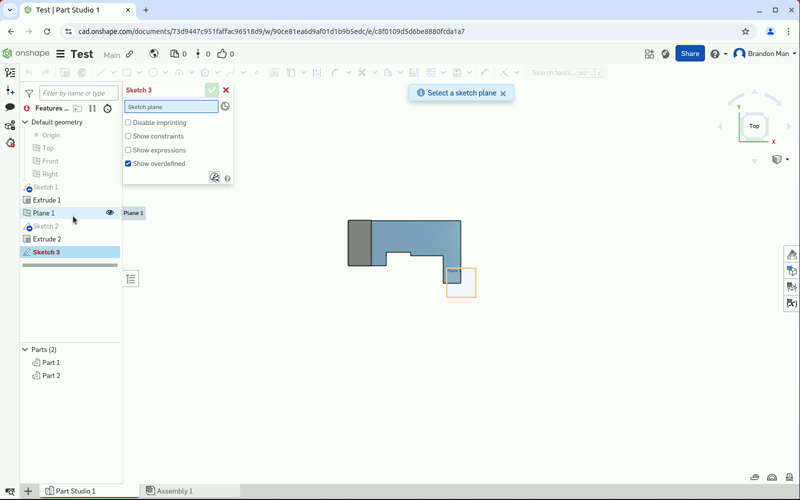
click(73, 215)
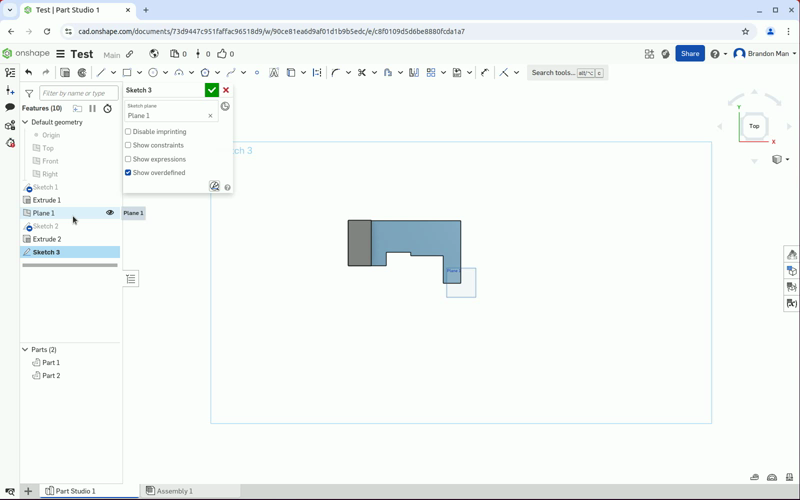
mouse_move(73, 352)
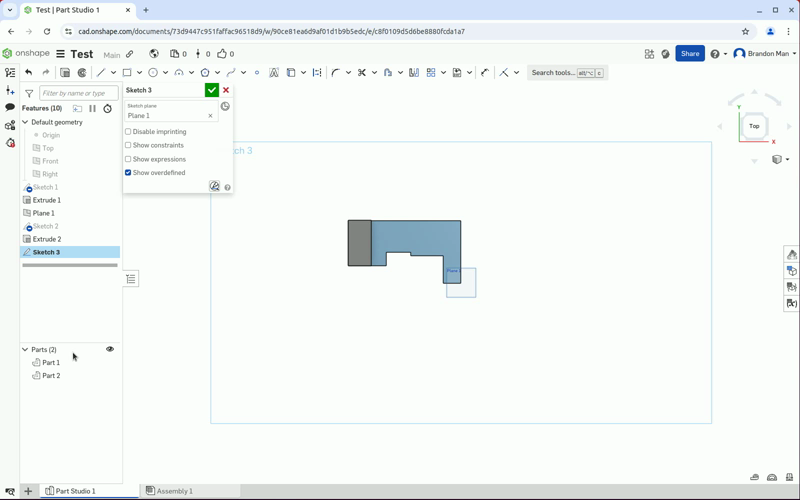
key(y)
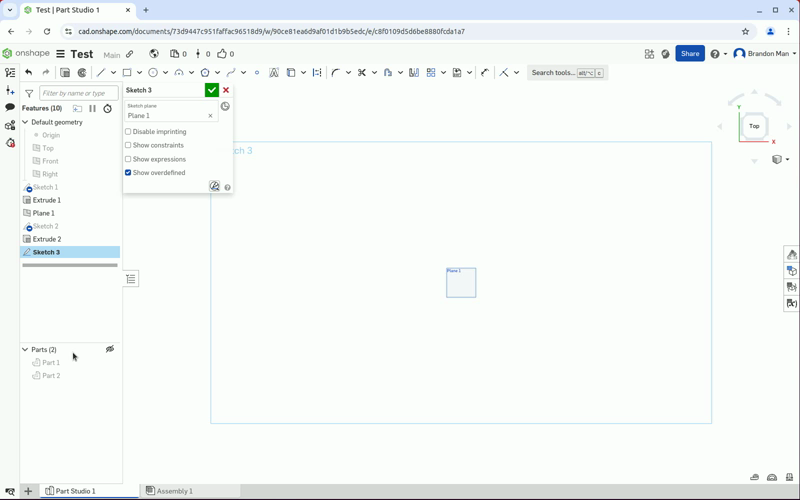
key(l)
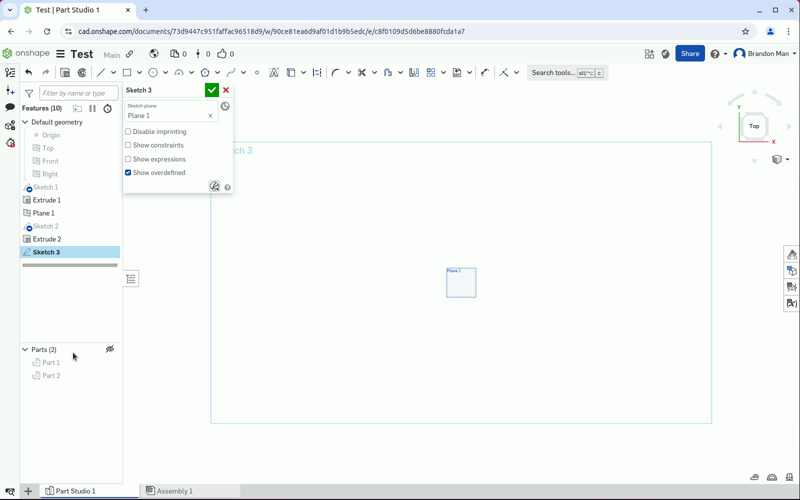
key_down(shift)
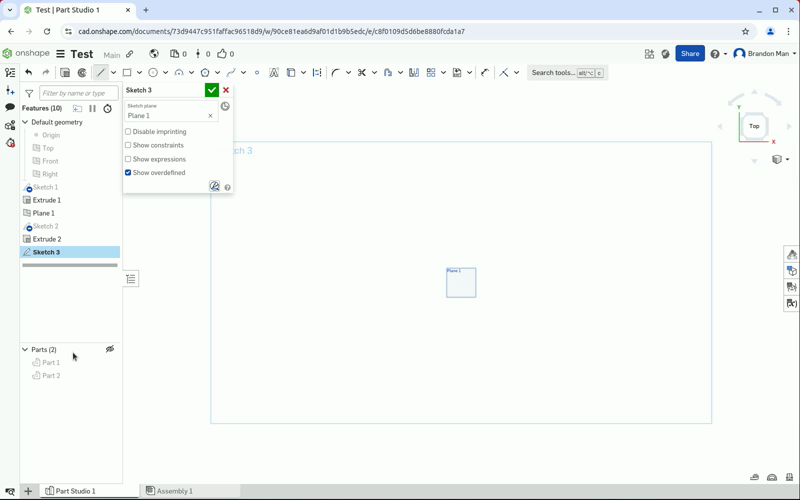
mouse_move(433, 255)
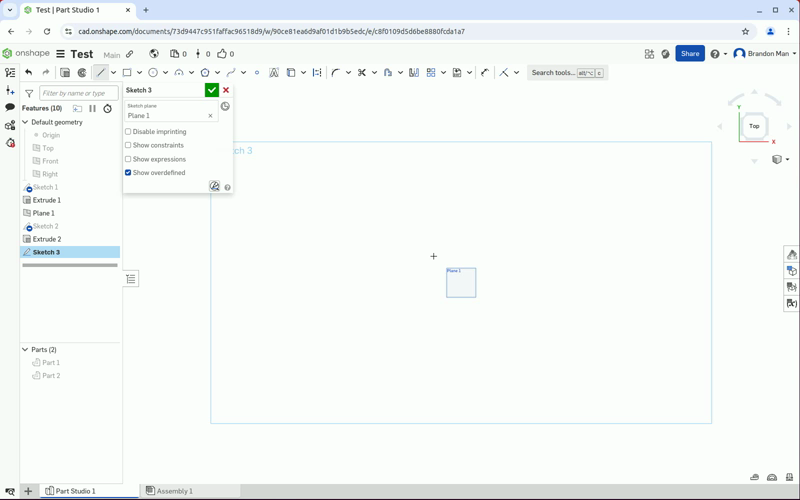
click(433, 255)
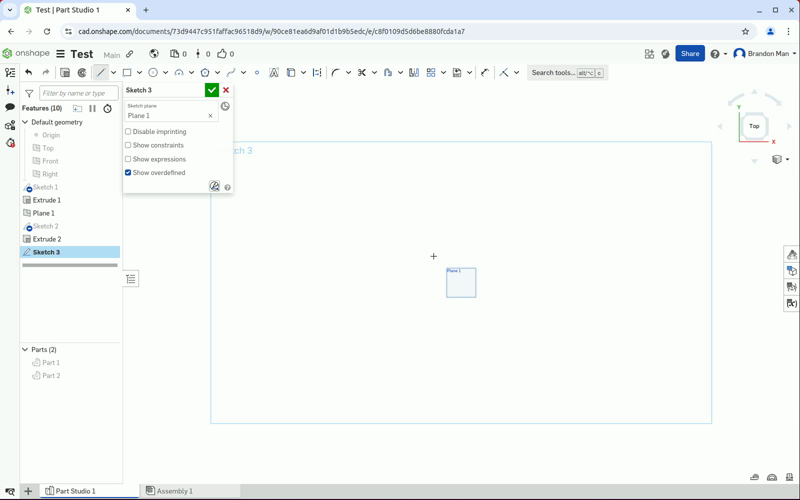
key_up(shift)
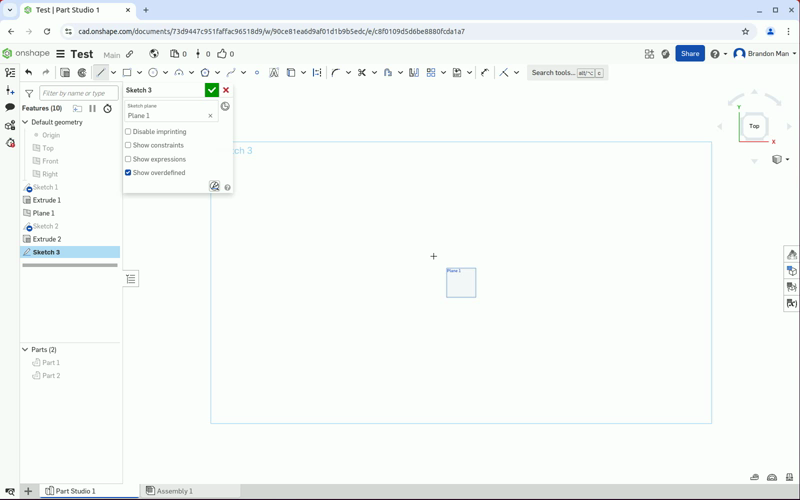
key_down(shift)
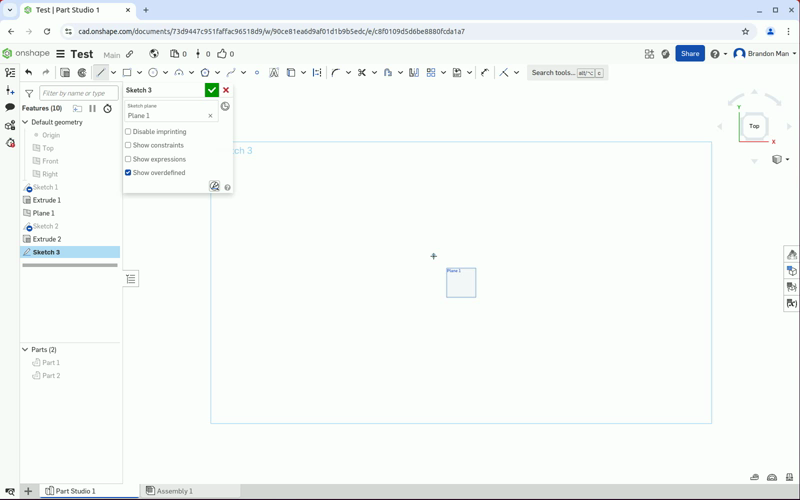
mouse_move(463, 255)
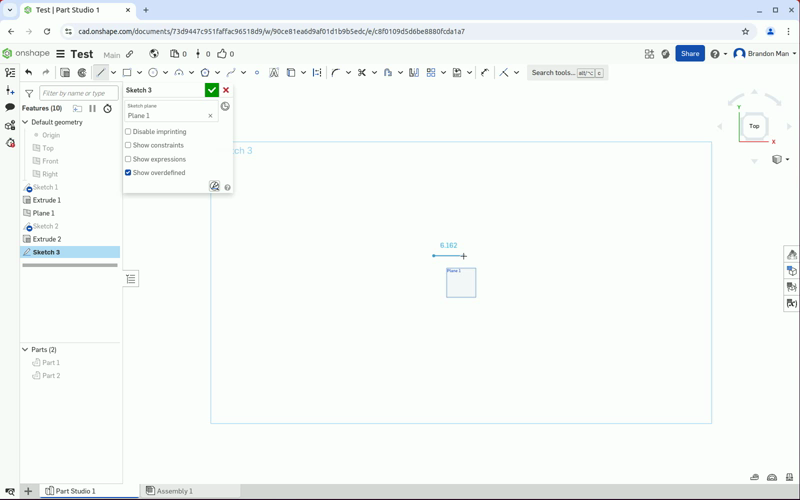
mouse_move(443, 255)
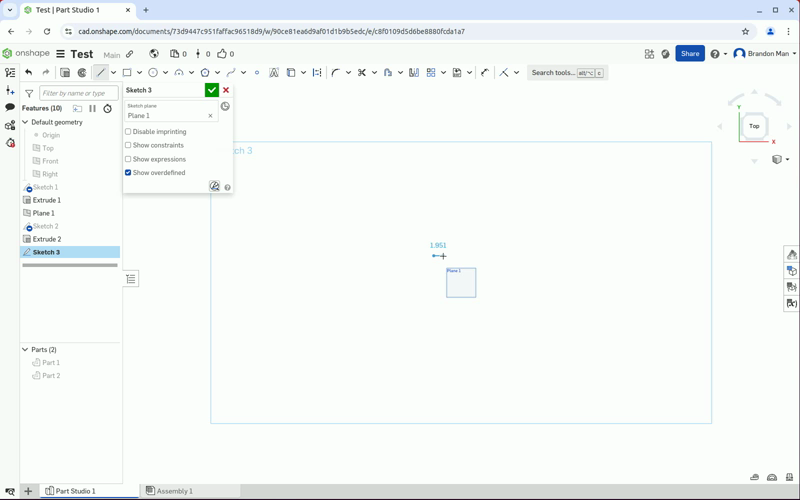
click(443, 255)
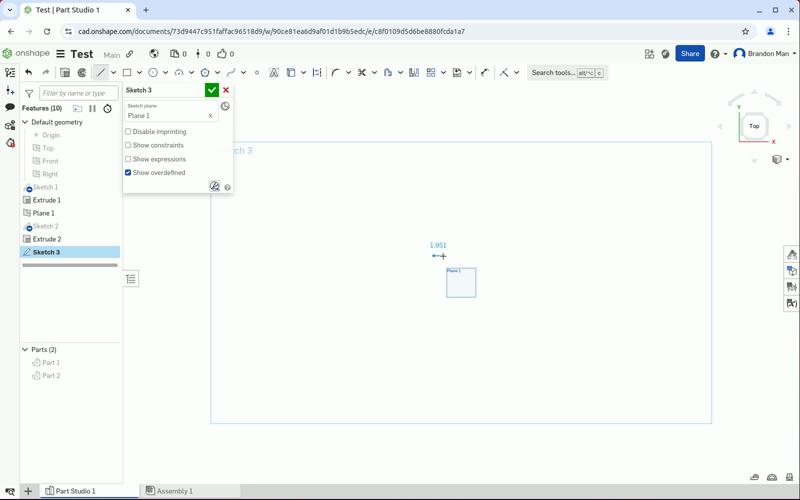
key_up(shift)
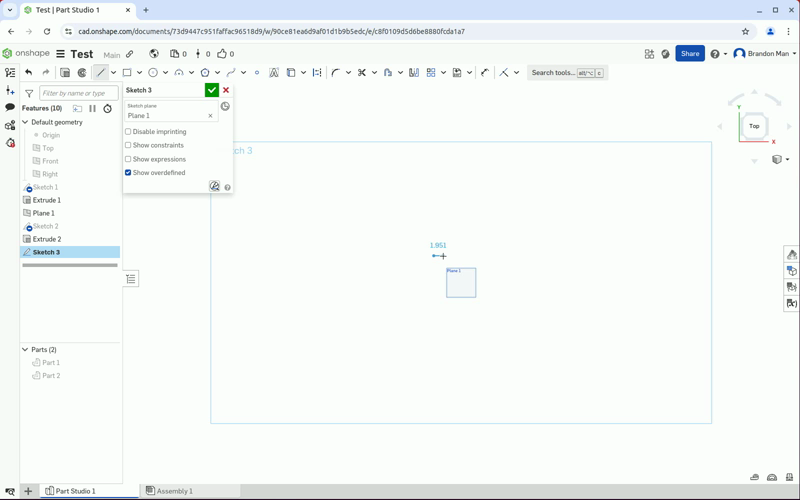
key_down(shift)
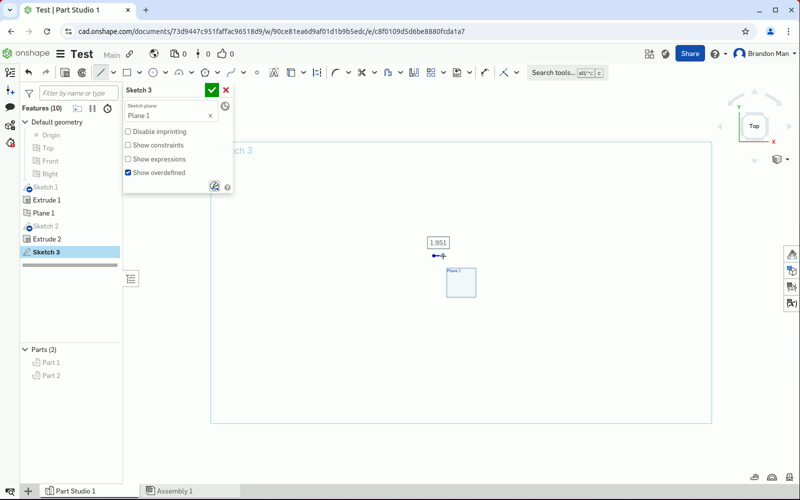
mouse_move(473, 255)
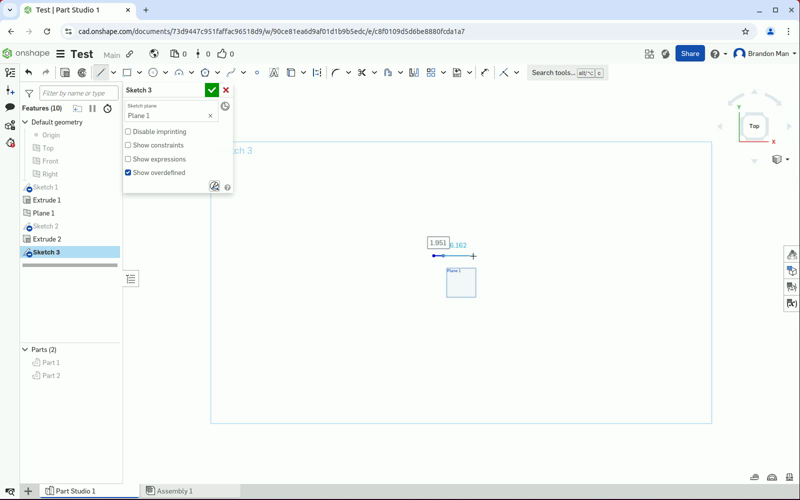
mouse_move(443, 283)
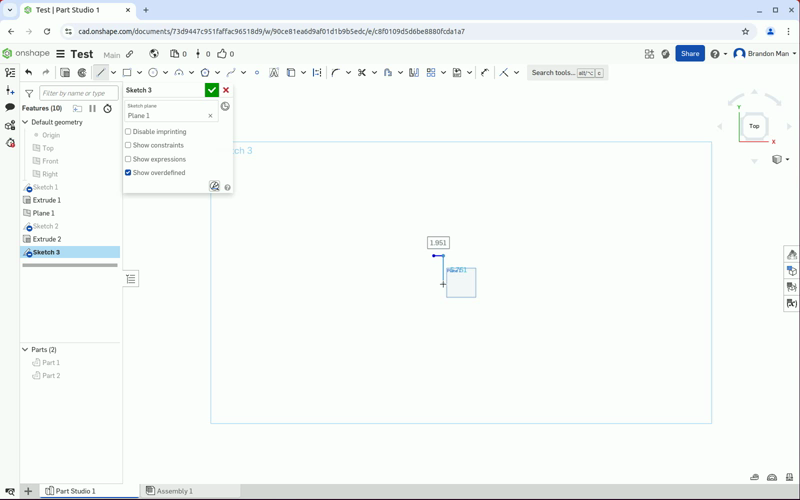
click(443, 283)
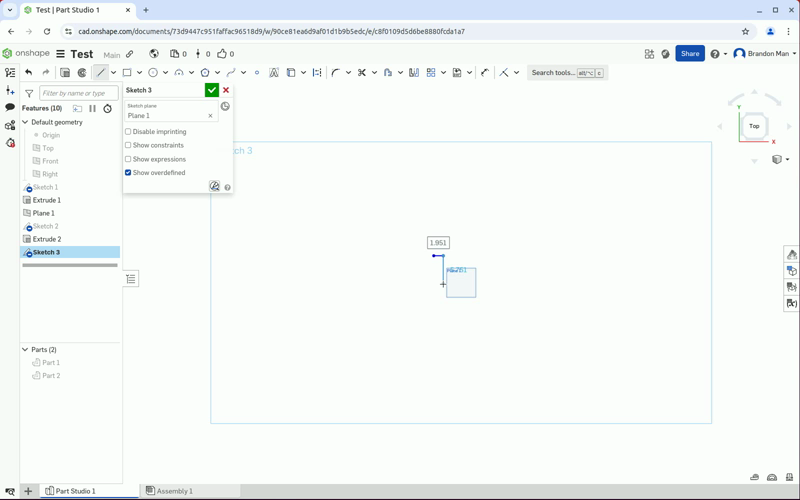
key_up(shift)
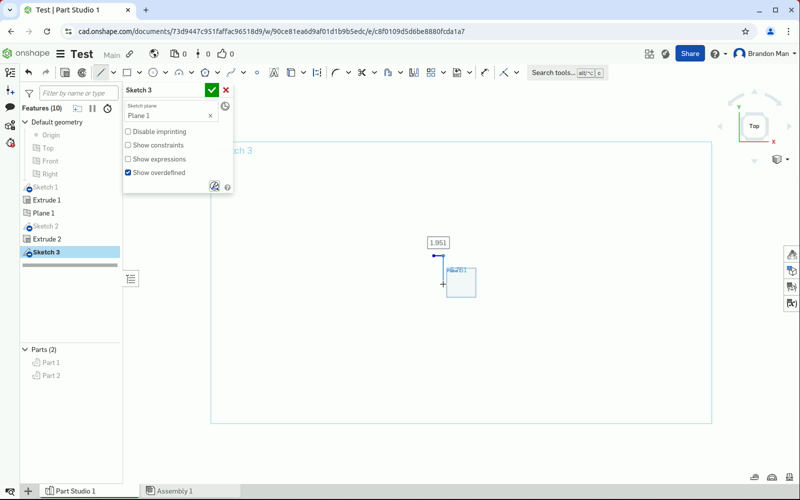
key_down(shift)
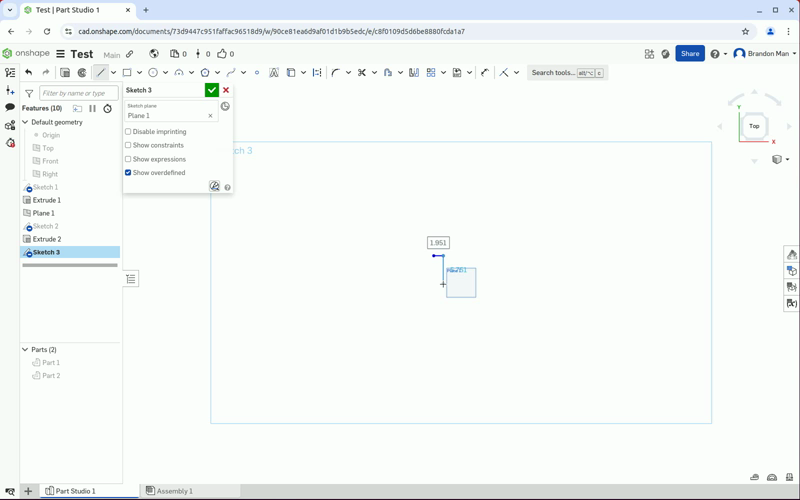
mouse_move(473, 283)
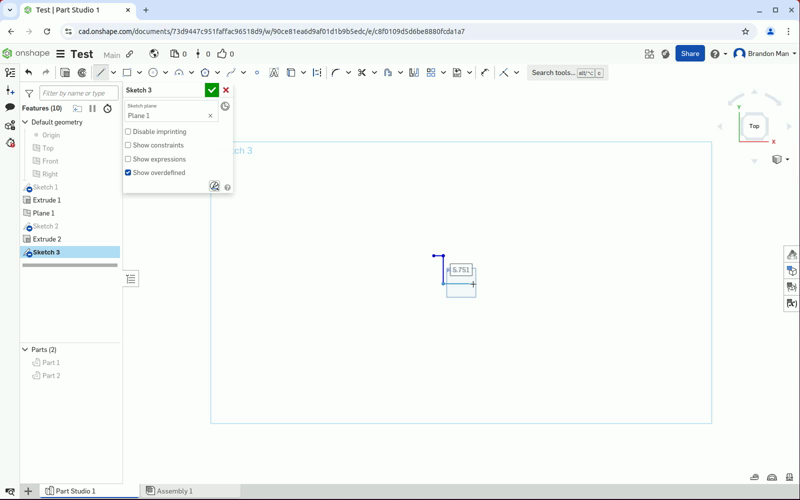
mouse_move(461, 283)
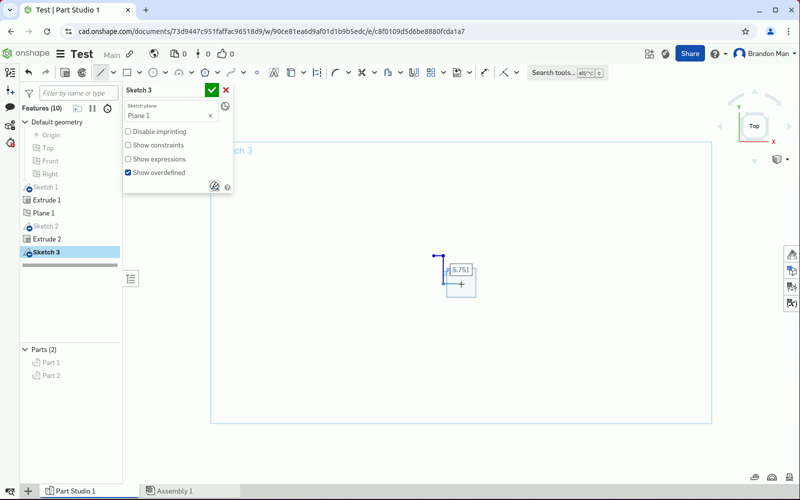
click(461, 283)
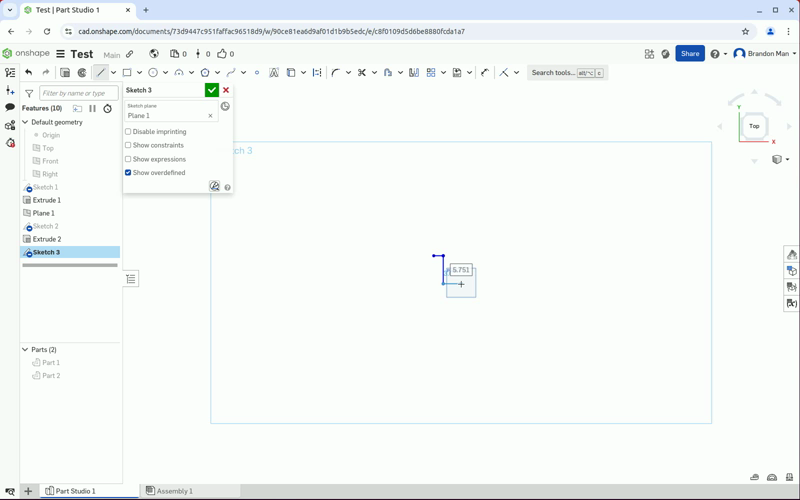
key_up(shift)
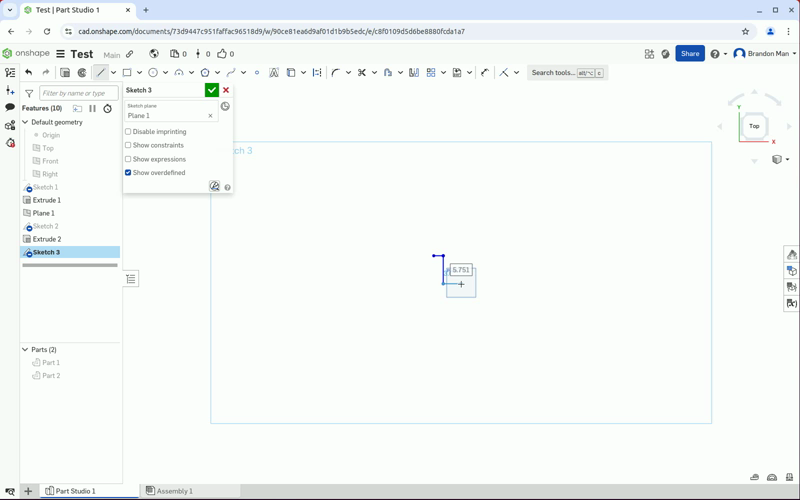
key_down(shift)
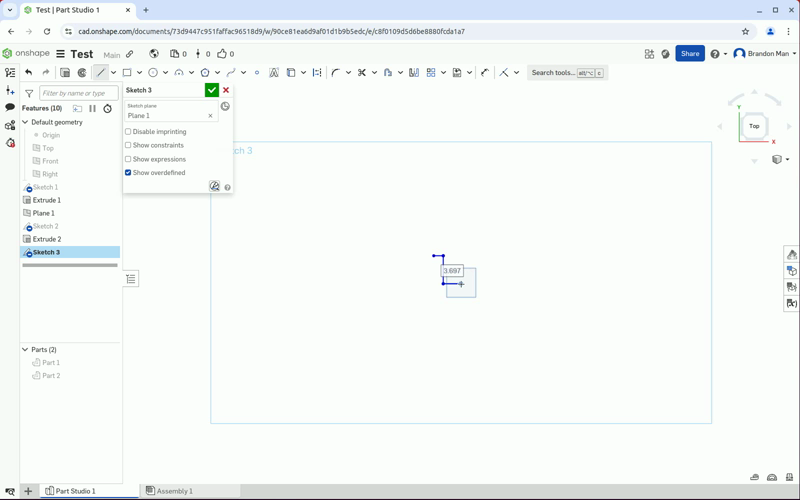
mouse_move(461, 218)
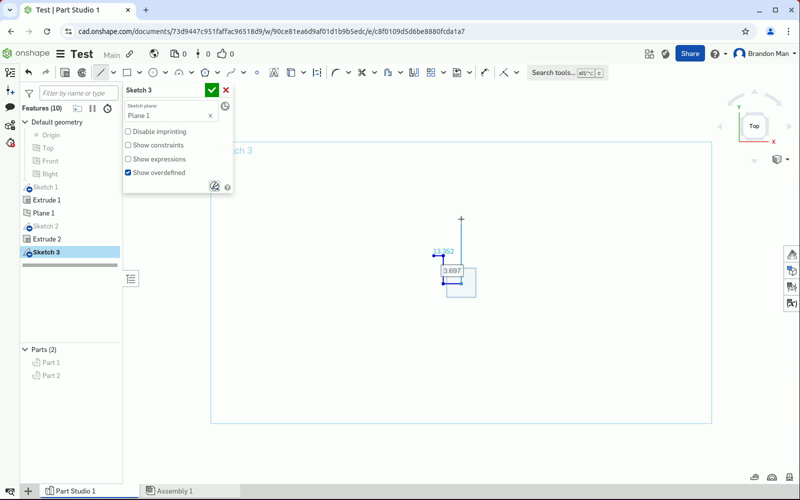
click(461, 218)
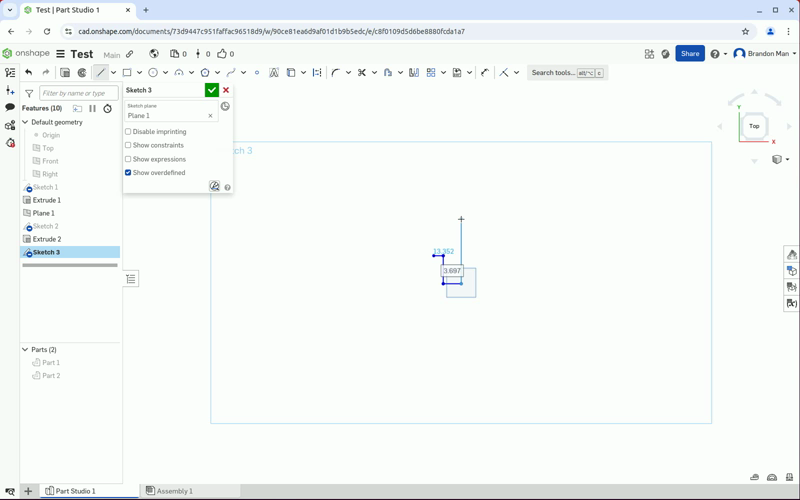
key_up(shift)
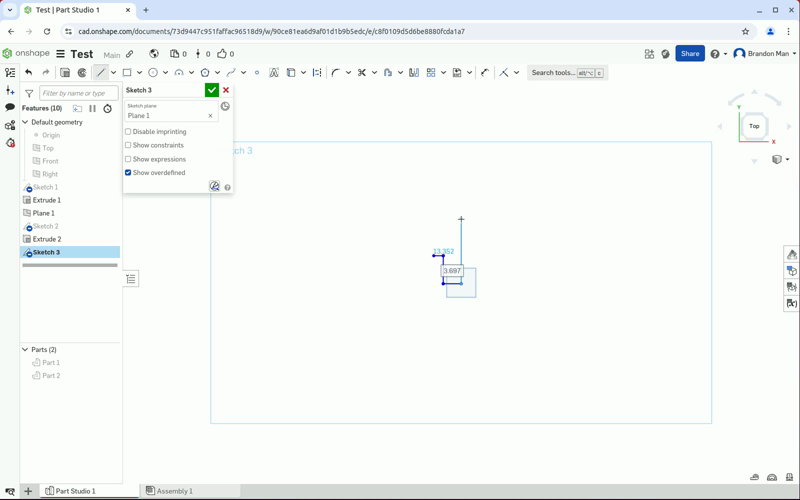
key_down(shift)
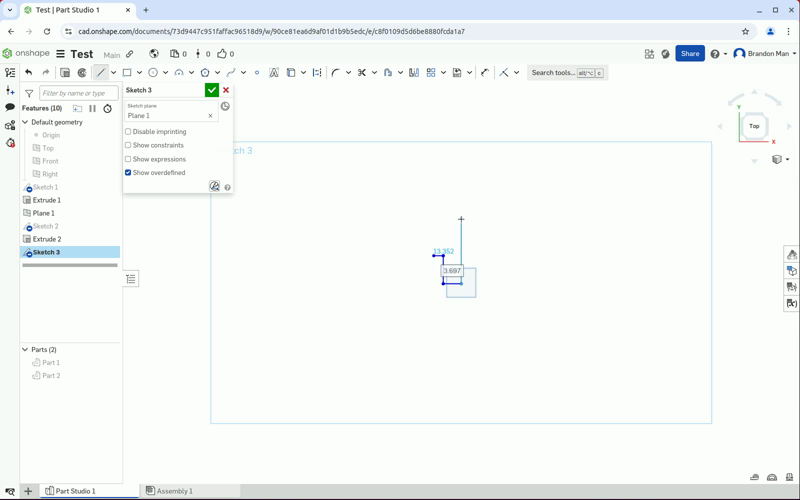
mouse_move(491, 218)
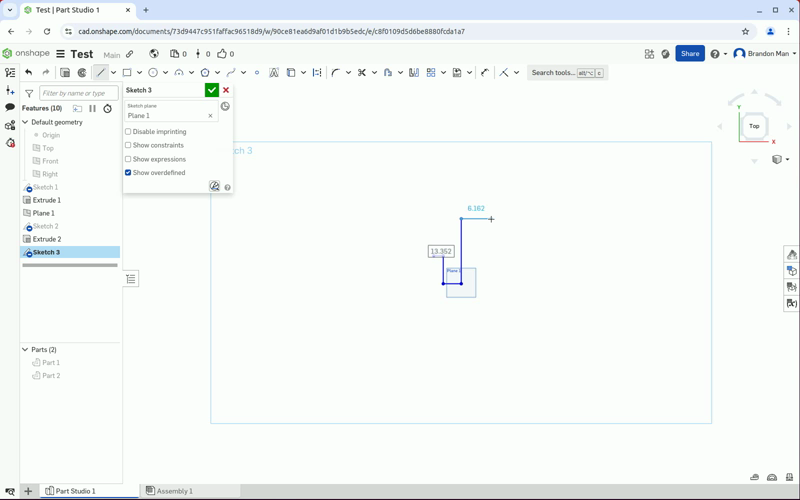
mouse_move(433, 218)
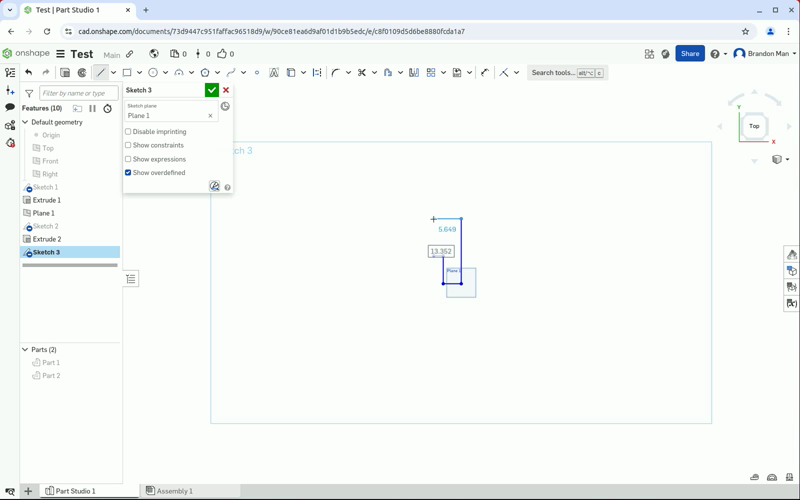
click(433, 218)
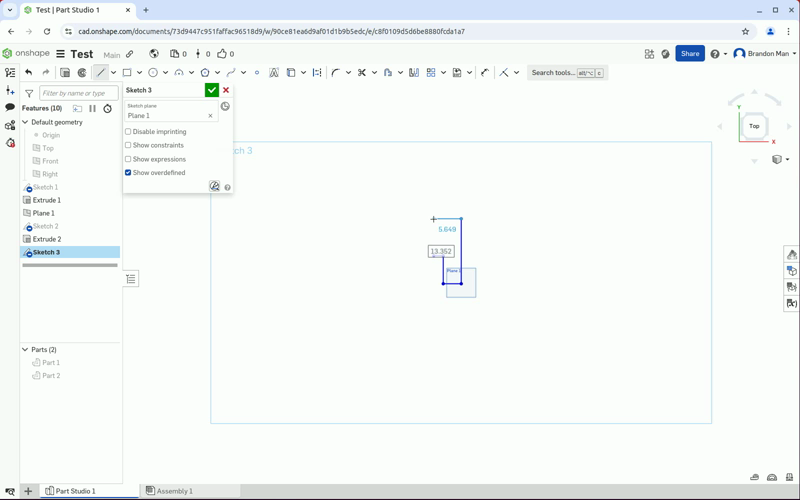
key_up(shift)
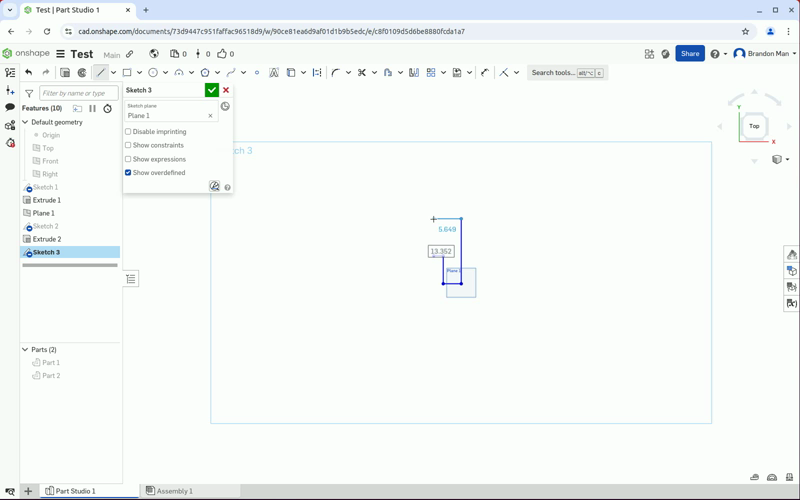
mouse_move(463, 218)
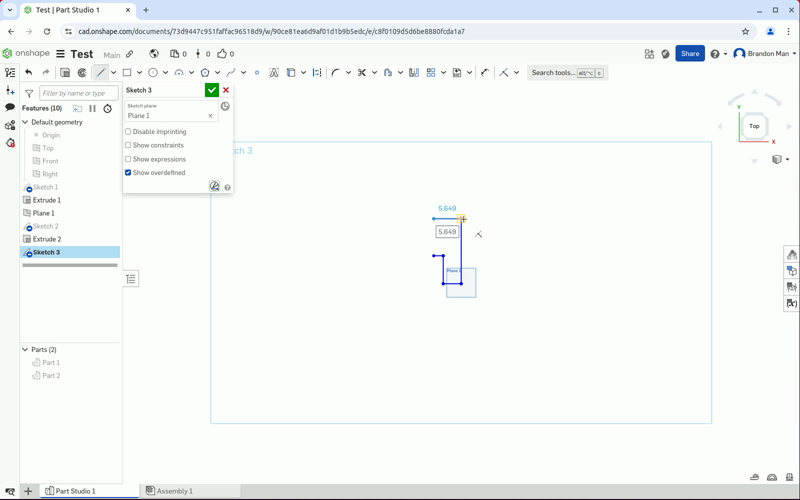
key_down(shift)
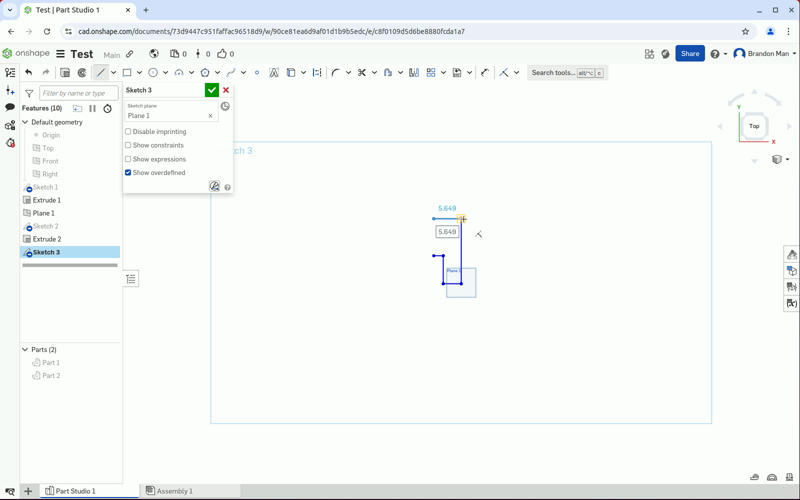
mouse_move(433, 255)
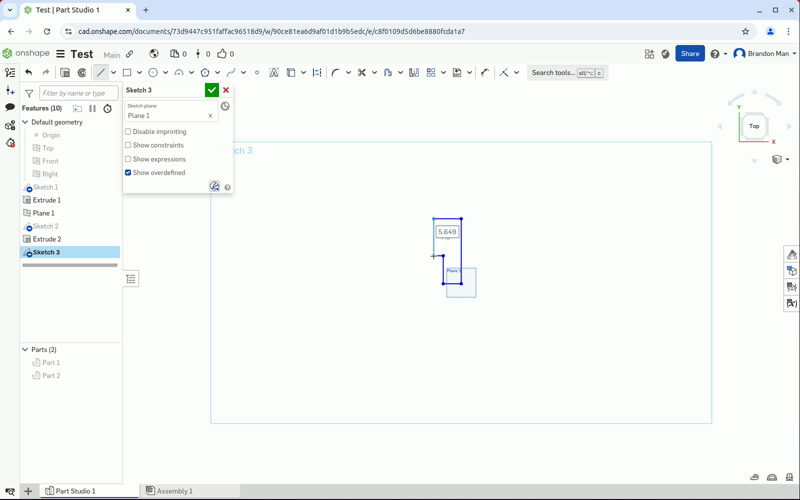
key_up(shift)
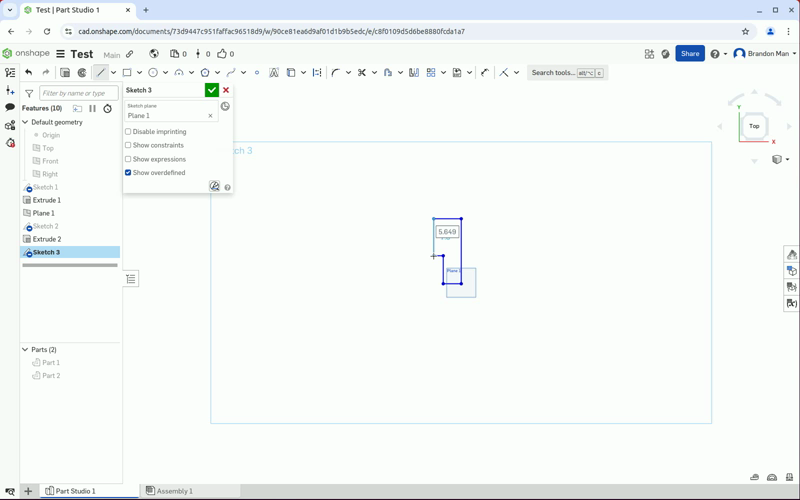
click(433, 255)
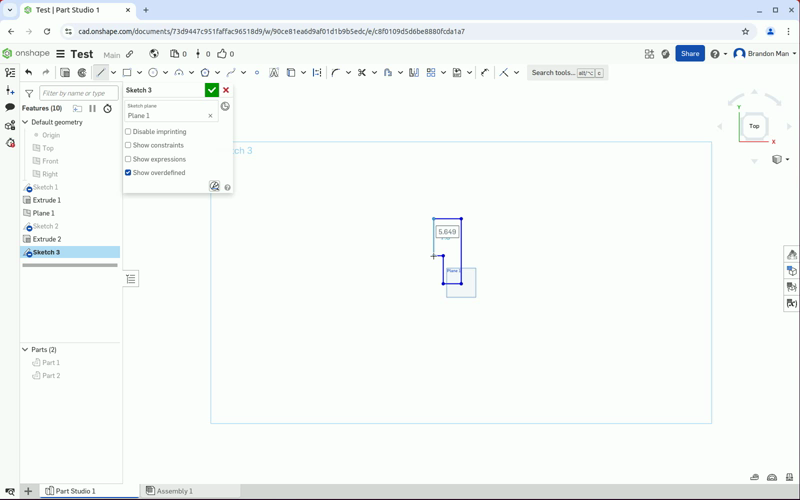
key(esc)
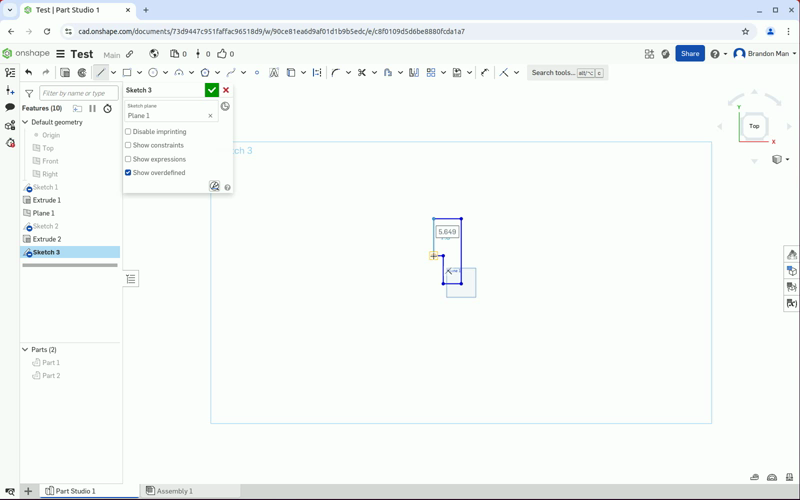
mouse_move(452, 280)
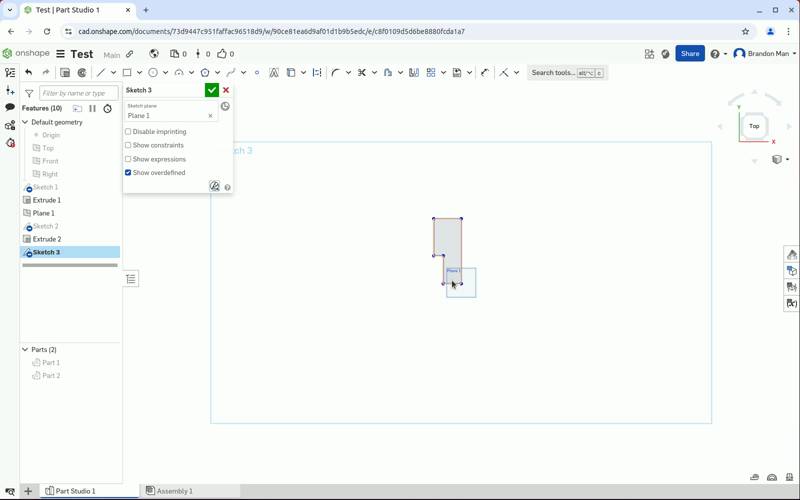
scroll(6)
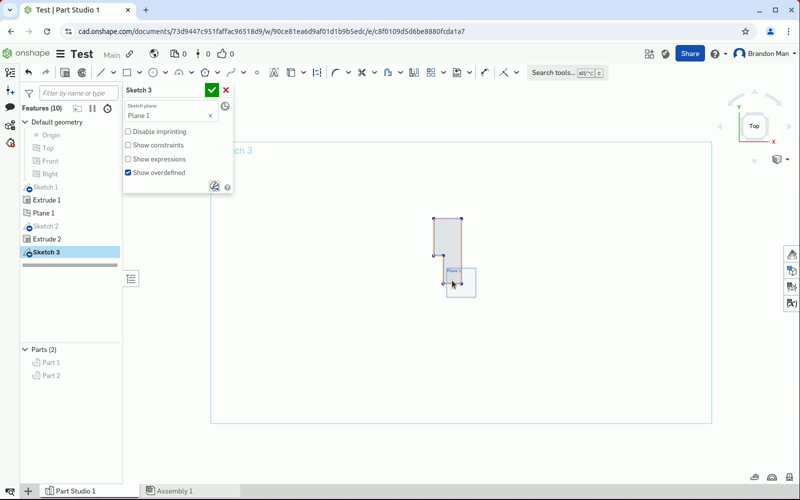
scroll(6)
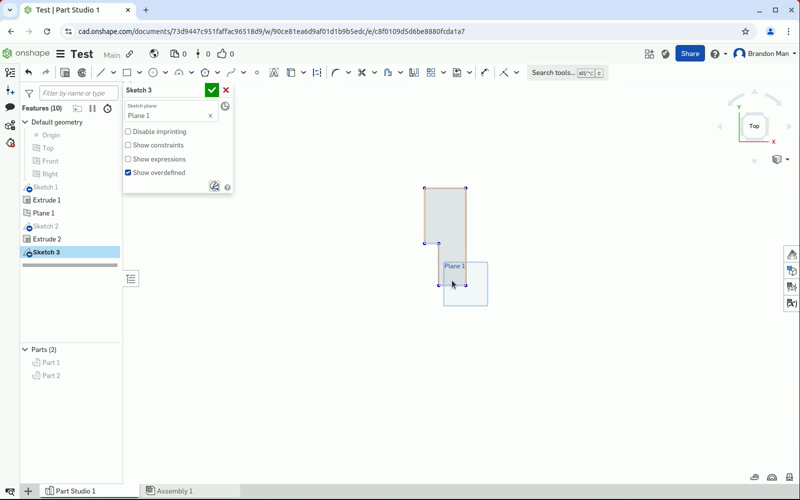
scroll(6)
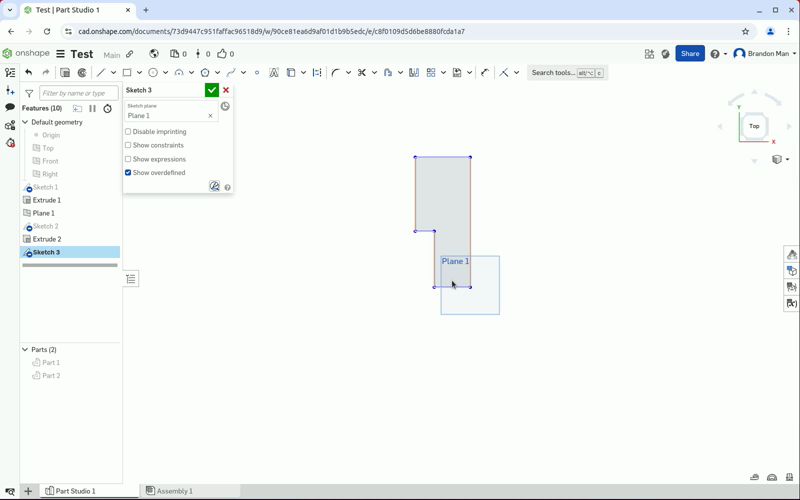
scroll(6)
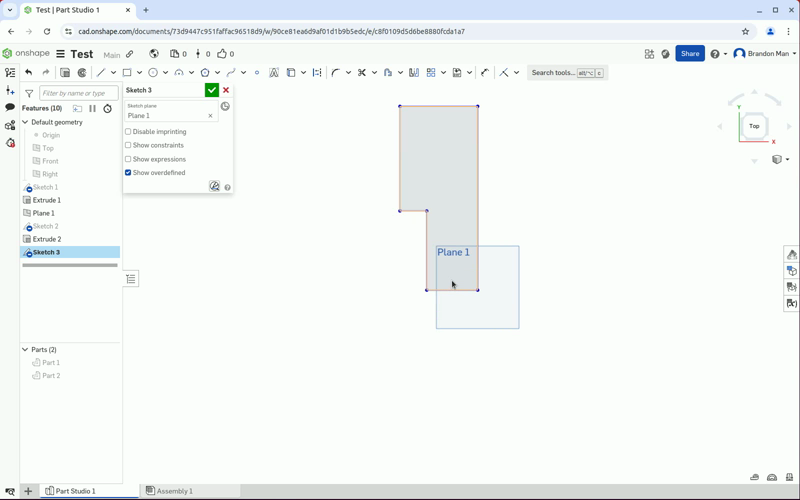
scroll(6)
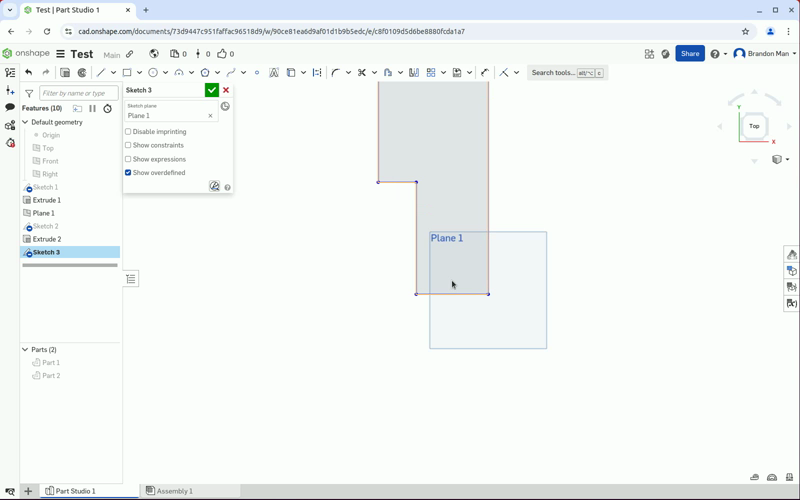
scroll(6)
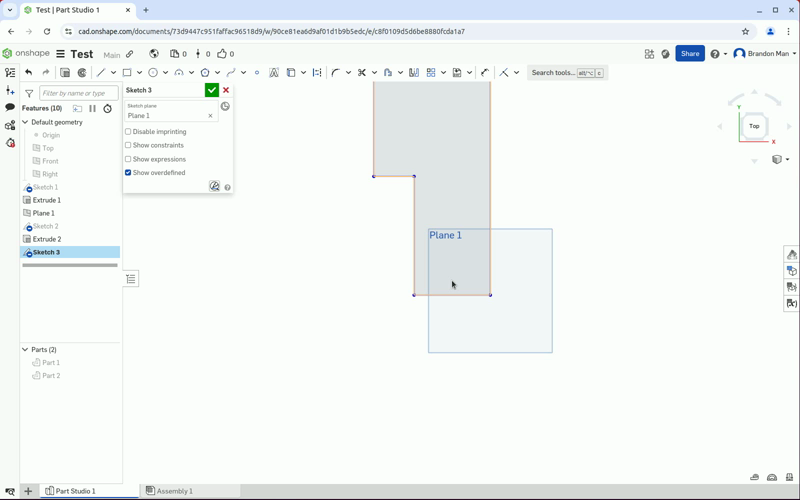
scroll(6)
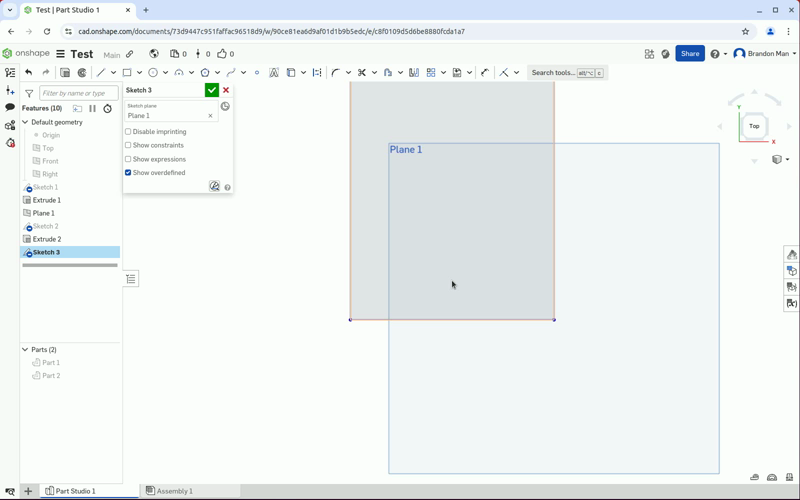
click(452, 280)
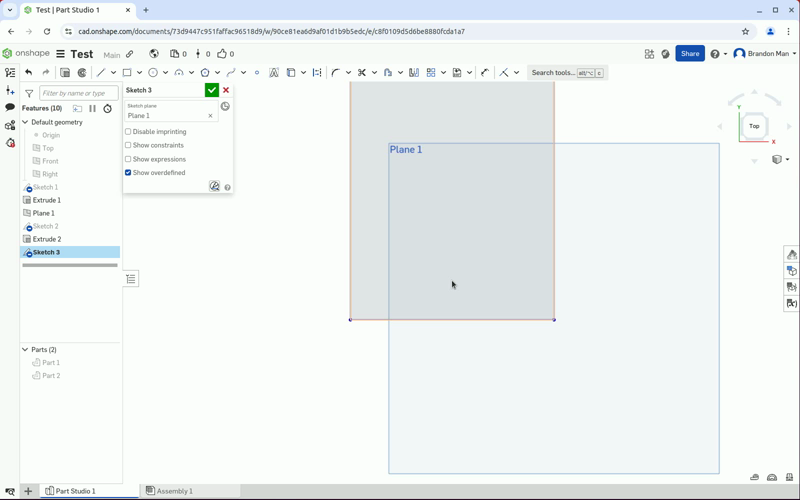
scroll(-6)
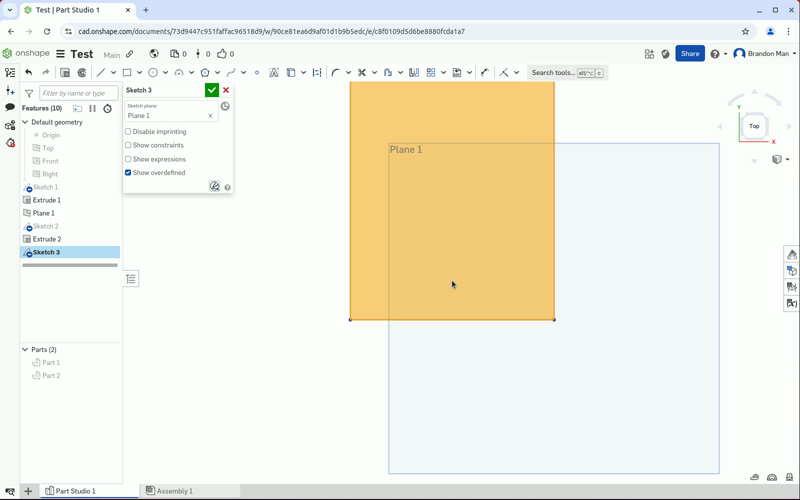
scroll(-6)
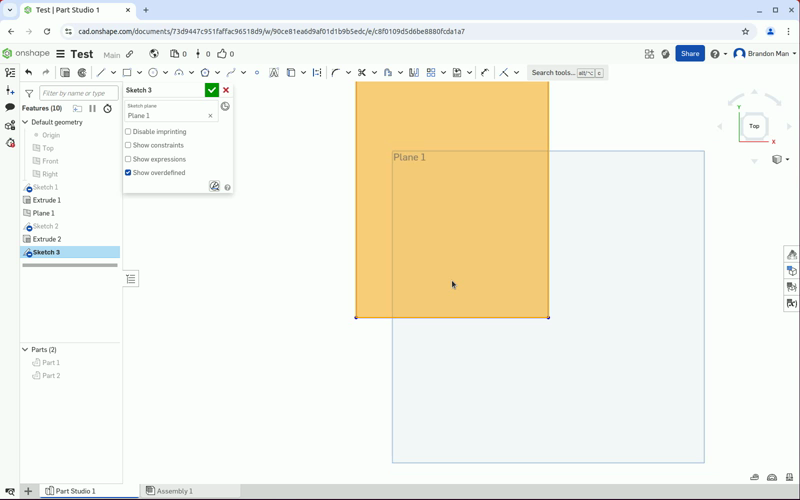
scroll(-6)
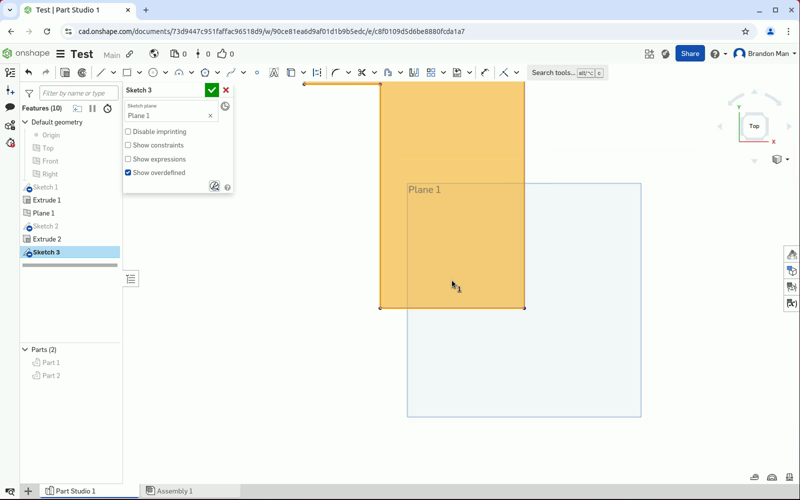
scroll(-6)
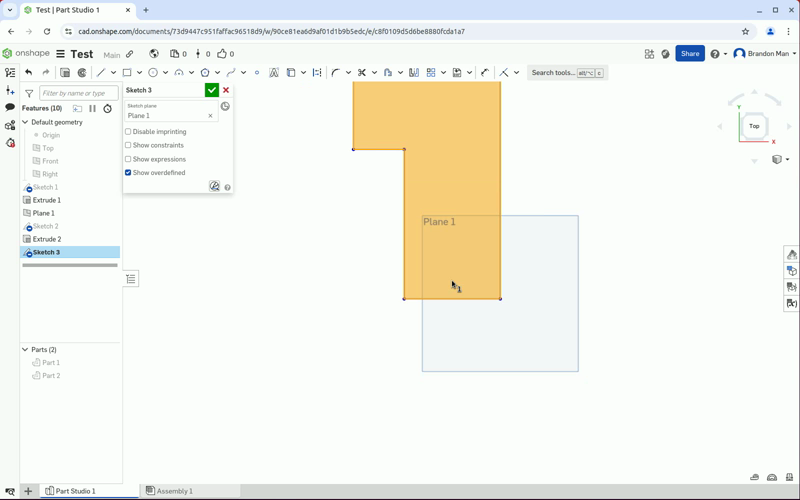
scroll(-6)
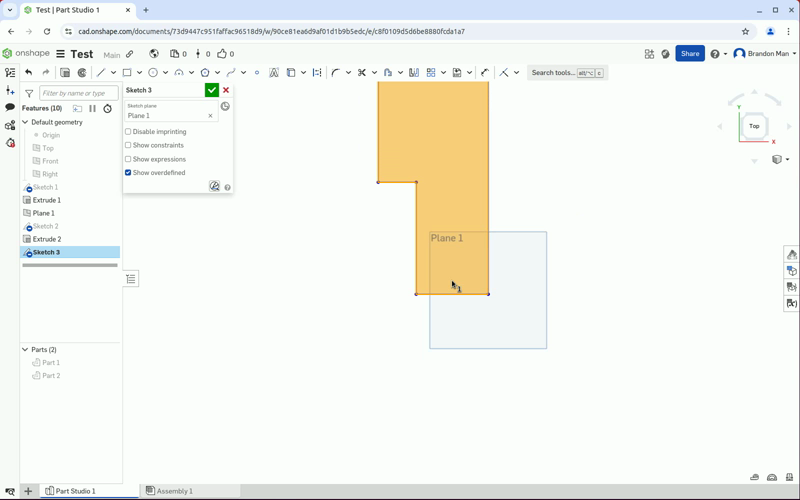
scroll(-6)
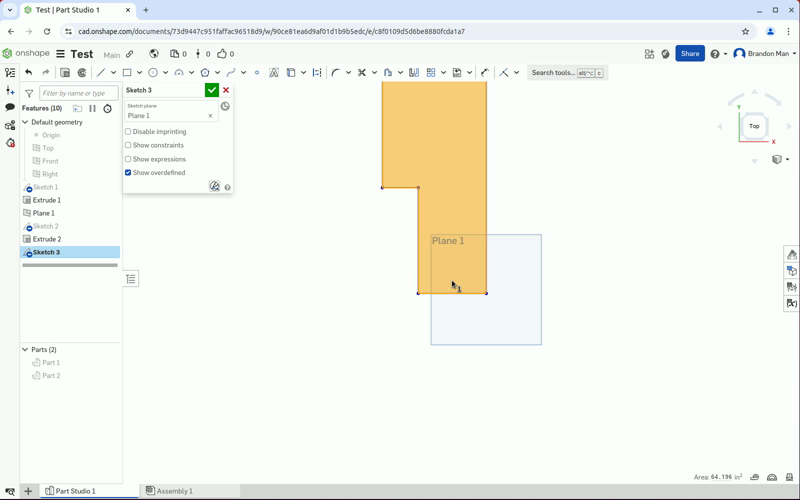
scroll(-6)
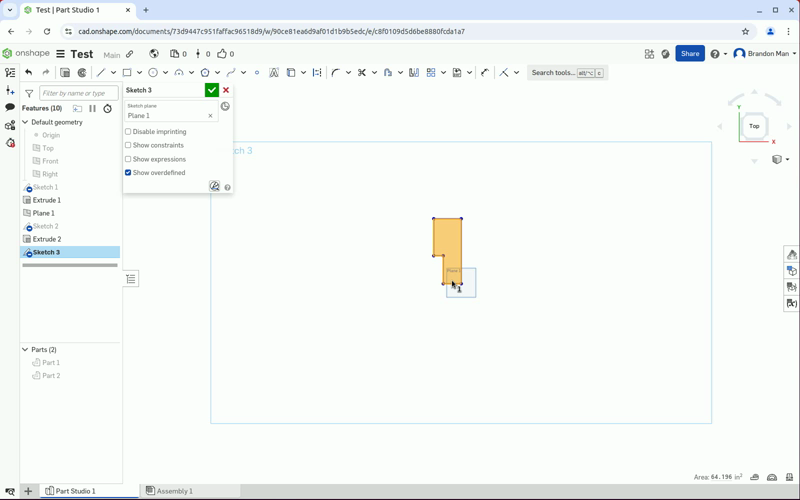
mouse_move(73, 352)
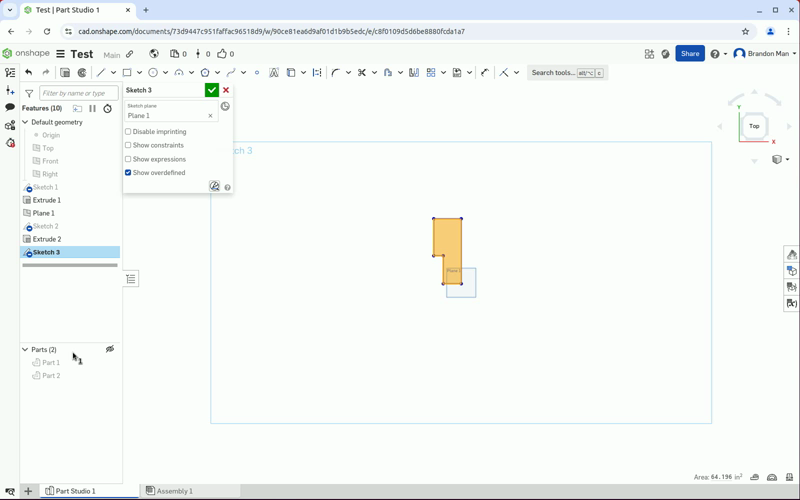
key(shift+y)
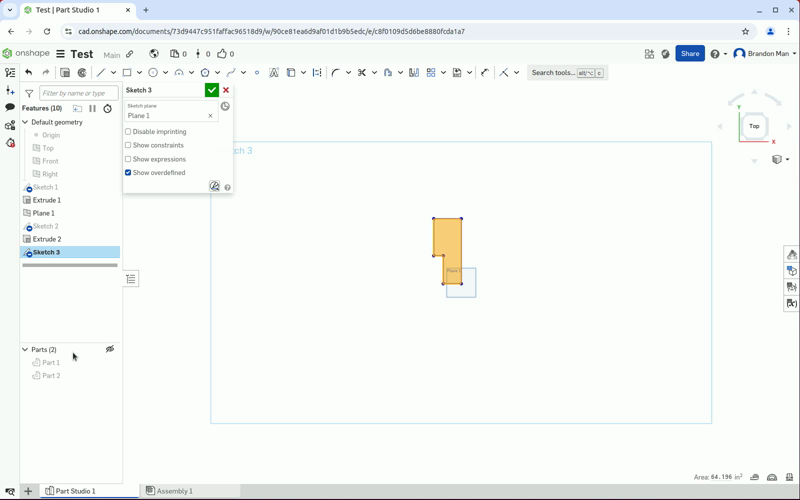
key(shift+e)
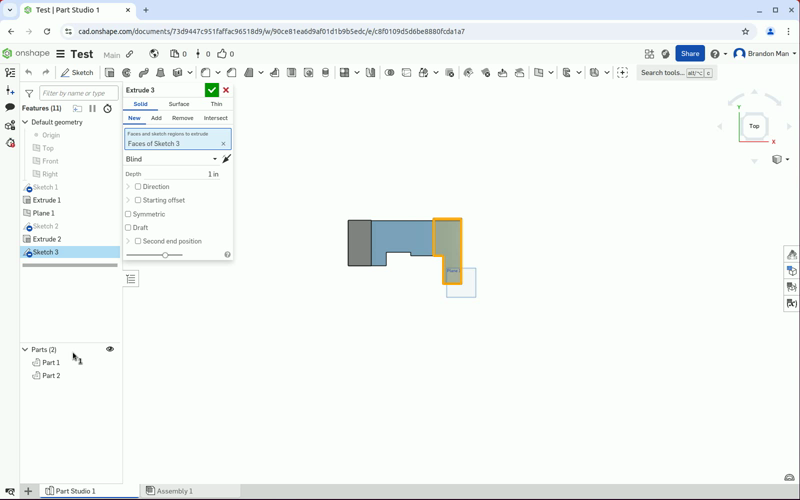
mouse_move(143, 106)
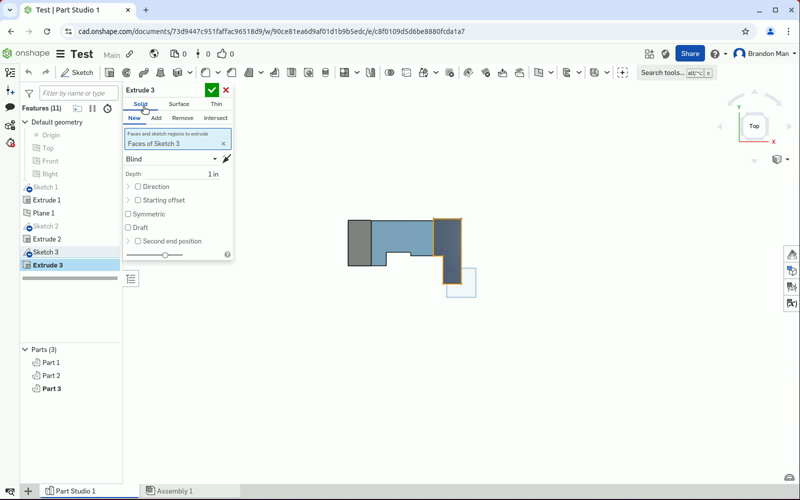
click(143, 106)
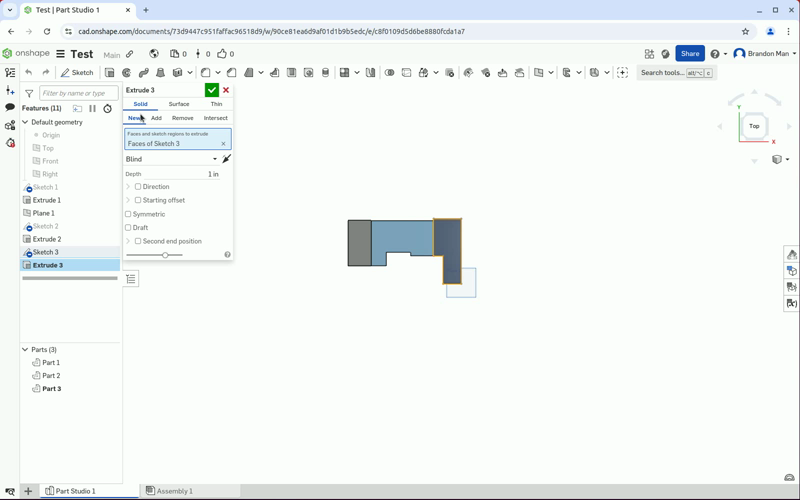
mouse_move(137, 120)
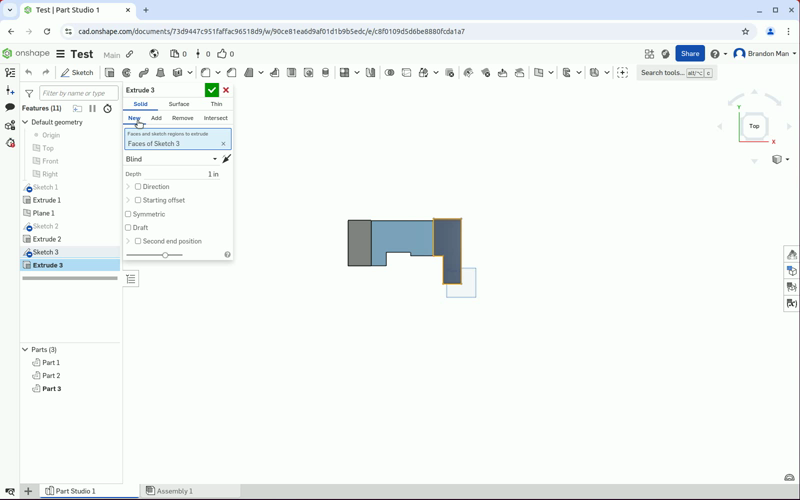
click(137, 120)
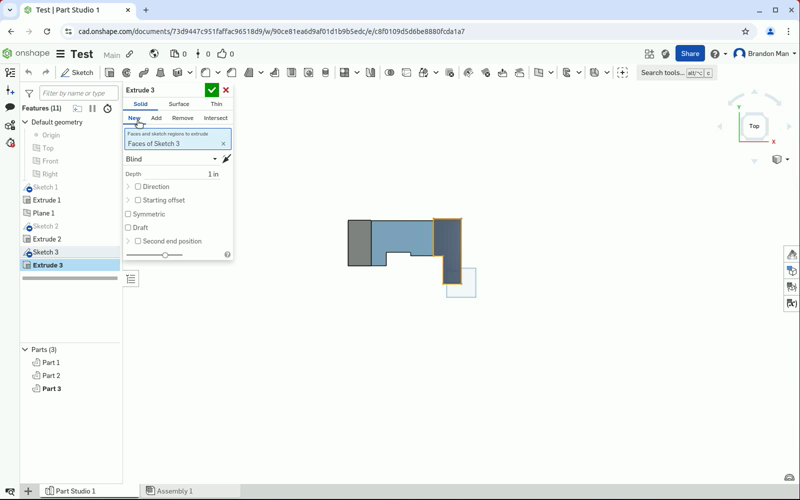
key(tab, 4)
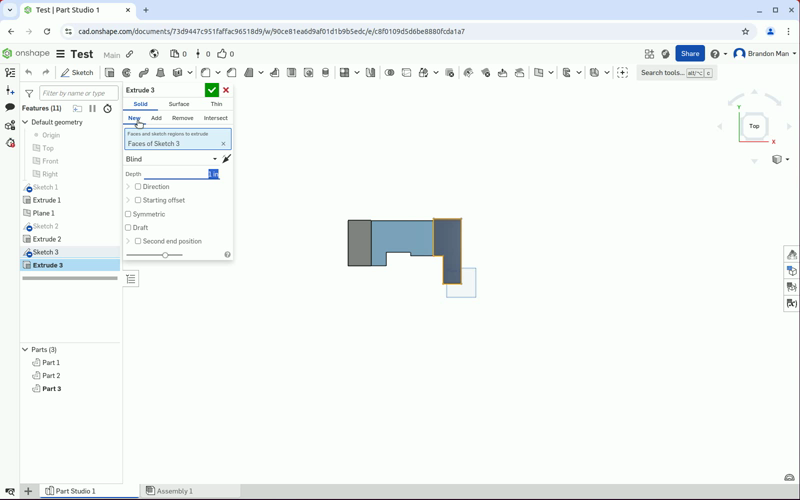
text(4.574)
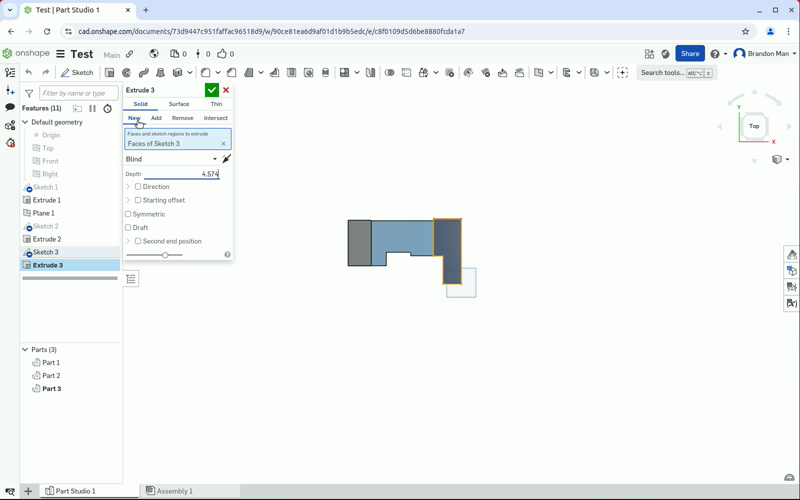
key(enter)
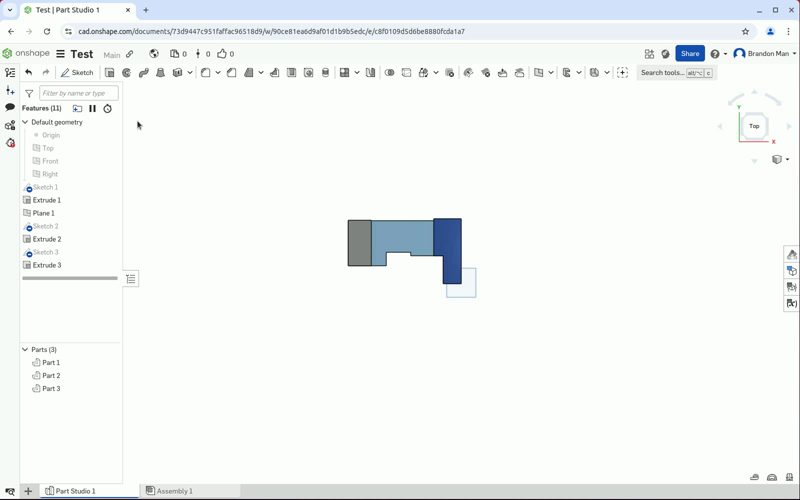
key(shift+h)
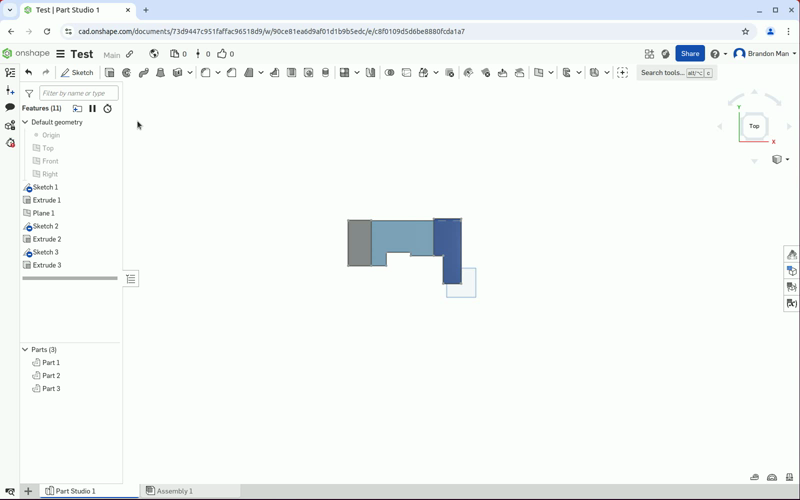
key(shift+h)
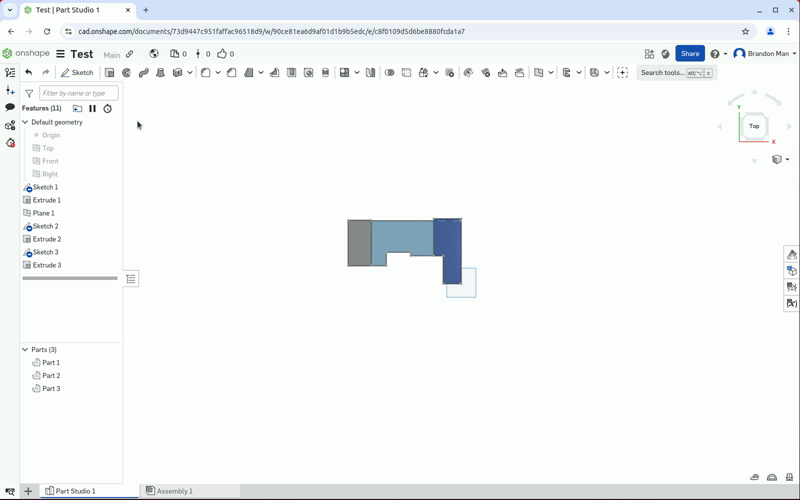
key(shift+7)
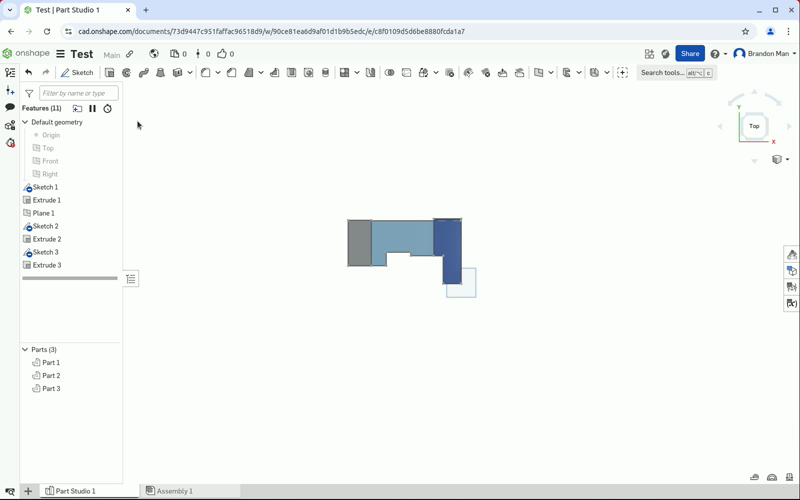
key(up, 3)
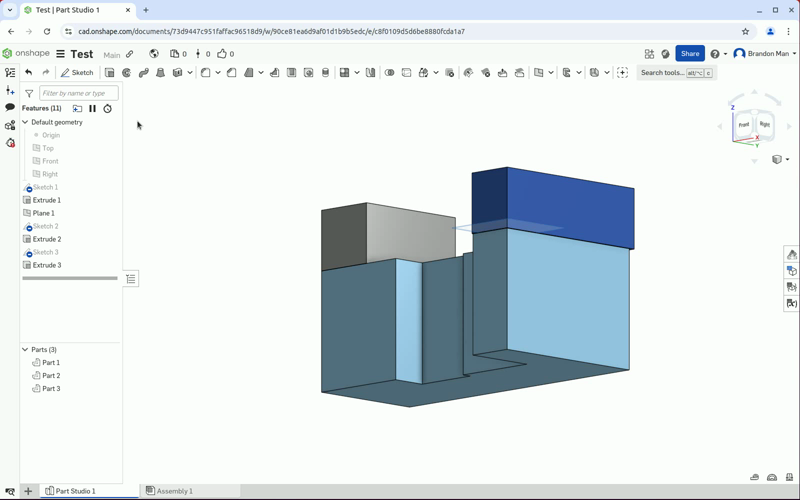
key(left, 3)
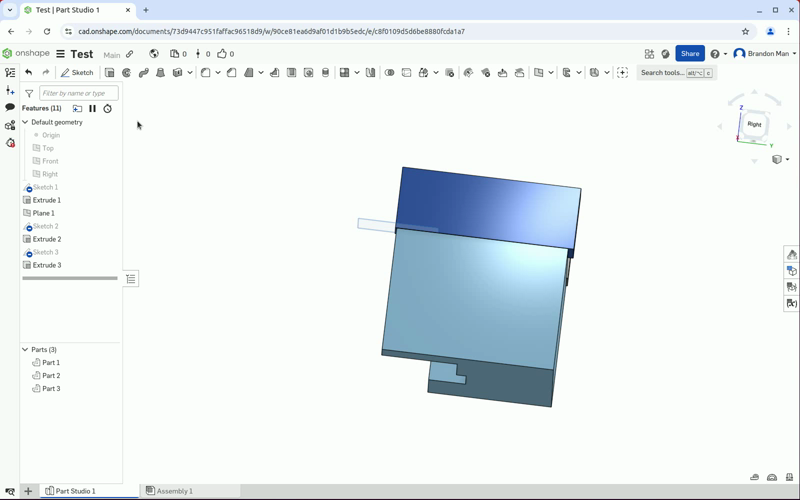
key(right, 3)
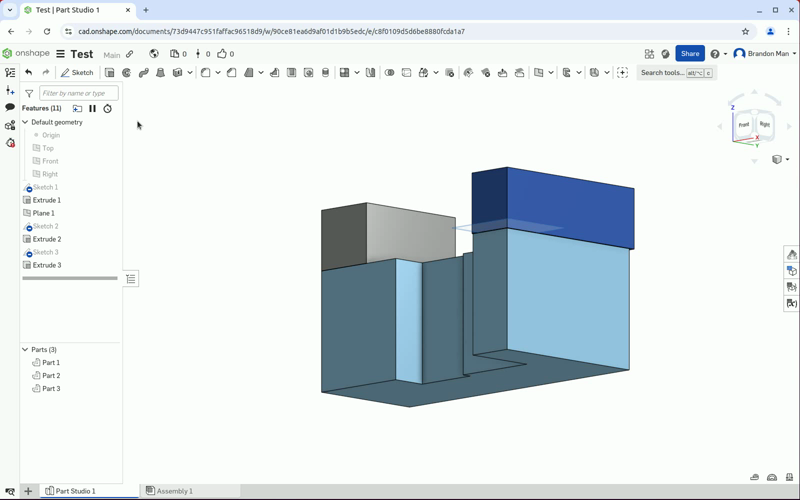
key(down, 3)
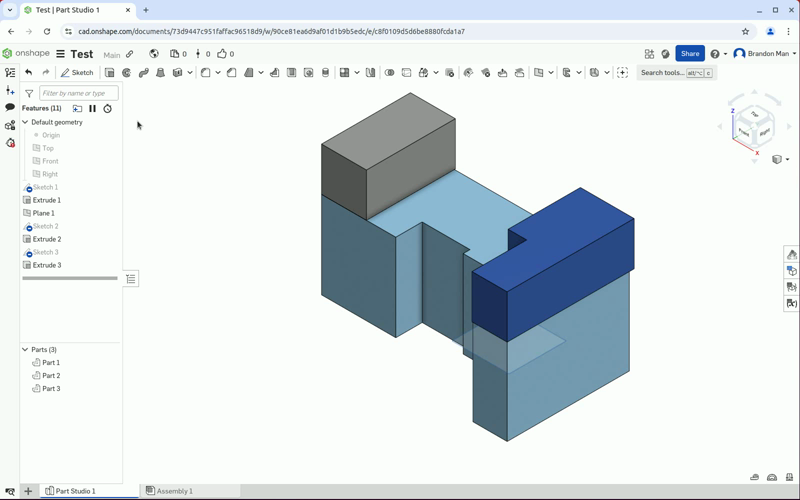
mouse_move(73, 189)
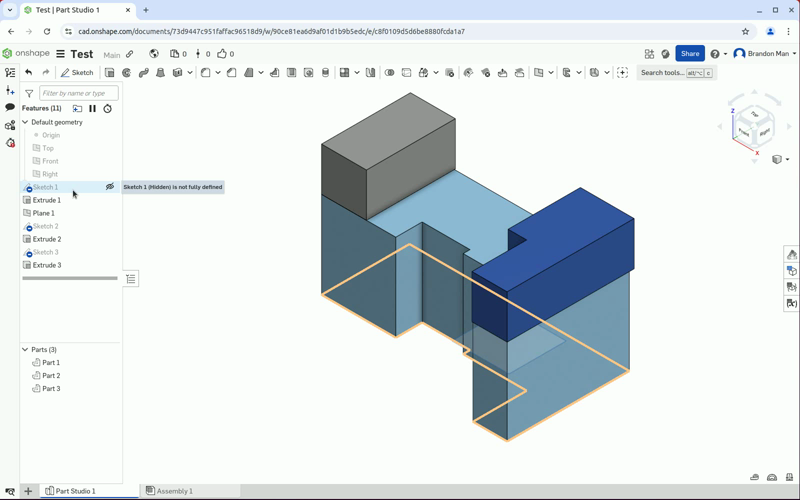
click(73, 189)